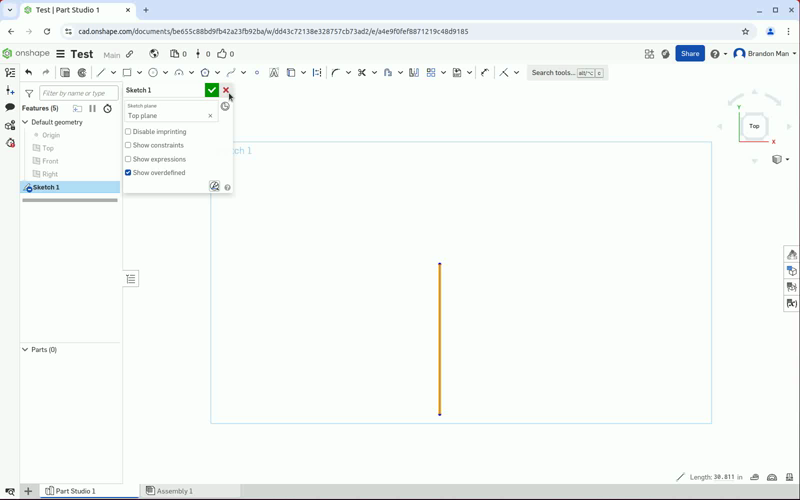
key(shift+h)
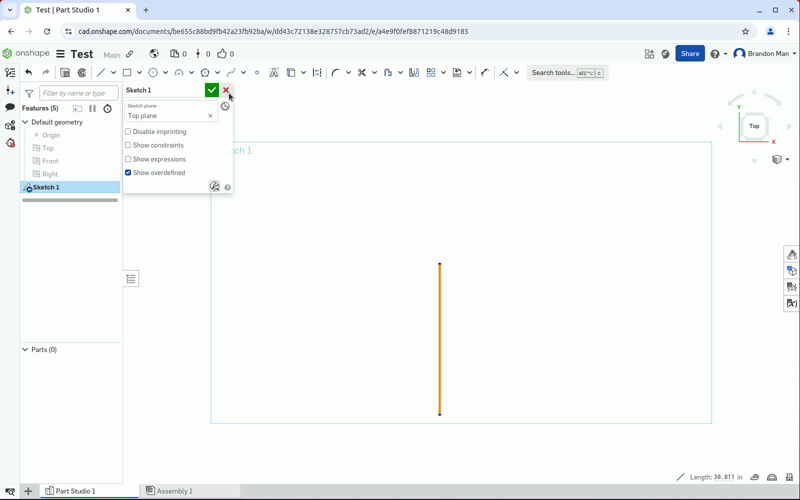
key(shift+s)
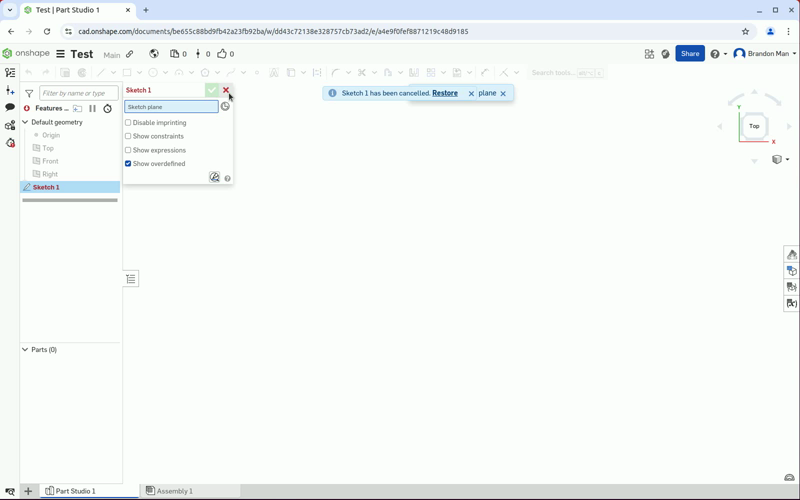
mouse_move(73, 150)
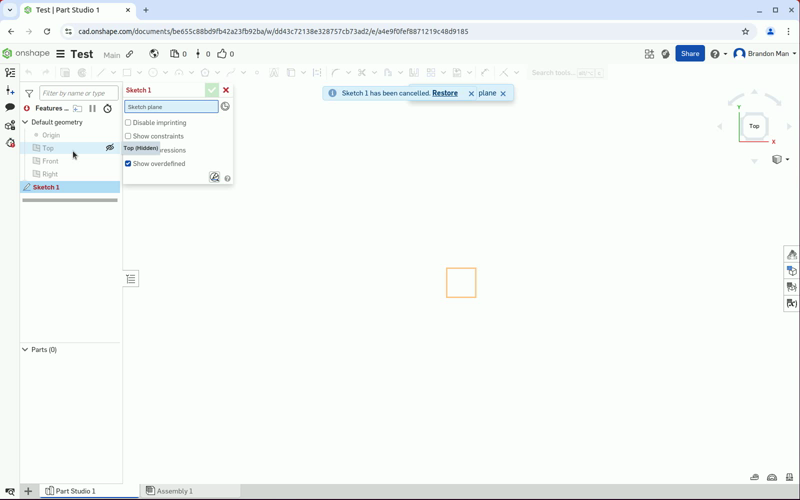
click(73, 150)
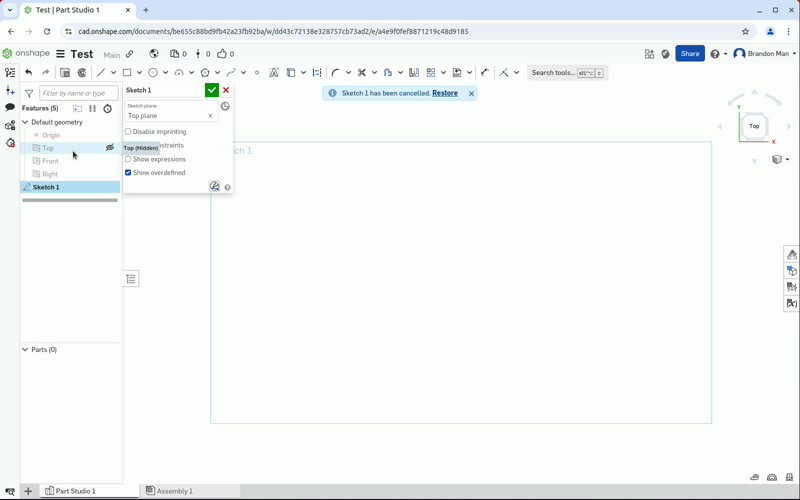
mouse_move(73, 352)
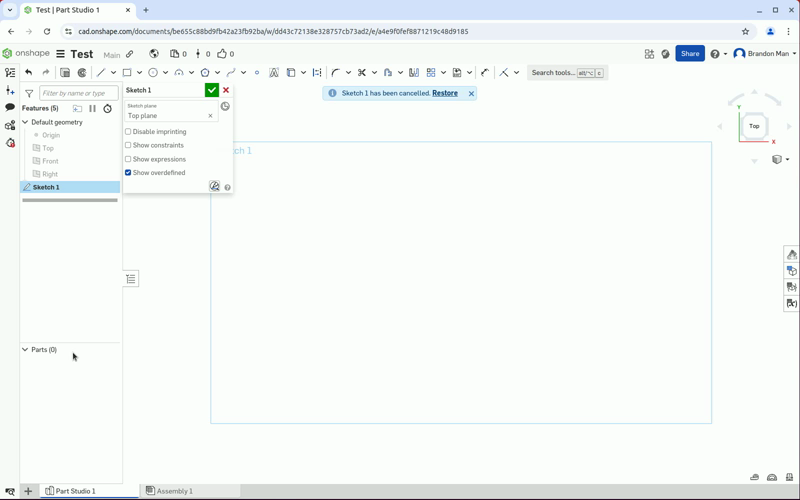
key(y)
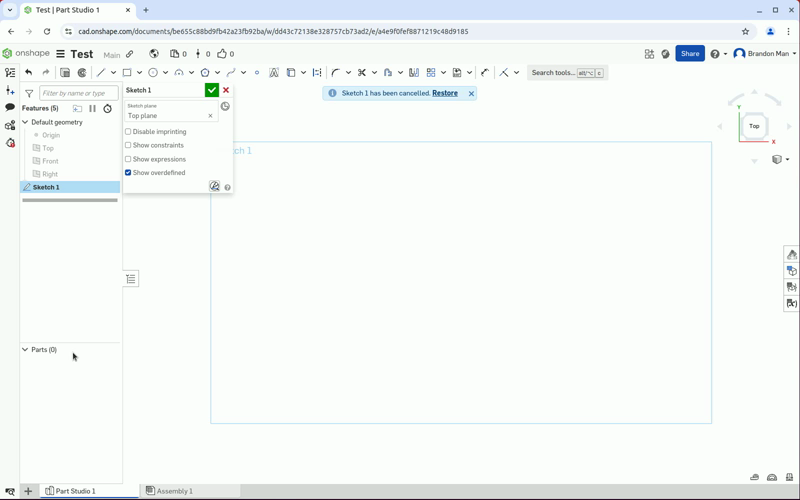
key(l)
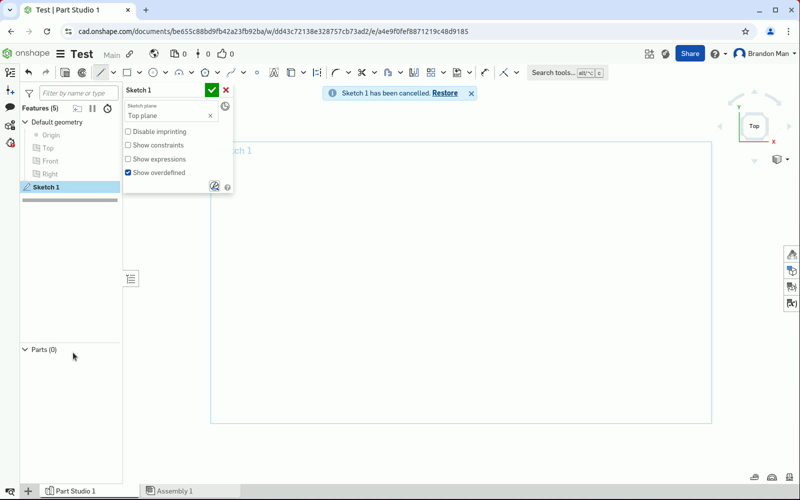
key_down(shift)
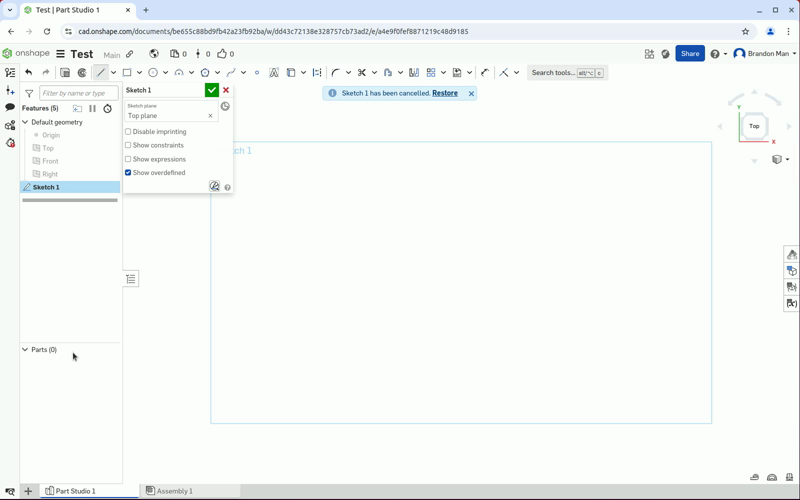
mouse_move(348, 290)
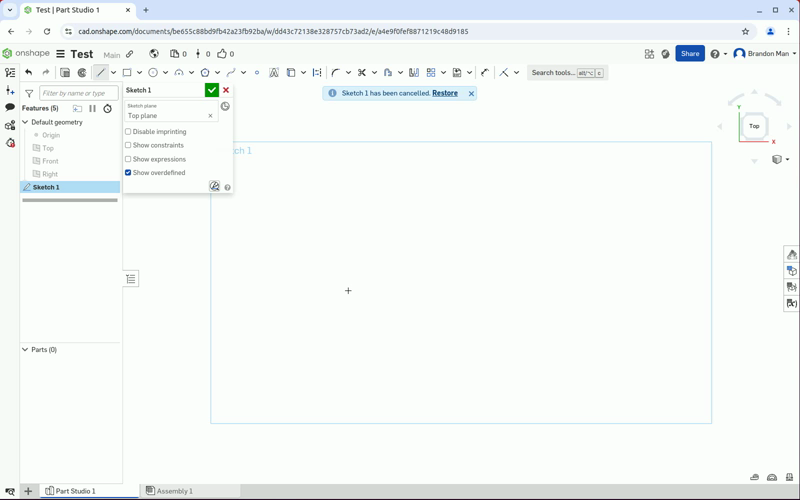
click(348, 290)
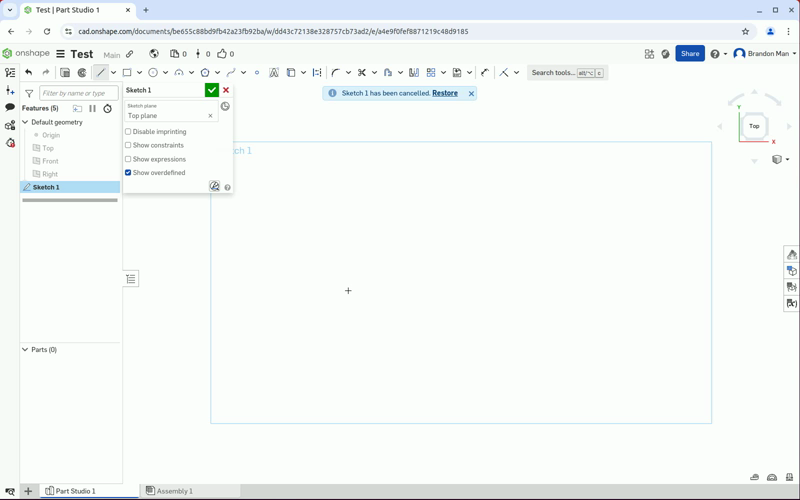
key_up(shift)
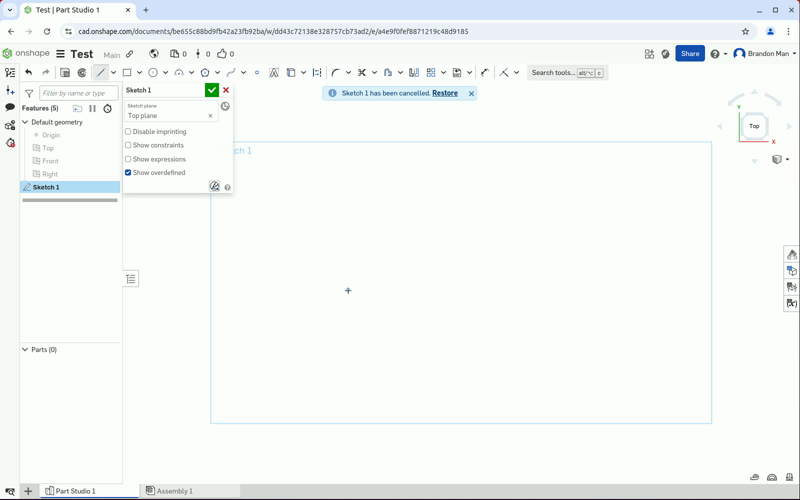
key_down(shift)
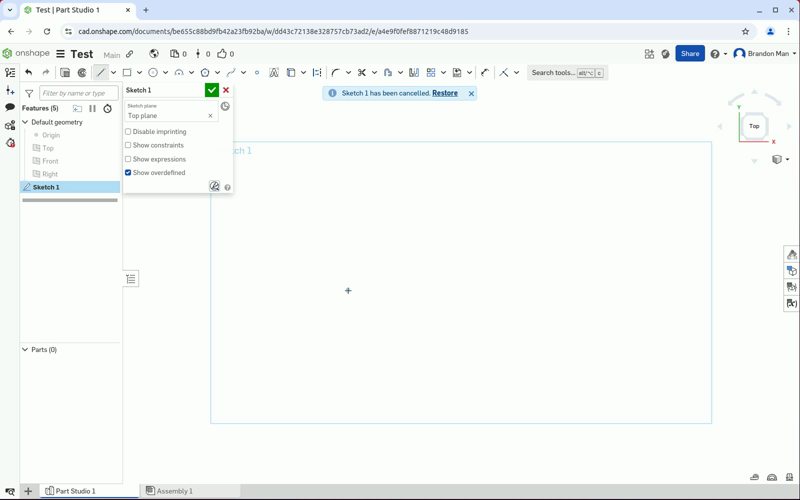
mouse_move(572, 290)
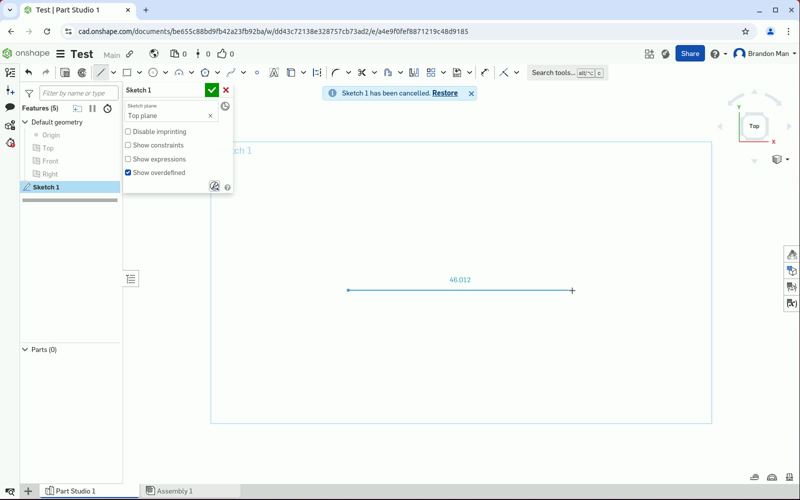
click(572, 290)
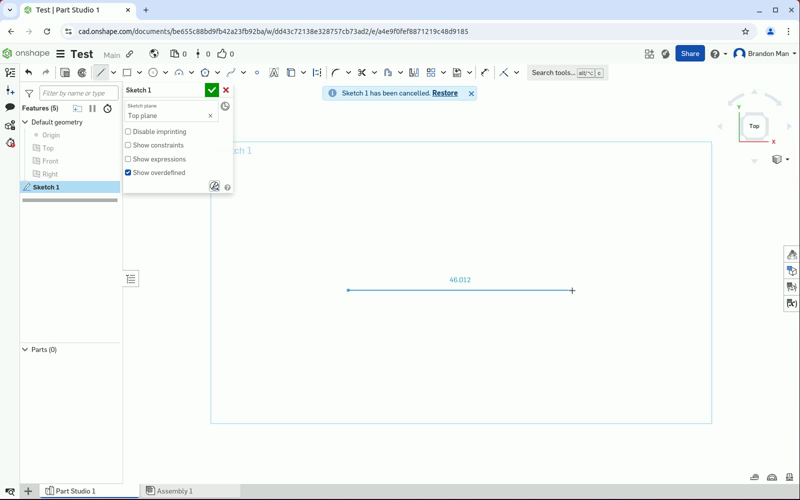
key_up(shift)
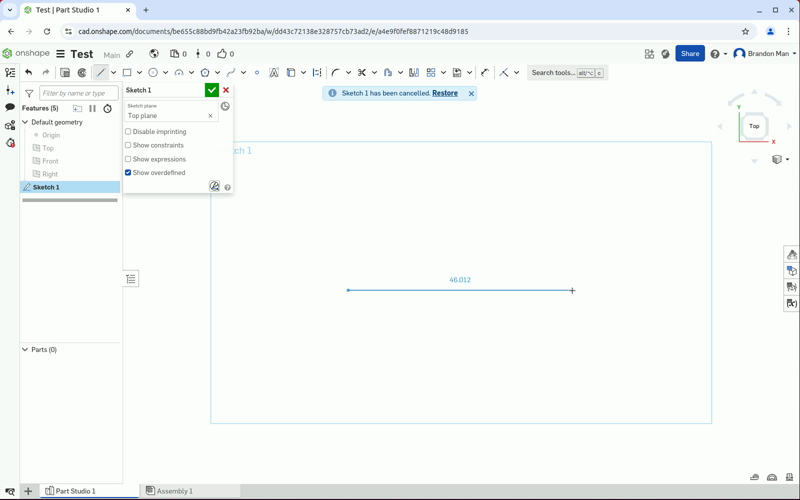
key_down(shift)
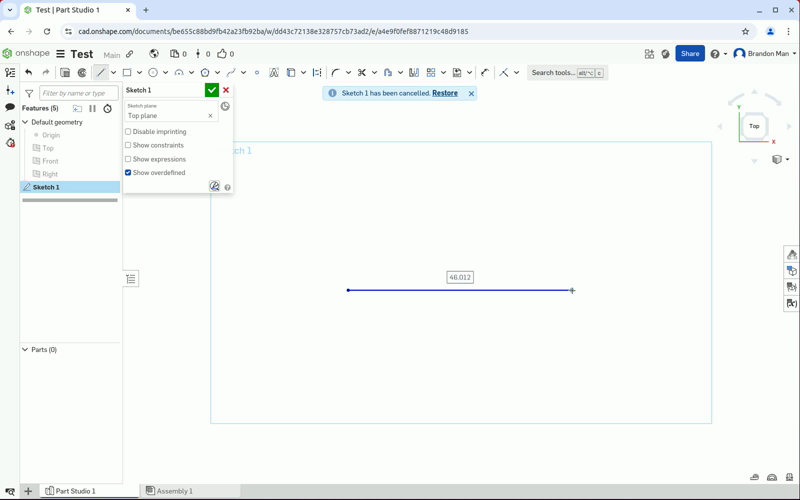
mouse_move(589, 290)
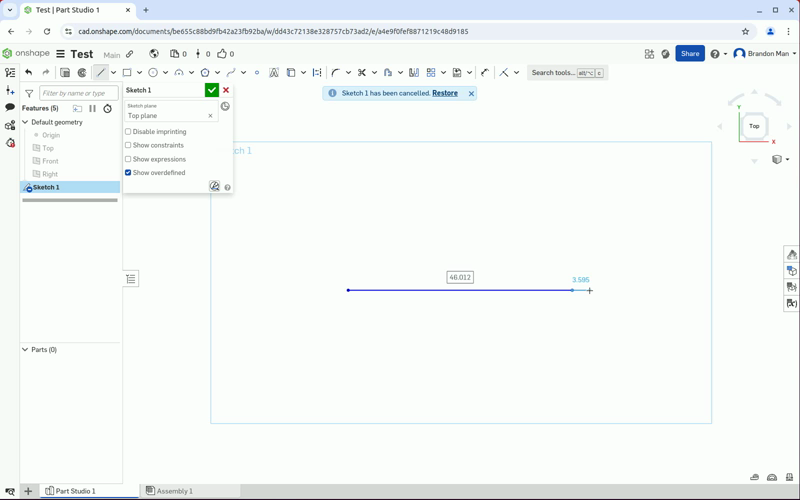
mouse_move(572, 275)
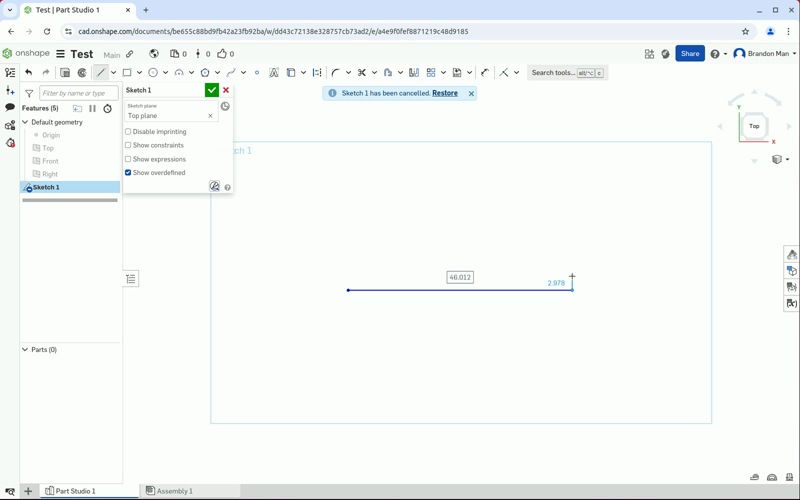
click(572, 275)
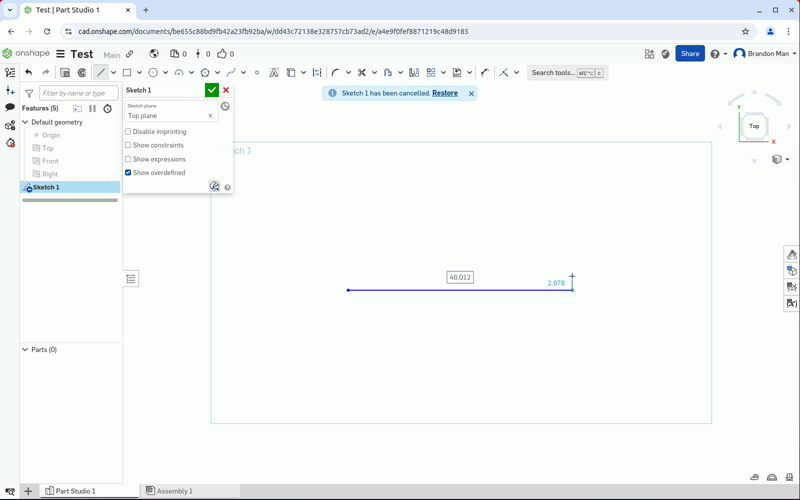
key_up(shift)
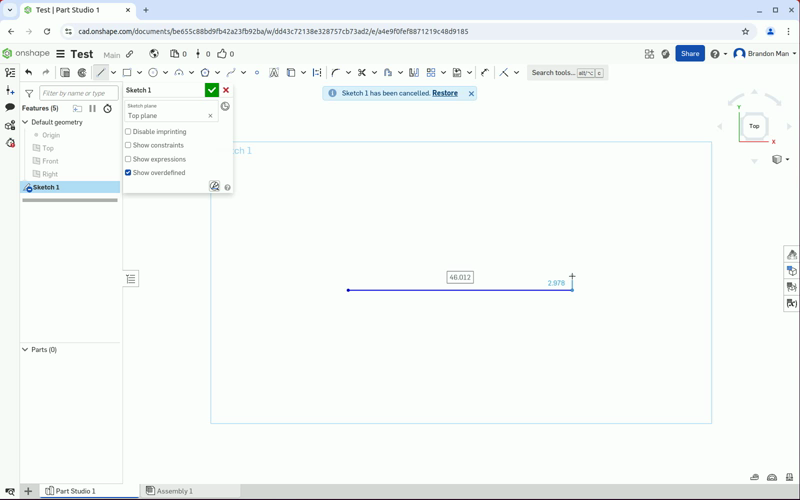
key_down(shift)
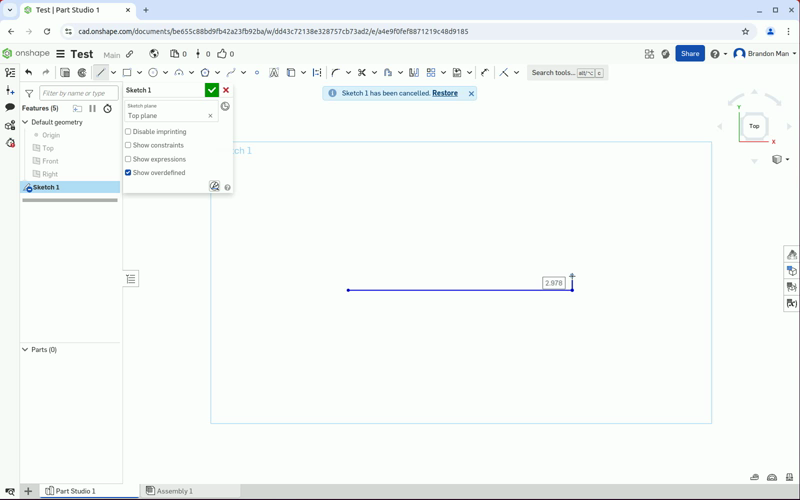
mouse_move(348, 275)
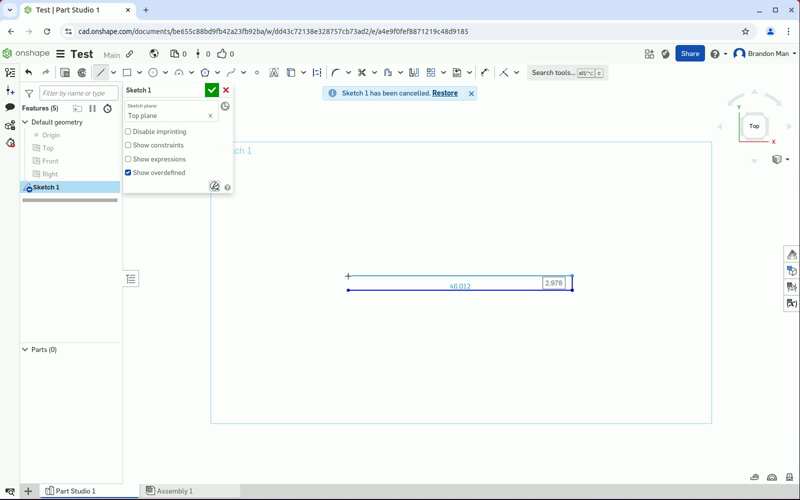
click(348, 275)
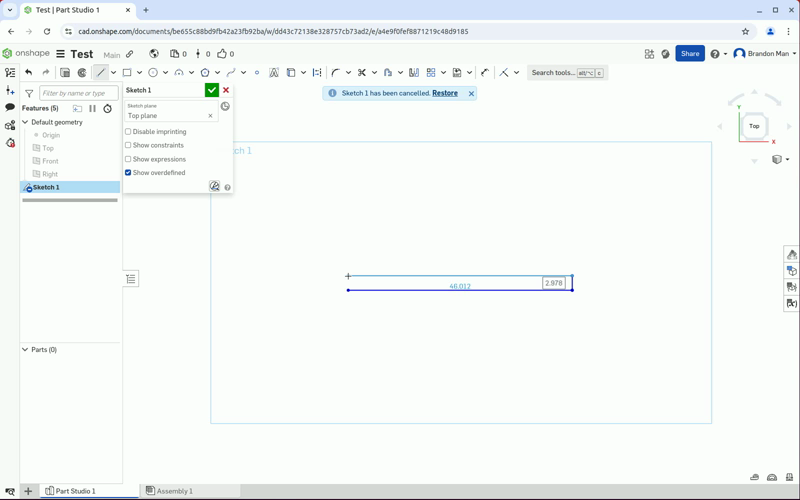
key_up(shift)
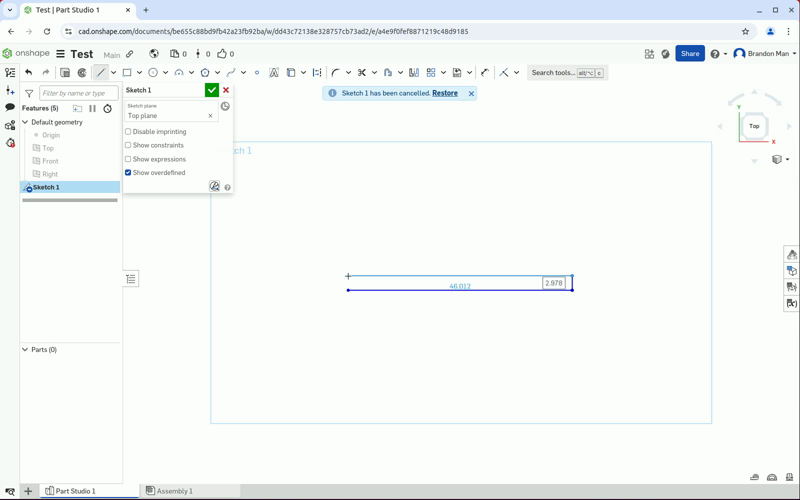
mouse_move(378, 275)
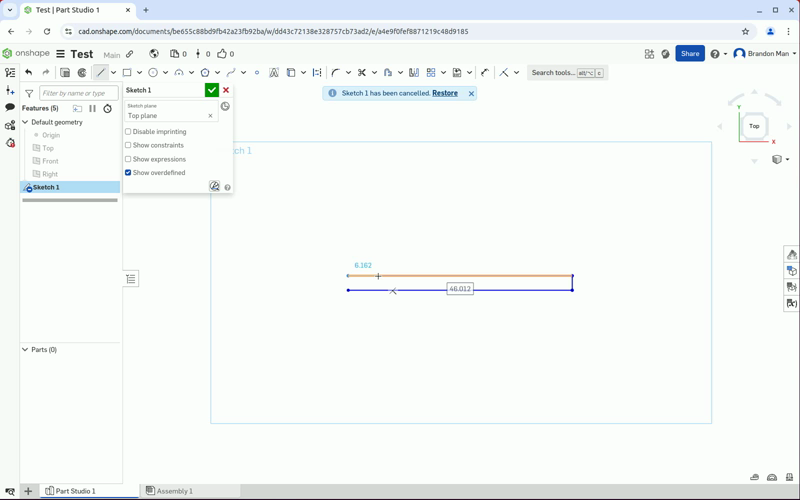
key_down(shift)
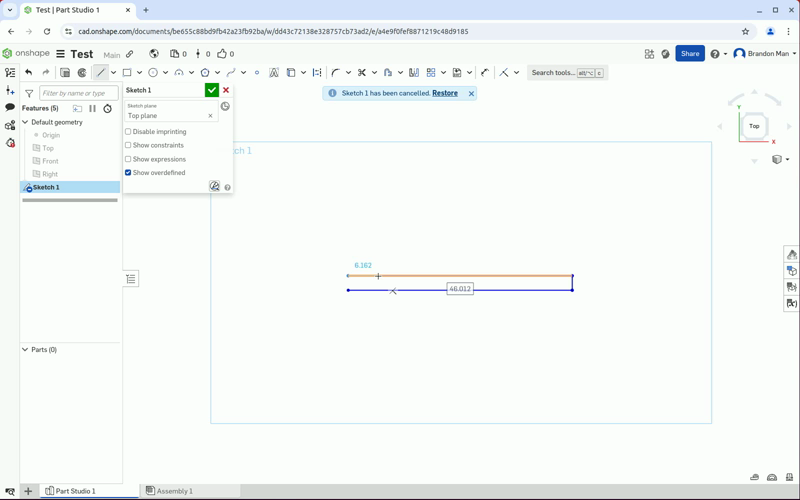
mouse_move(348, 290)
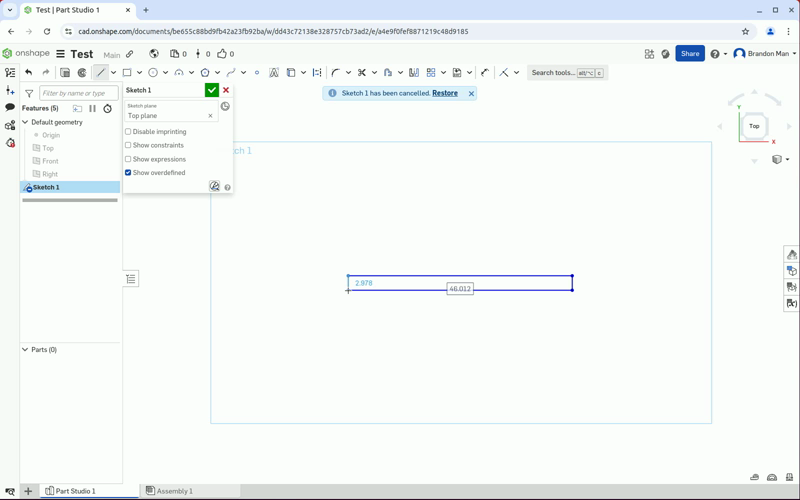
key_up(shift)
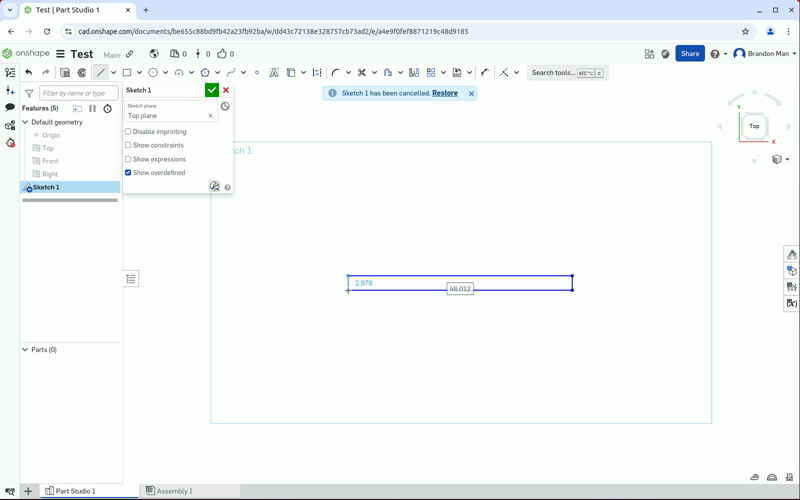
click(348, 290)
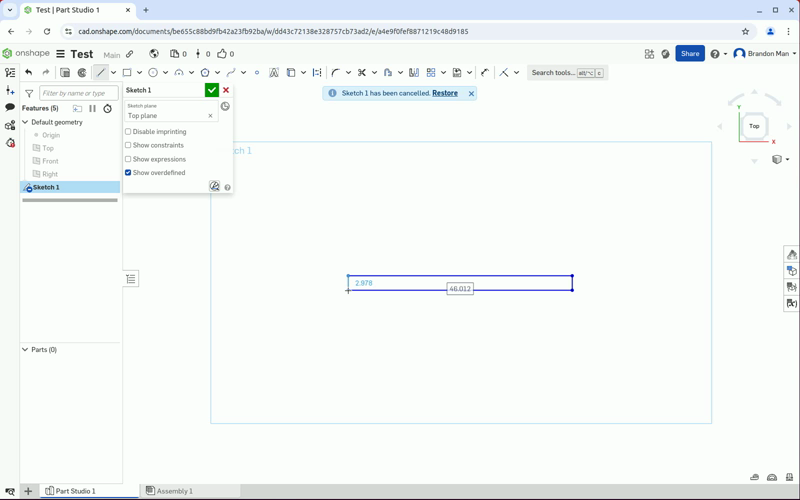
key(esc)
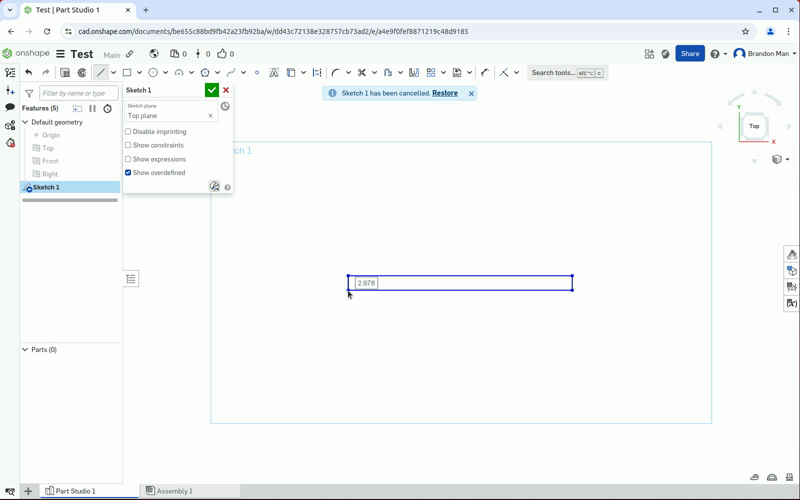
mouse_move(432, 279)
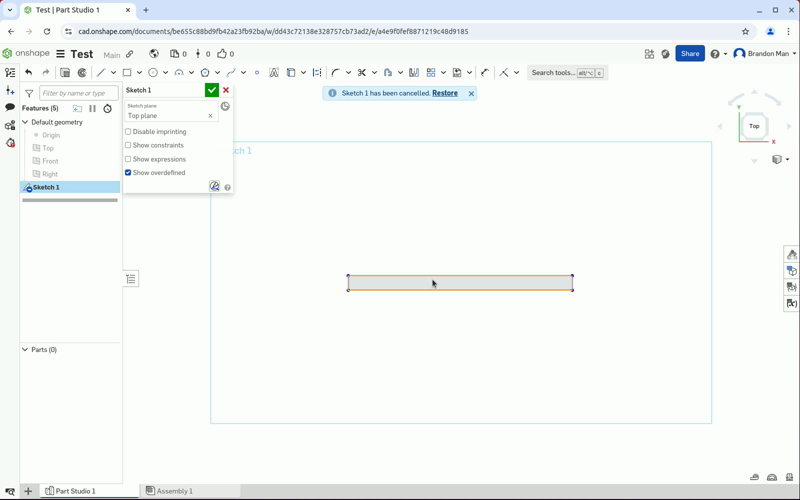
click(432, 279)
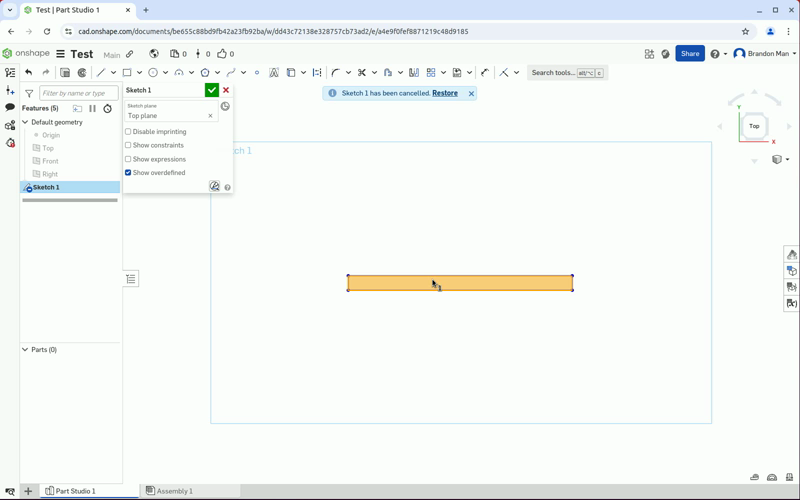
mouse_move(73, 352)
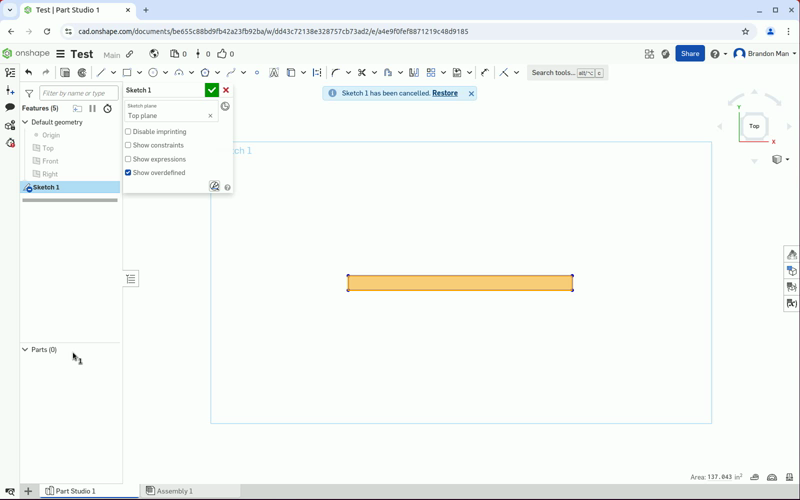
key(shift+y)
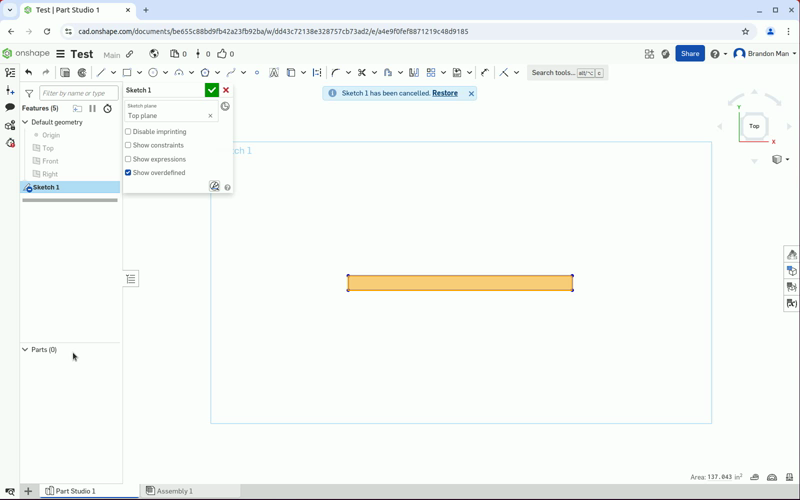
key(shift+e)
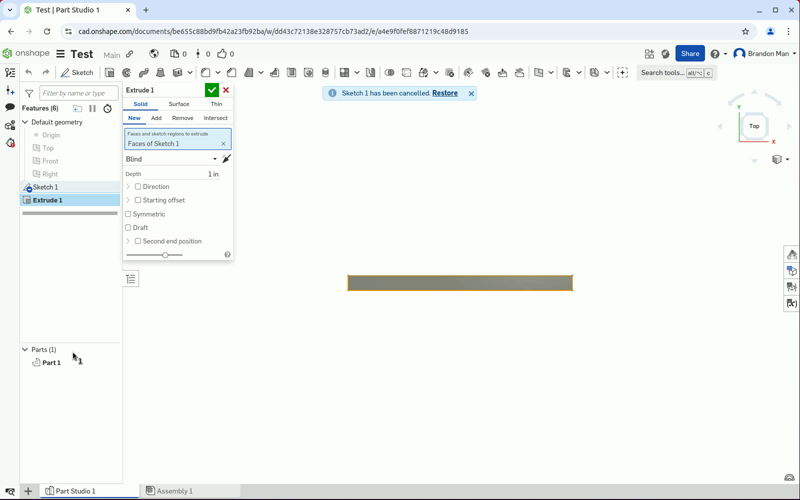
mouse_move(143, 106)
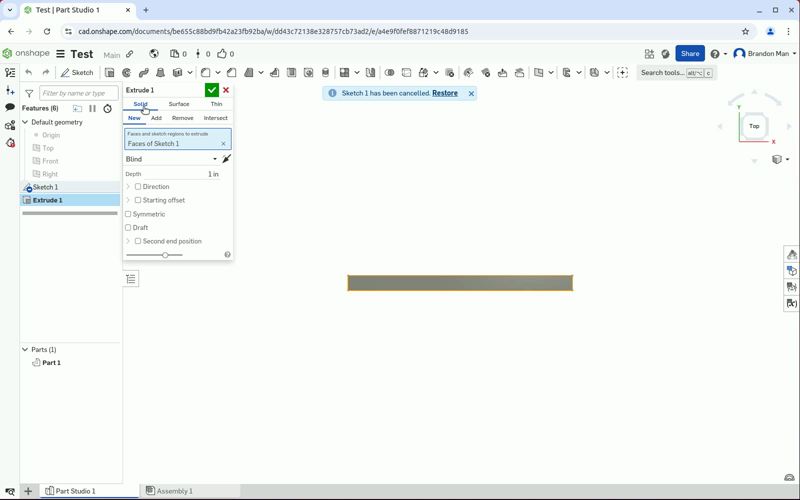
click(143, 106)
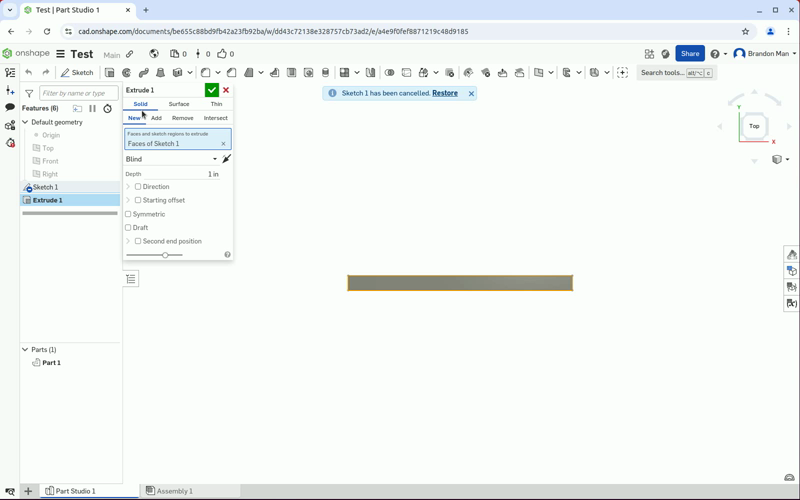
mouse_move(137, 120)
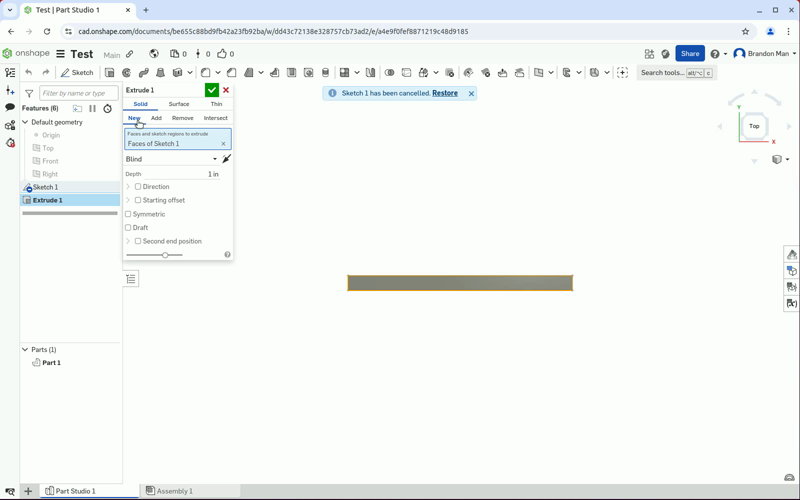
click(137, 120)
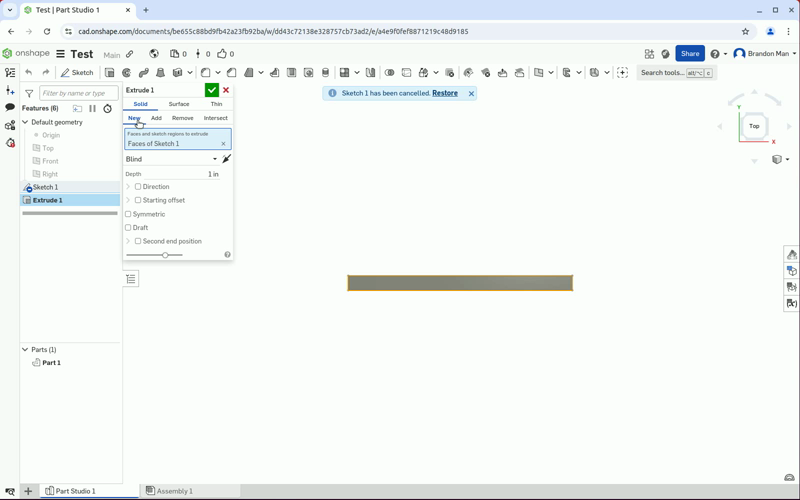
key(tab, 4)
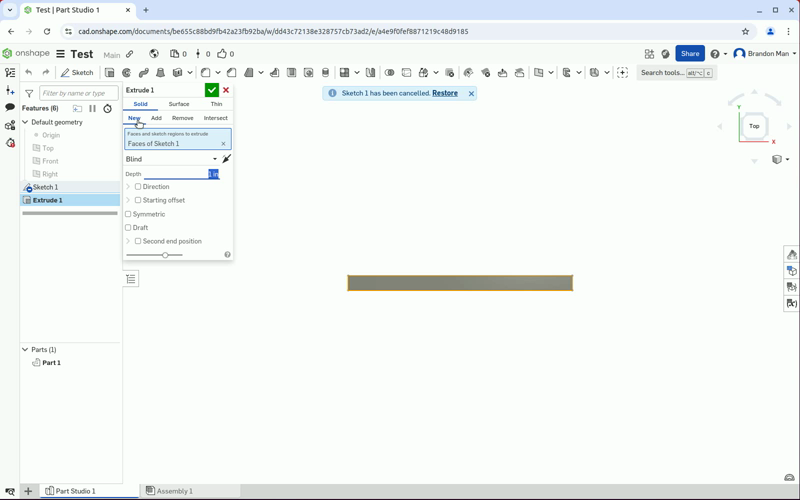
text(4.814)
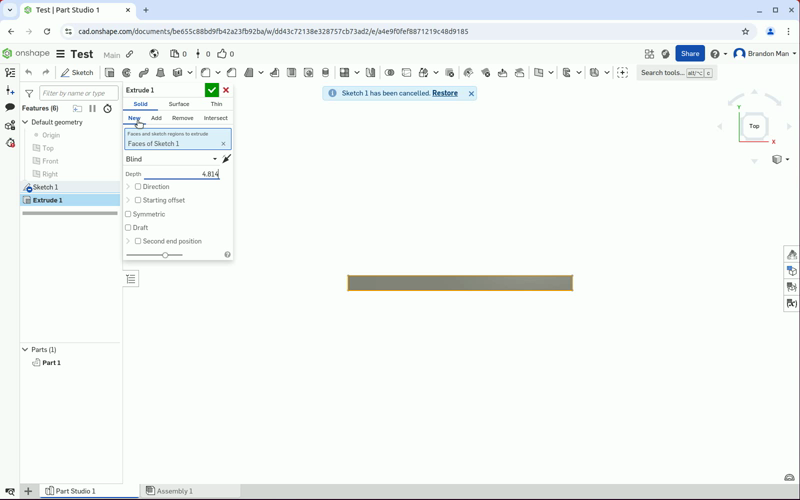
key(enter)
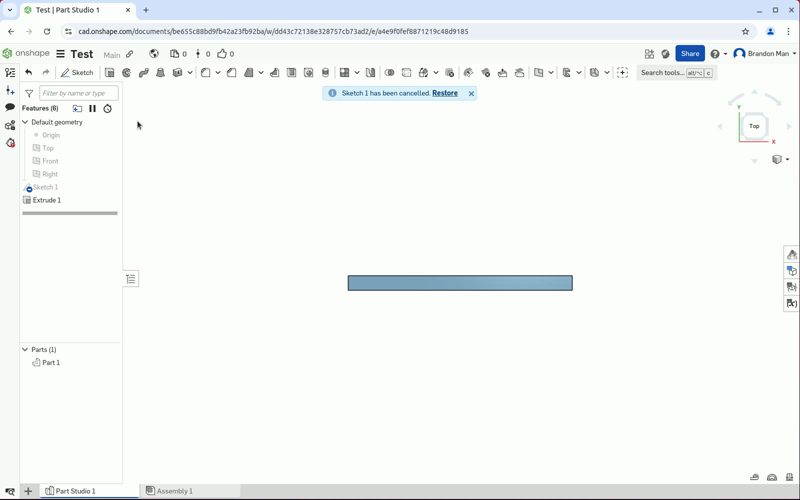
key(shift+h)
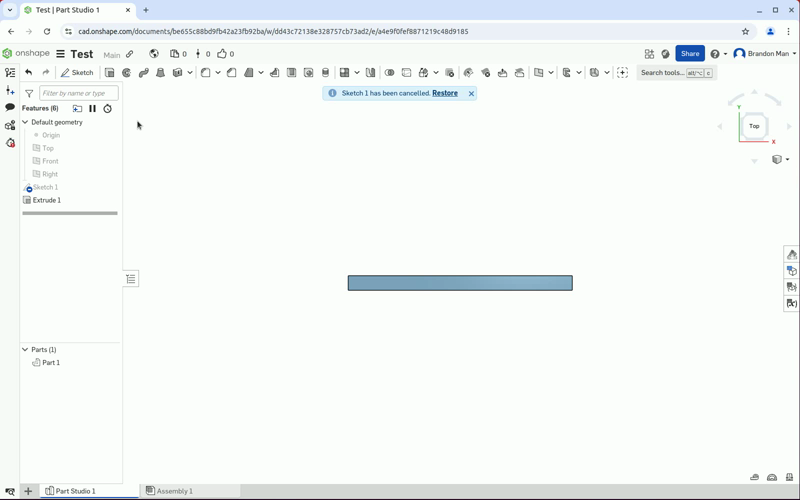
key(shift+h)
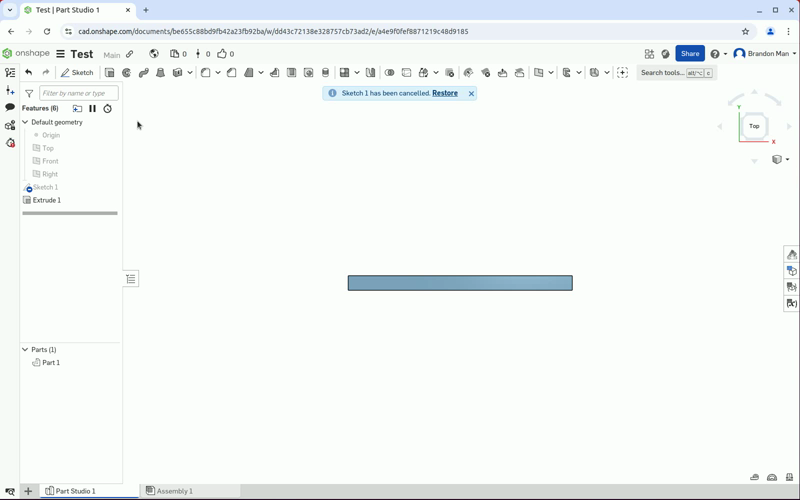
mouse_move(73, 189)
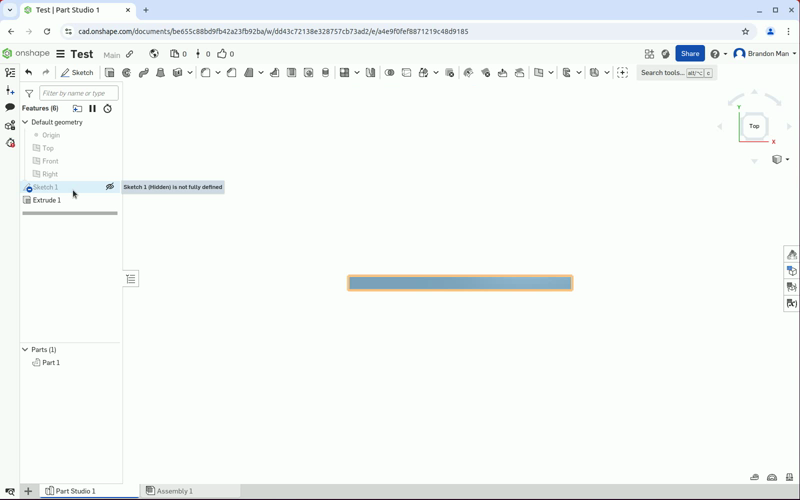
click(73, 189)
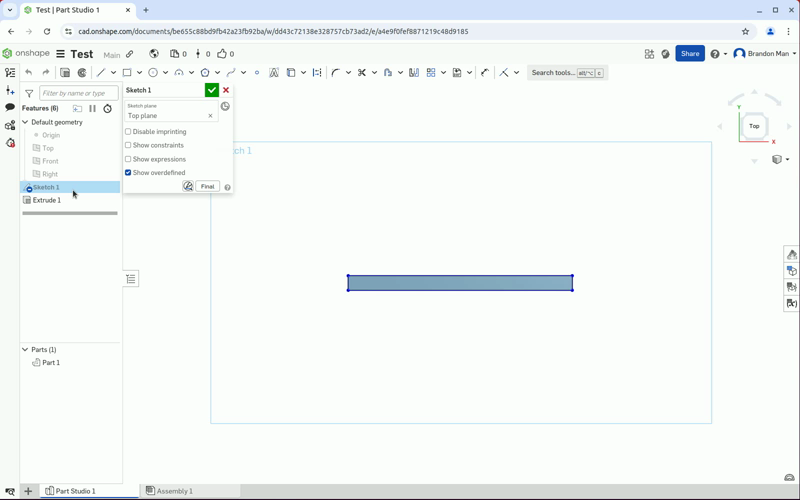
mouse_move(229, 92)
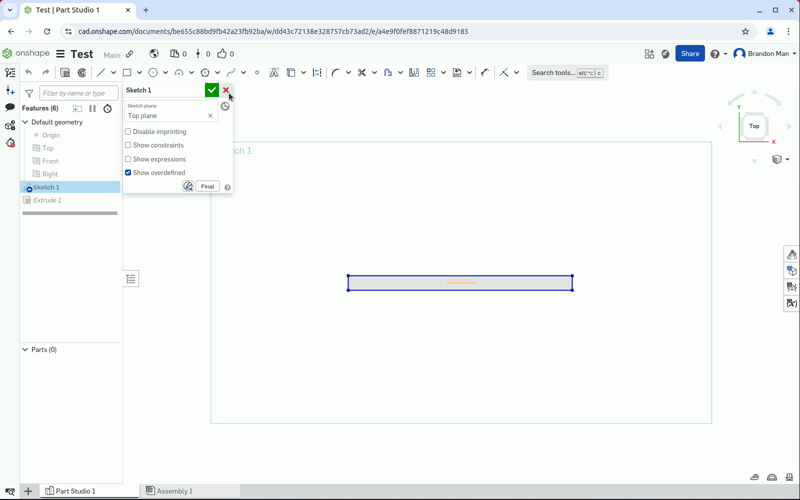
click(229, 92)
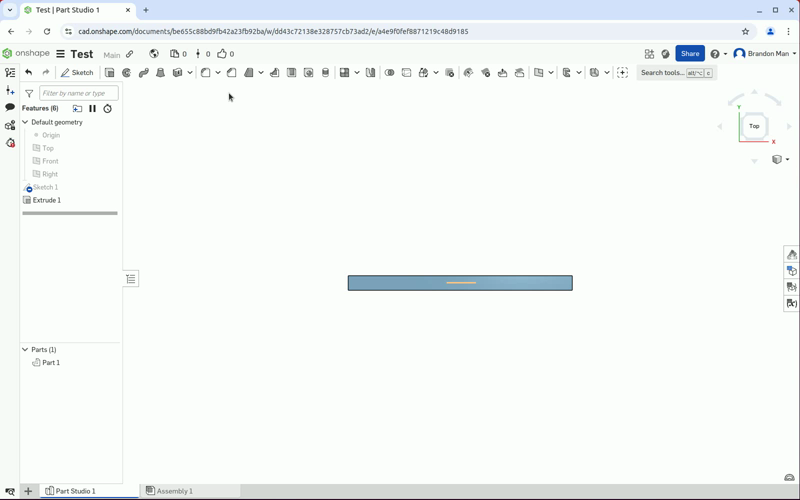
mouse_move(73, 352)
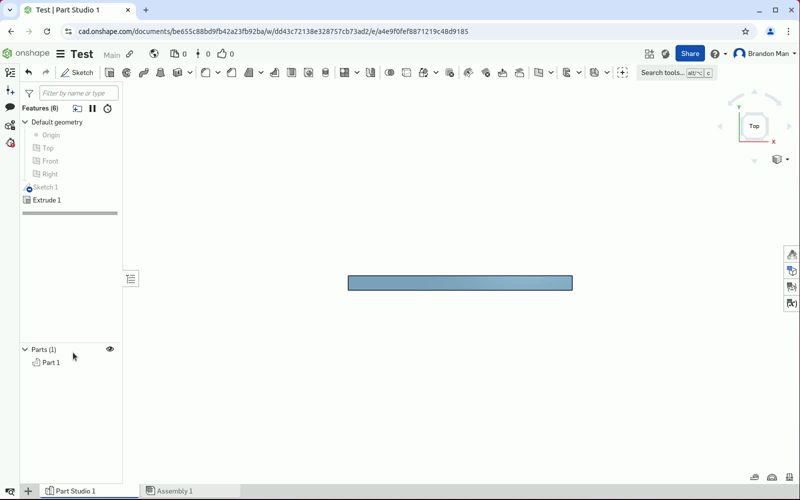
key(y)
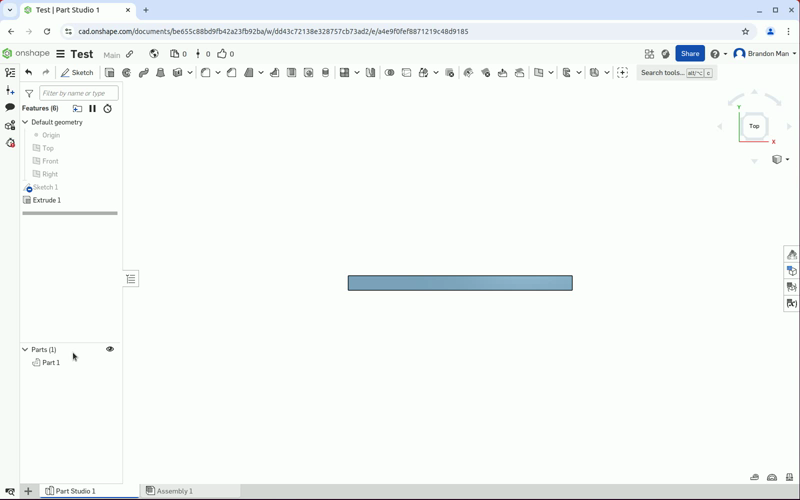
key(shift+p)
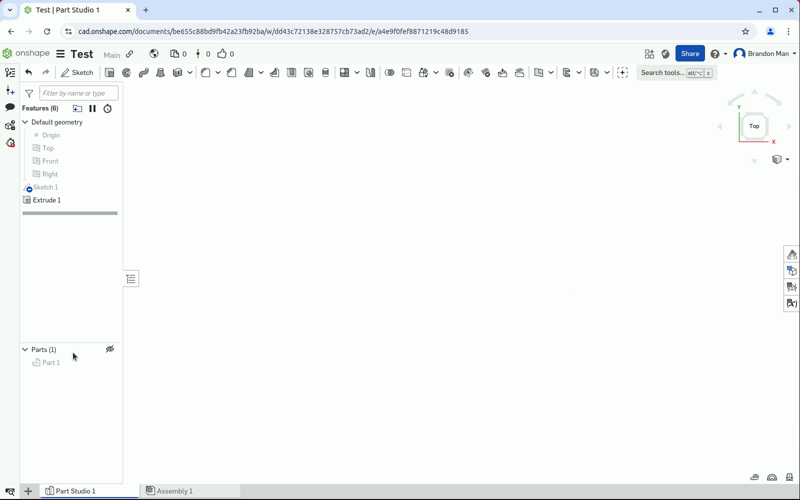
key(space)
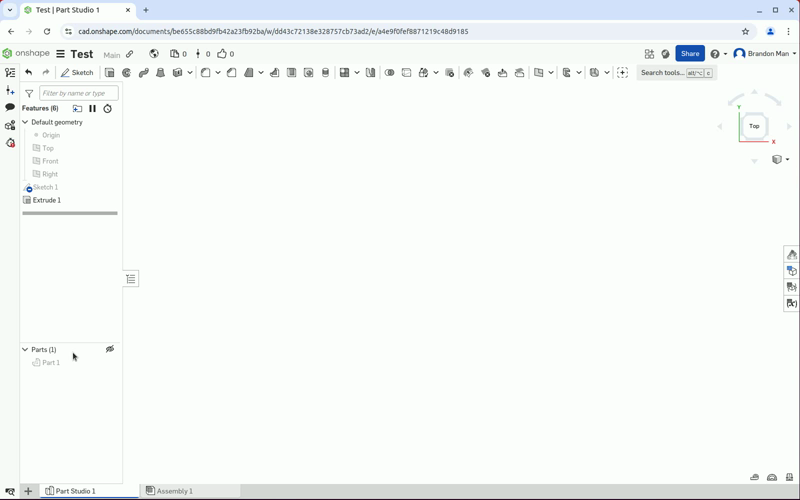
key_down(shift)
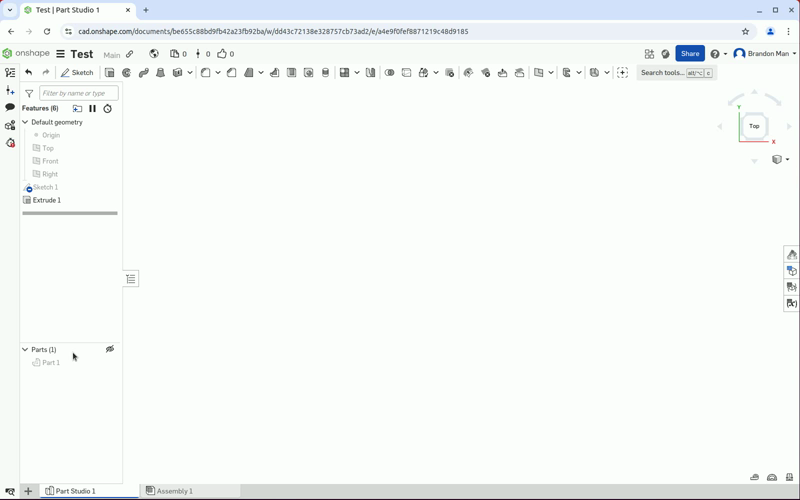
key(up)
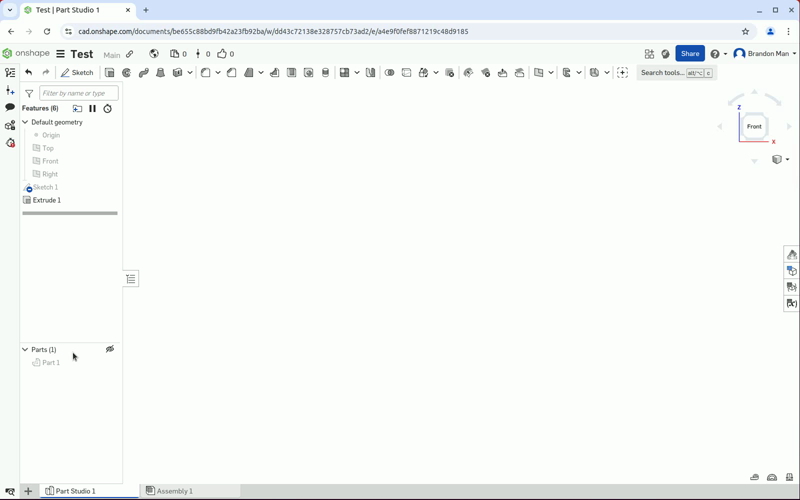
key_up(shift)
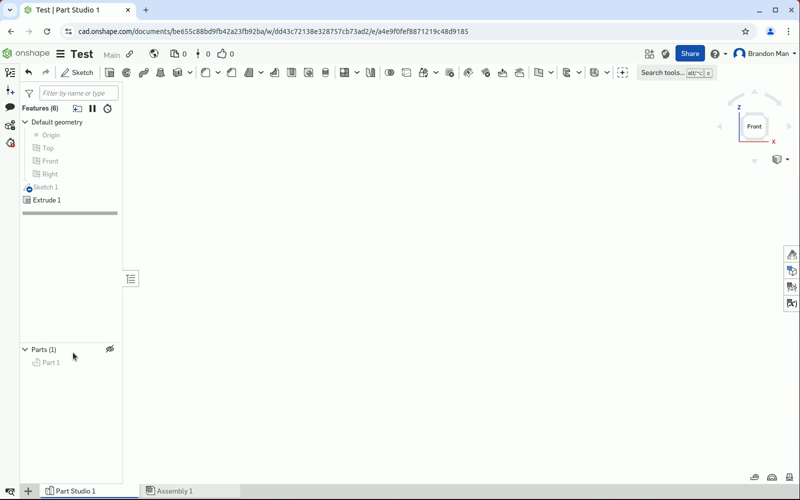
mouse_move(73, 352)
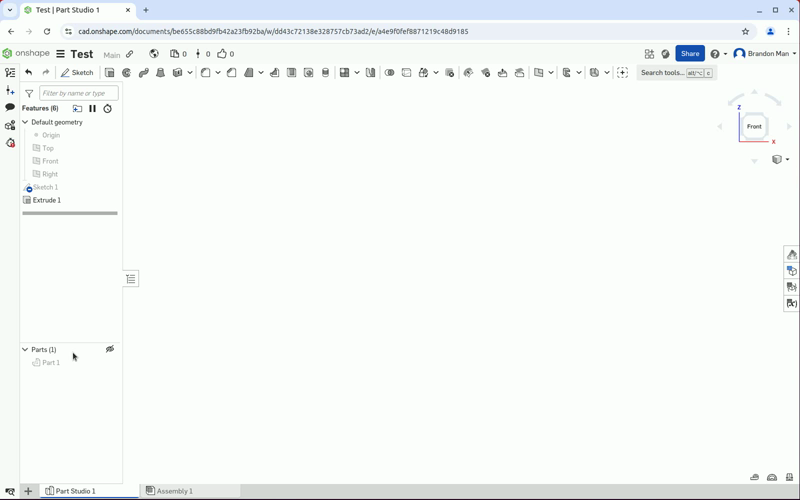
key(shift+y)
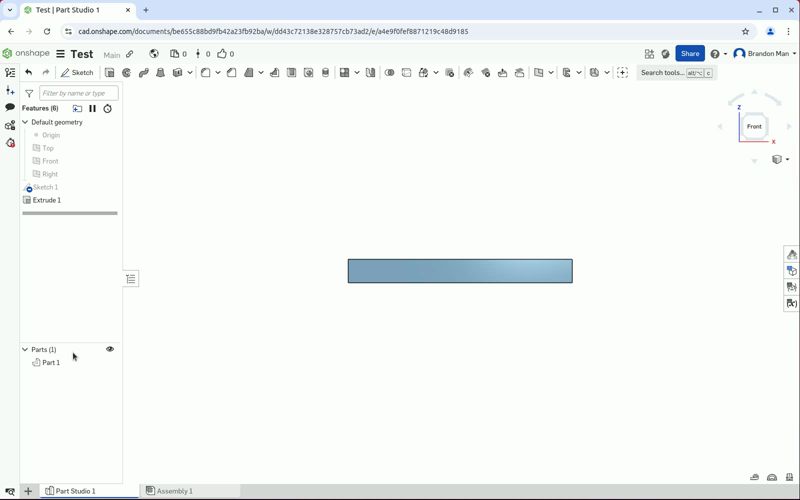
mouse_move(541, 75)
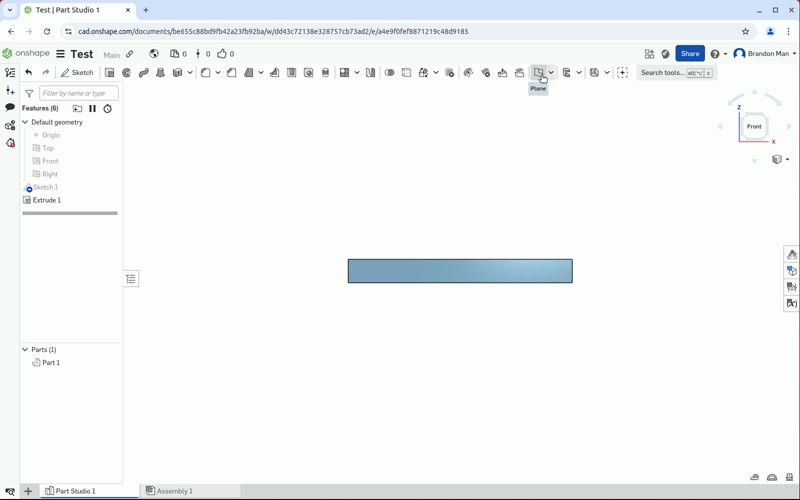
click(541, 75)
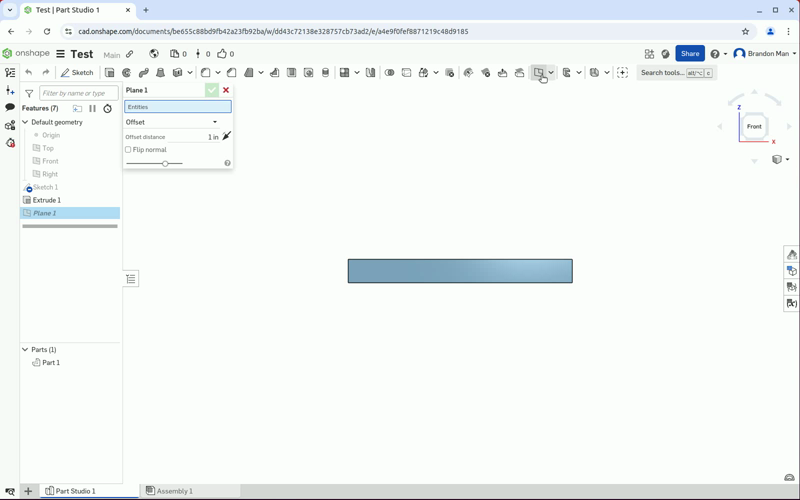
mouse_move(73, 163)
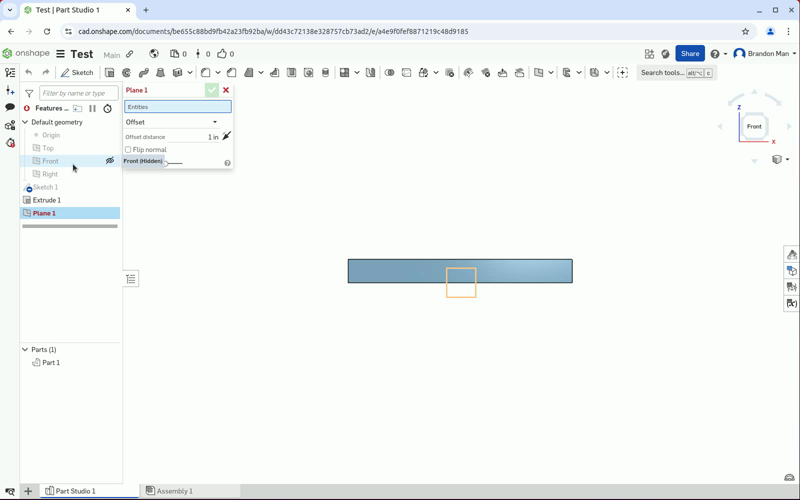
click(73, 163)
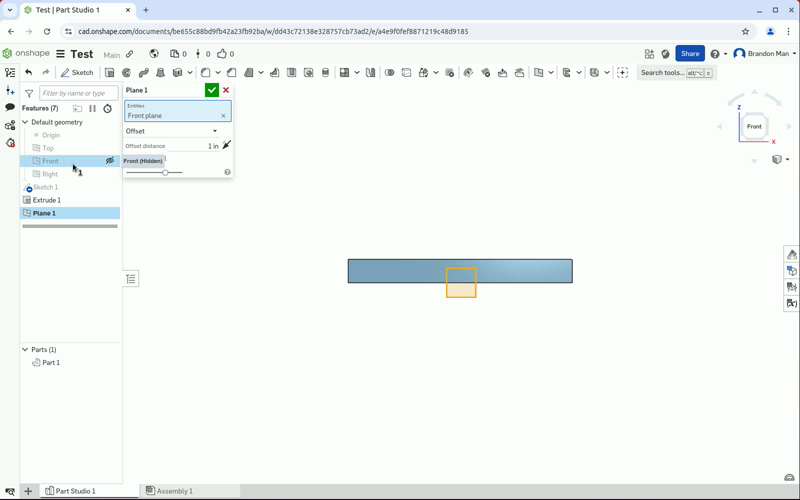
key(tab, 2)
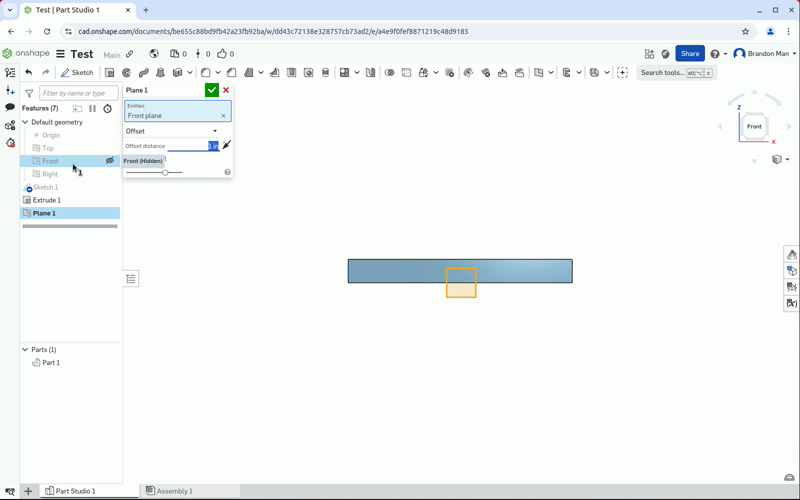
text(1.448)
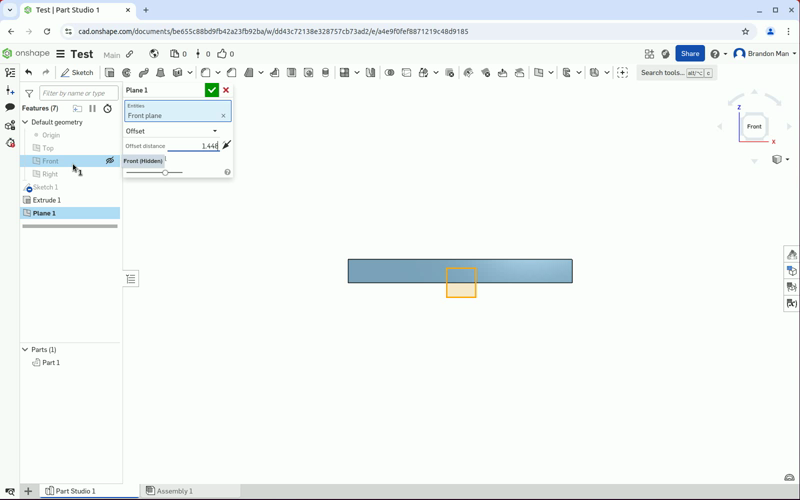
key(enter, 2)
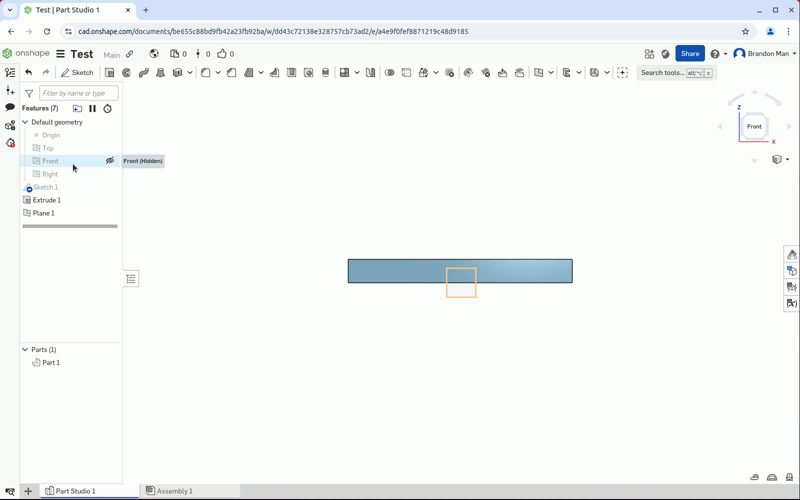
key(shift+s)
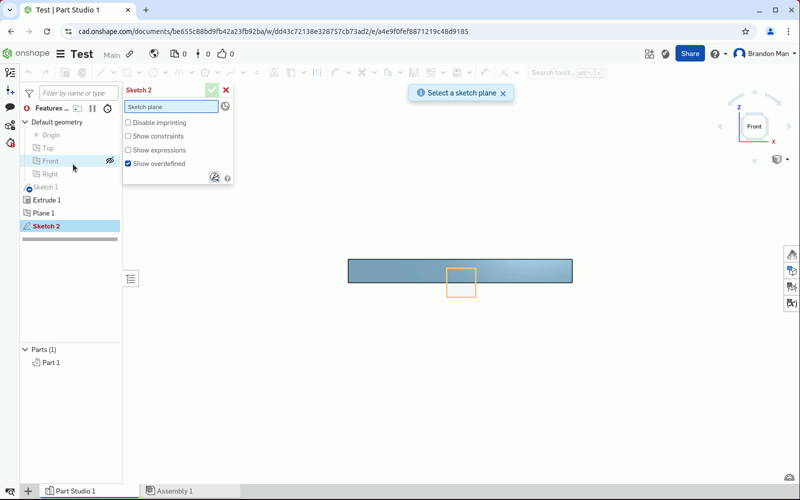
mouse_move(73, 215)
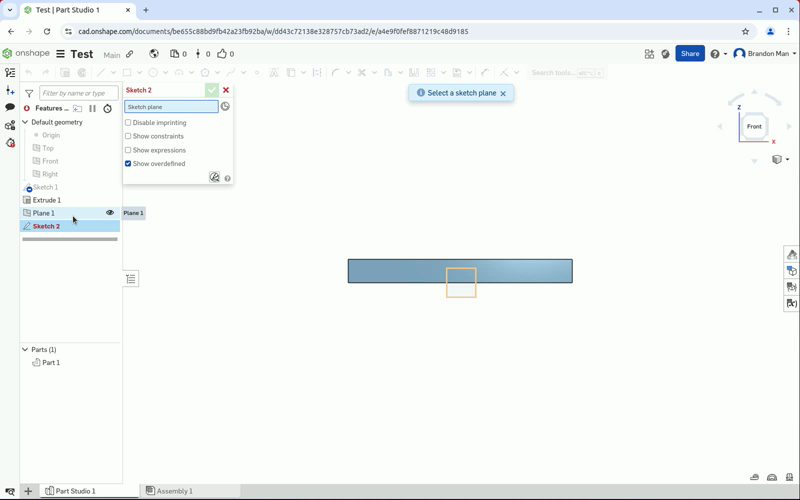
click(73, 215)
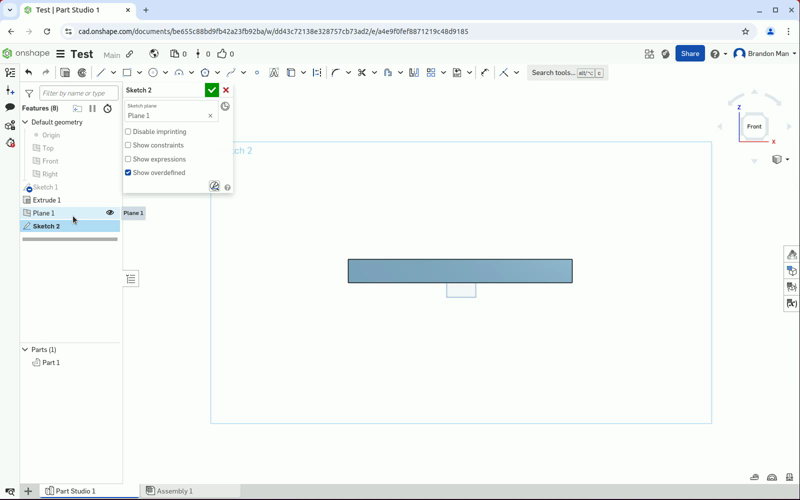
mouse_move(73, 352)
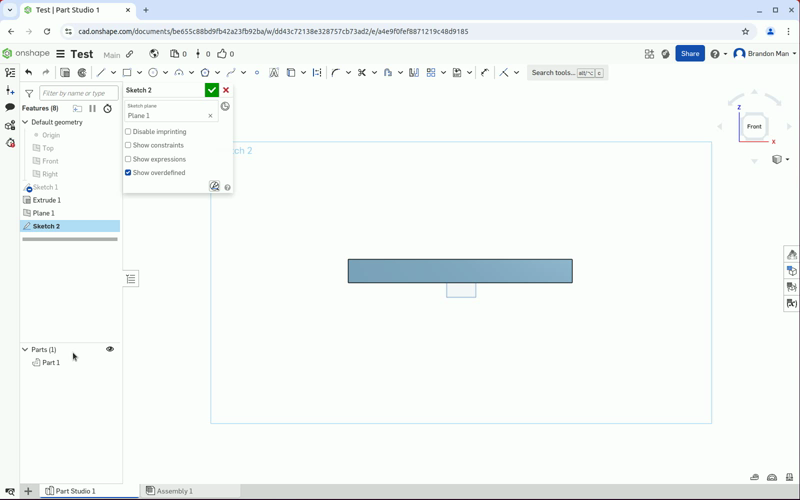
key(y)
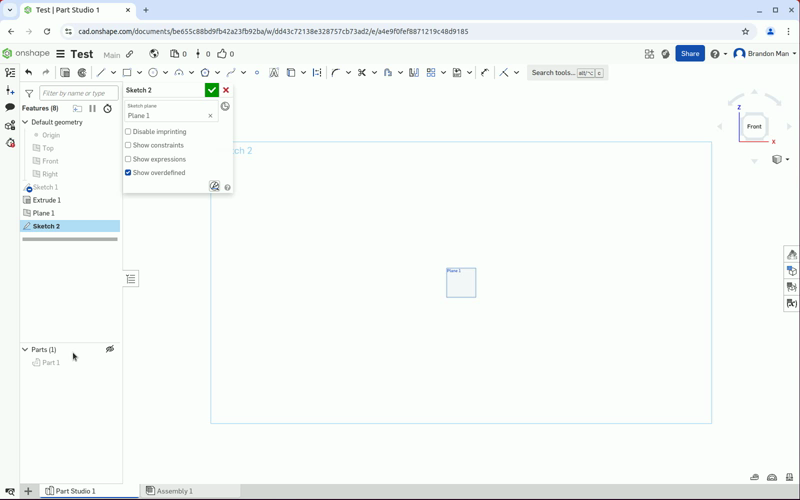
key(l)
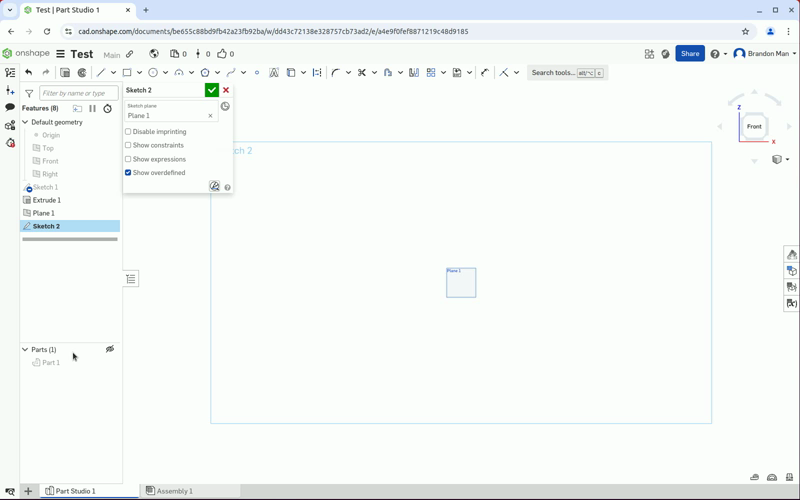
key_down(shift)
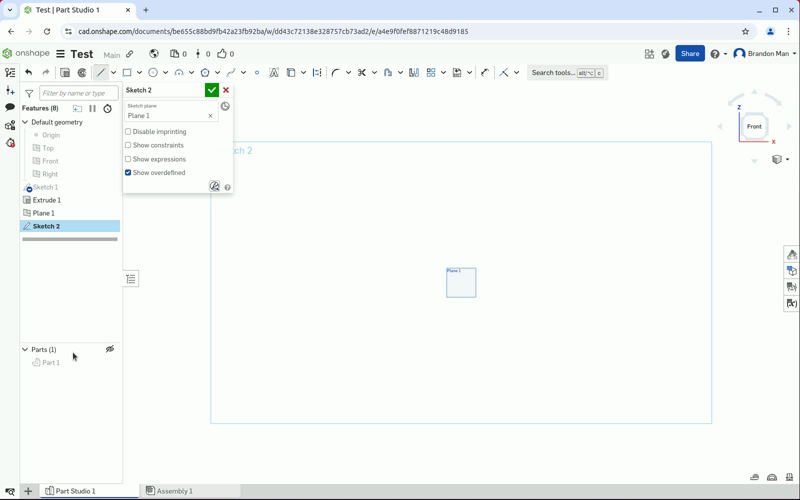
mouse_move(537, 282)
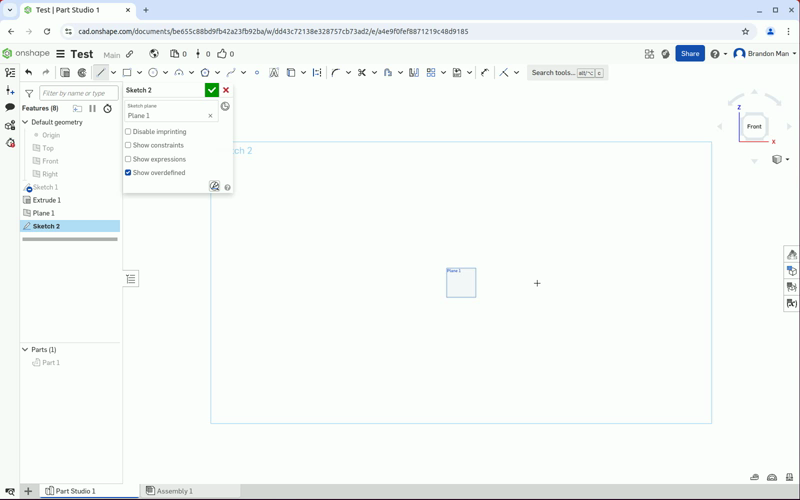
click(537, 282)
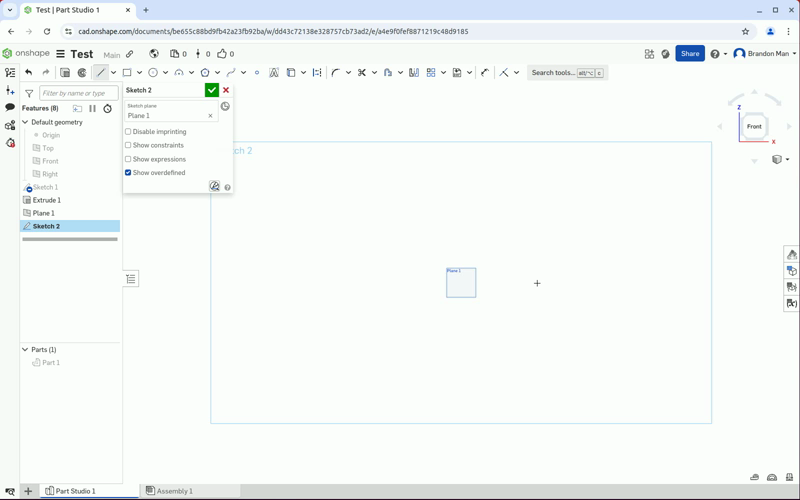
key_up(shift)
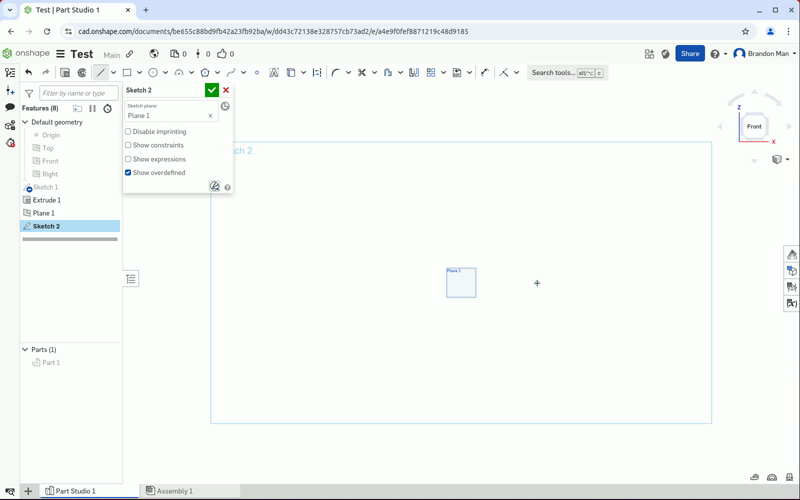
key_down(shift)
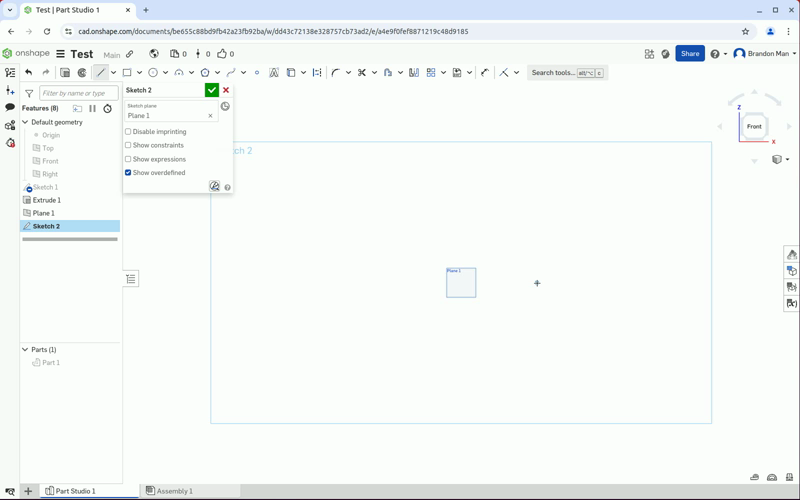
mouse_move(567, 282)
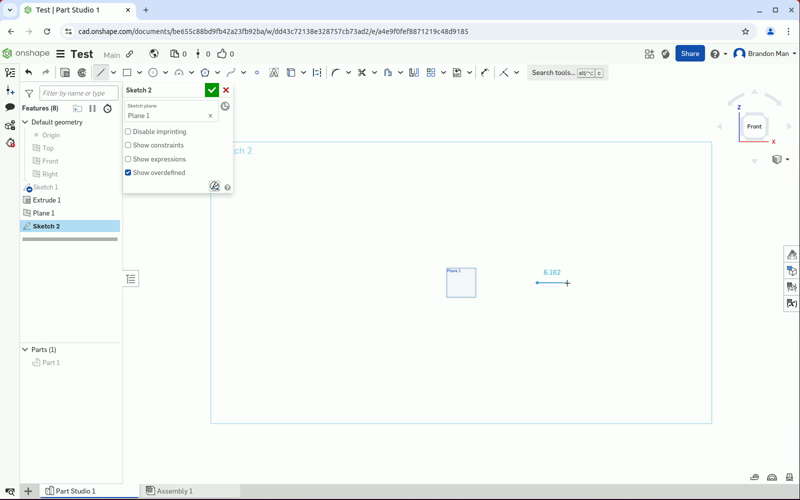
mouse_move(574, 282)
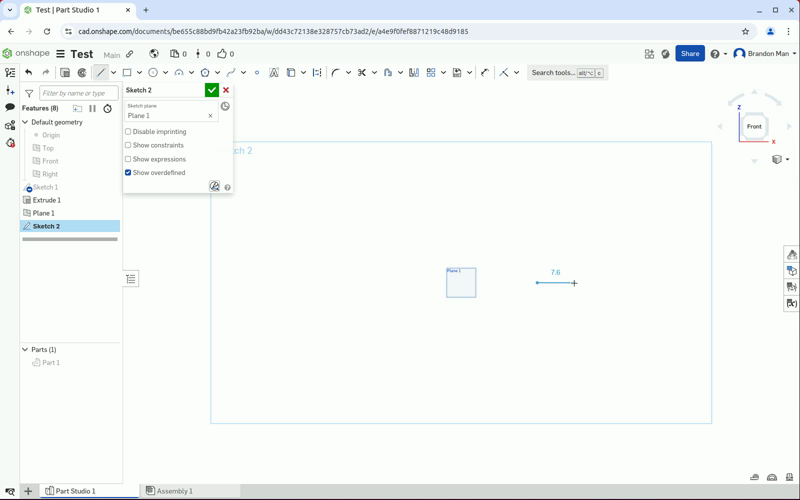
click(574, 282)
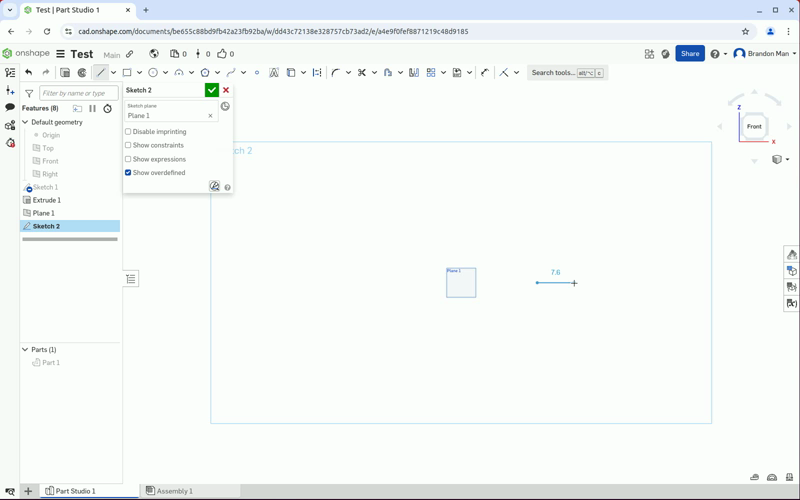
key_up(shift)
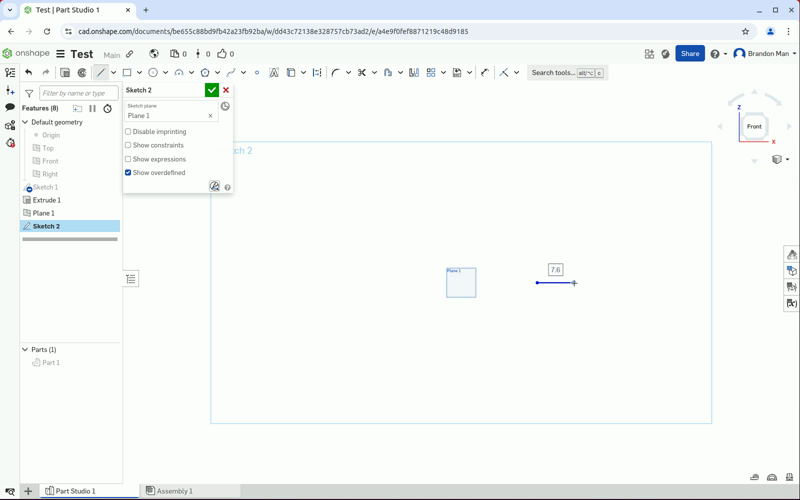
key_down(shift)
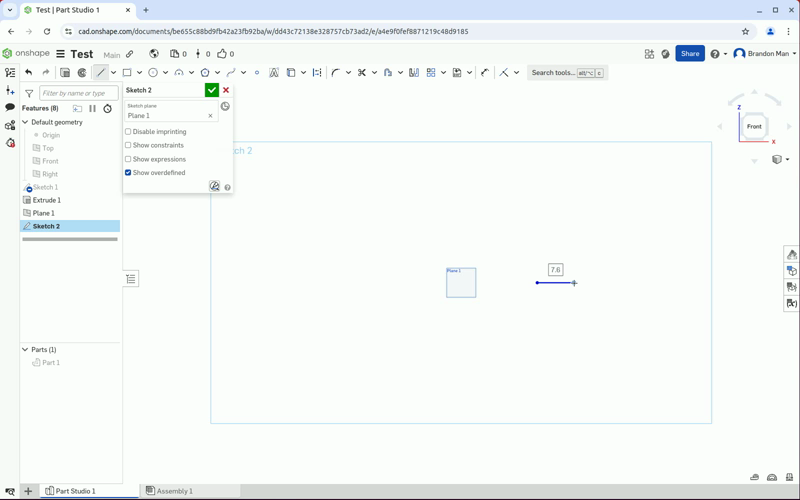
mouse_move(589, 282)
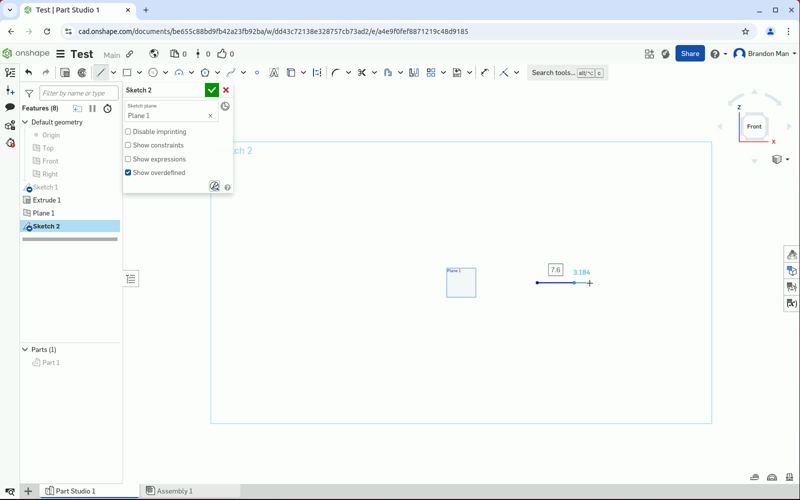
mouse_move(574, 258)
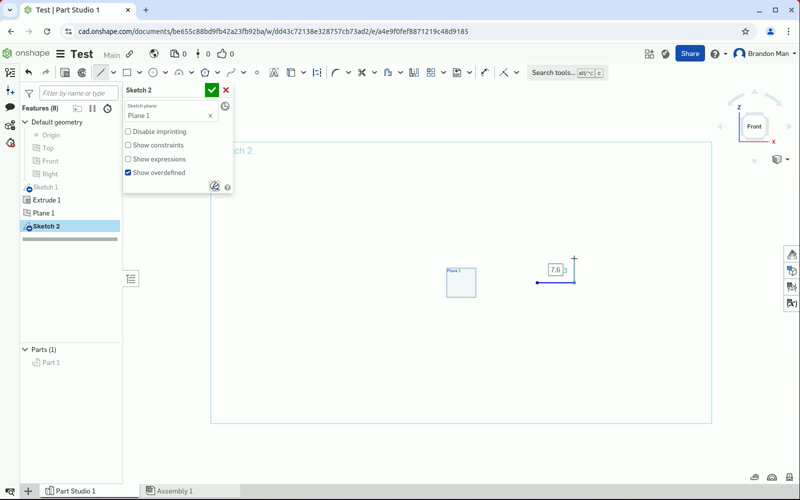
click(574, 258)
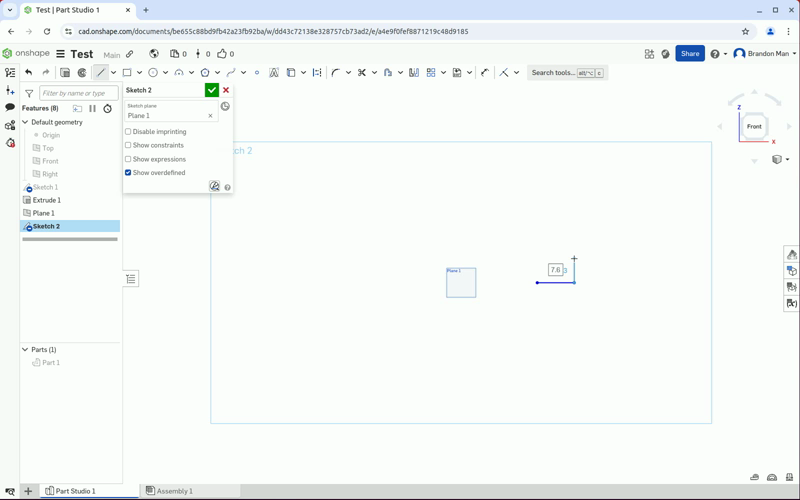
key_up(shift)
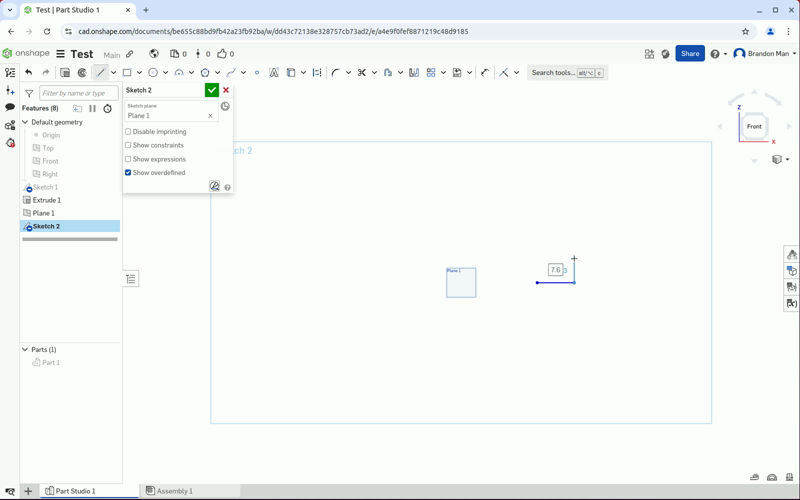
key_down(shift)
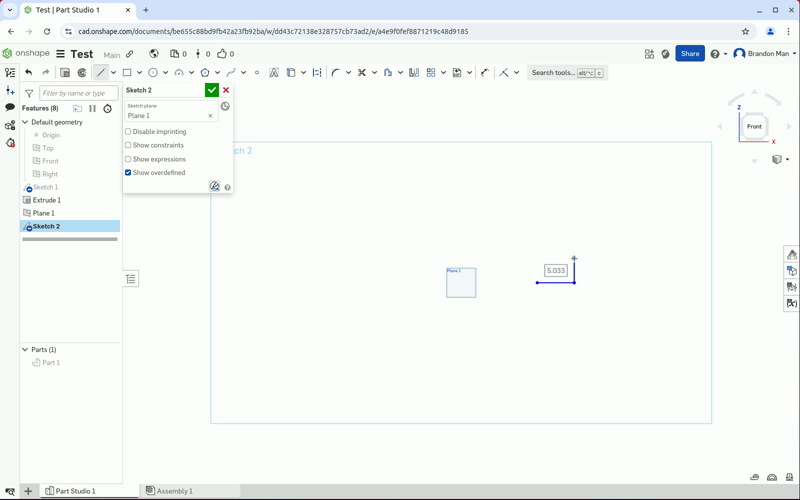
mouse_move(589, 258)
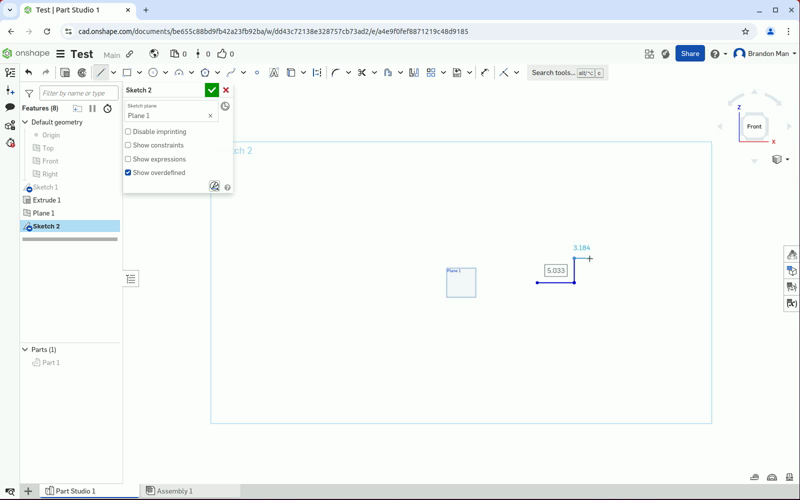
mouse_move(537, 258)
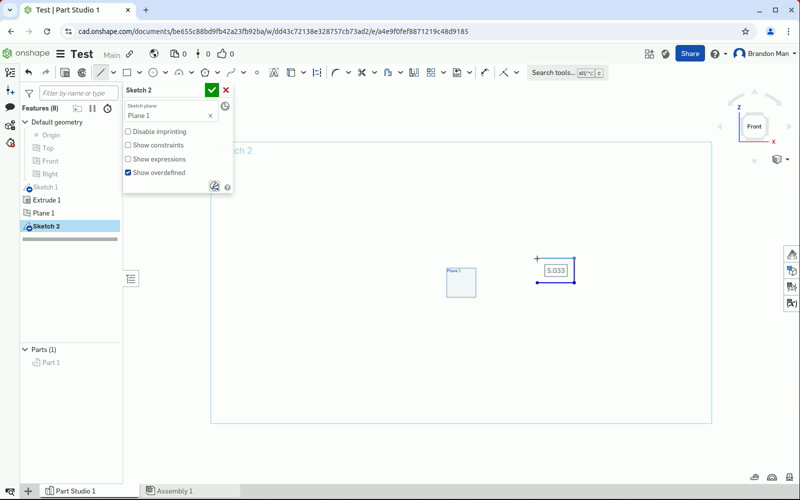
click(537, 258)
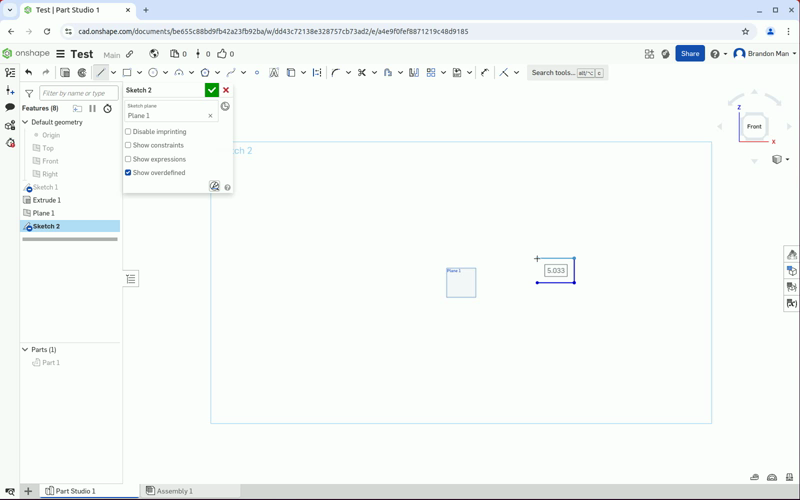
key_up(shift)
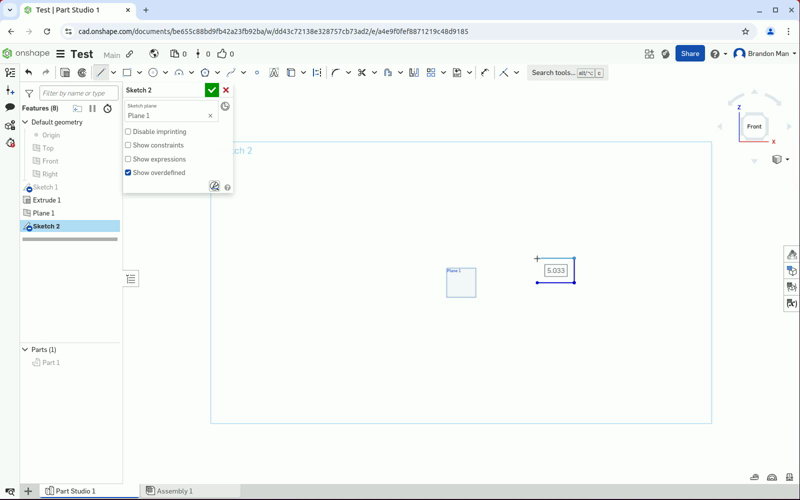
mouse_move(567, 258)
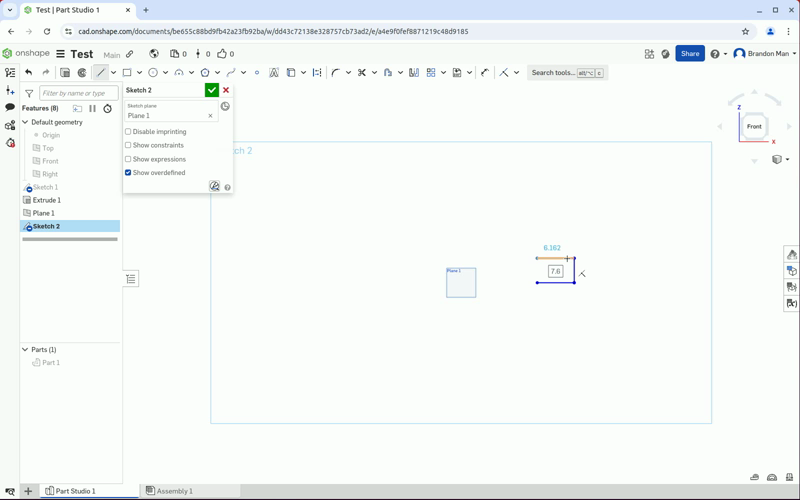
key_down(shift)
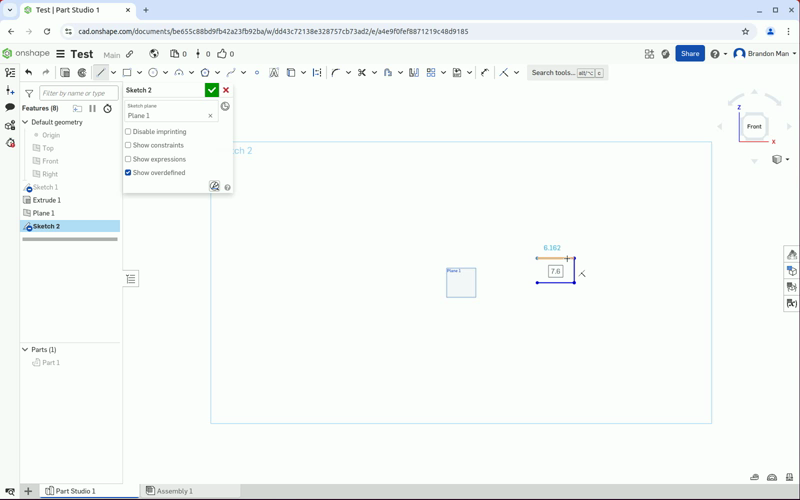
mouse_move(537, 282)
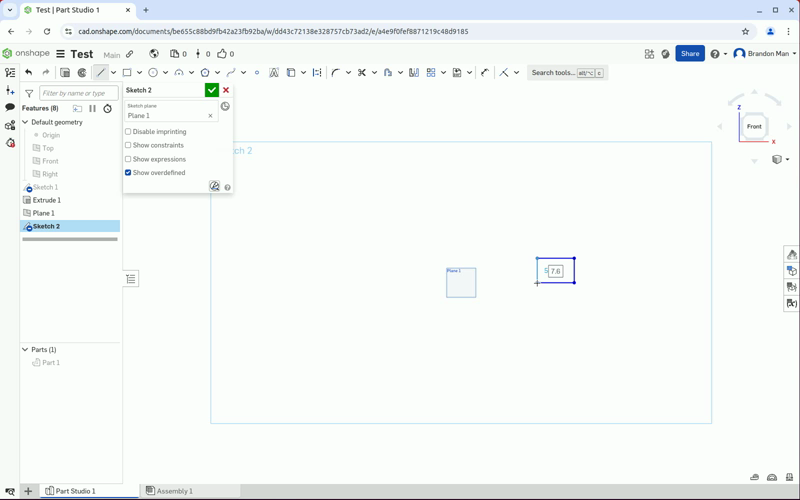
key_up(shift)
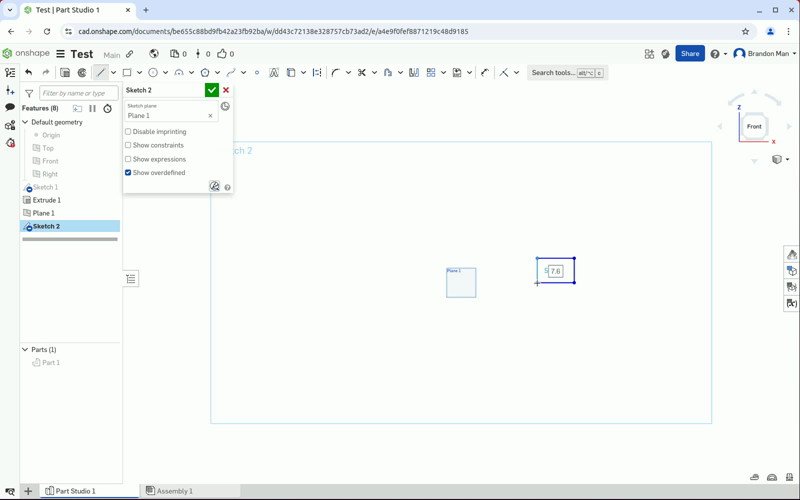
click(537, 282)
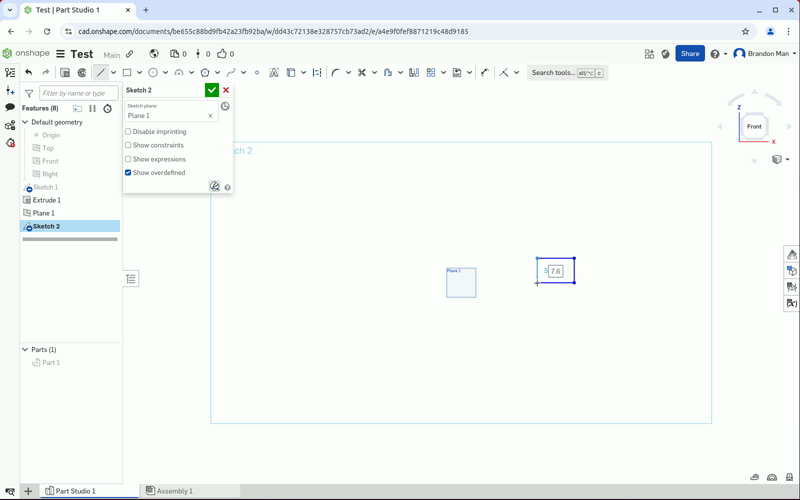
key(esc)
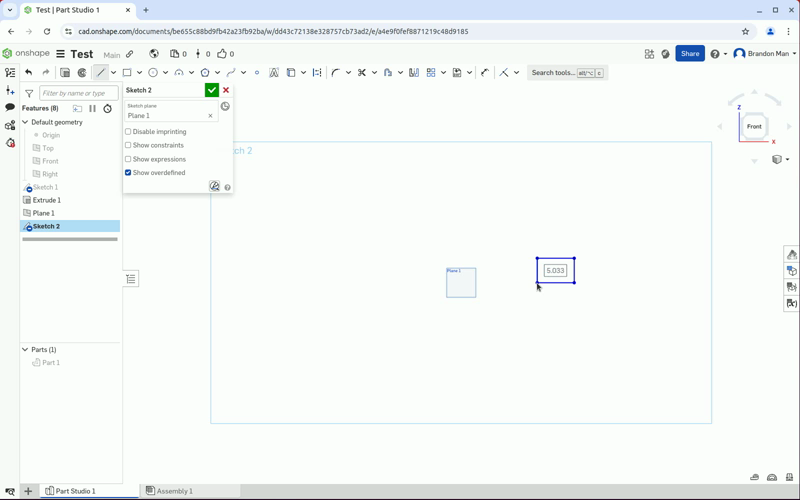
mouse_move(558, 260)
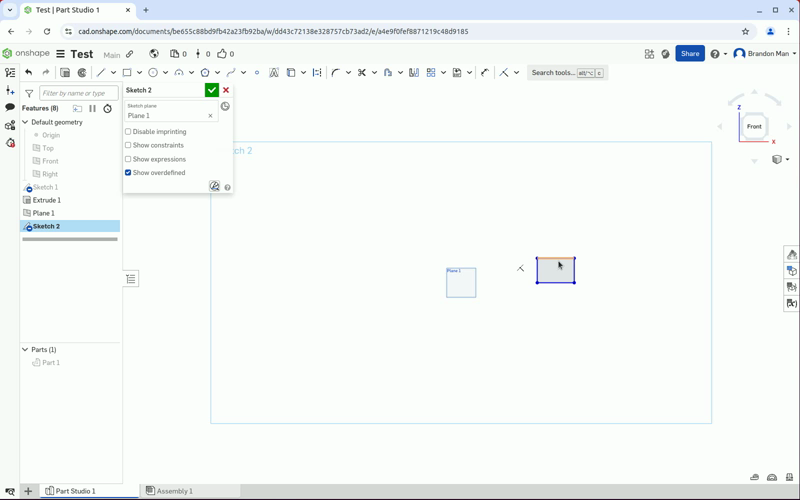
scroll(6)
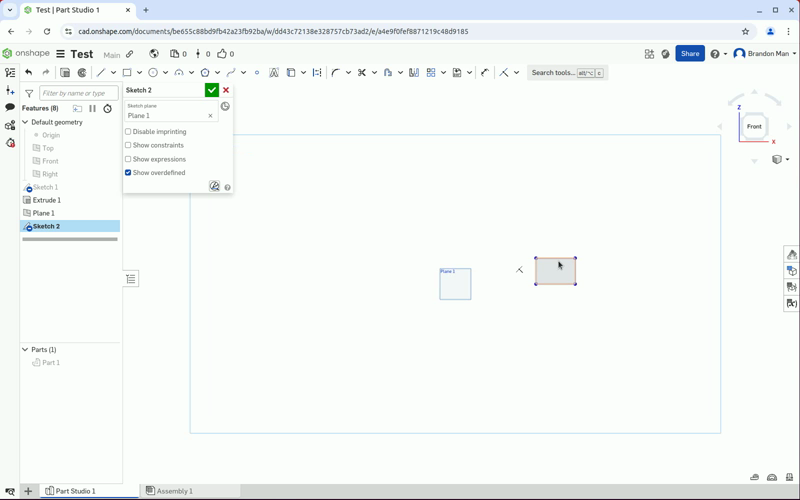
scroll(6)
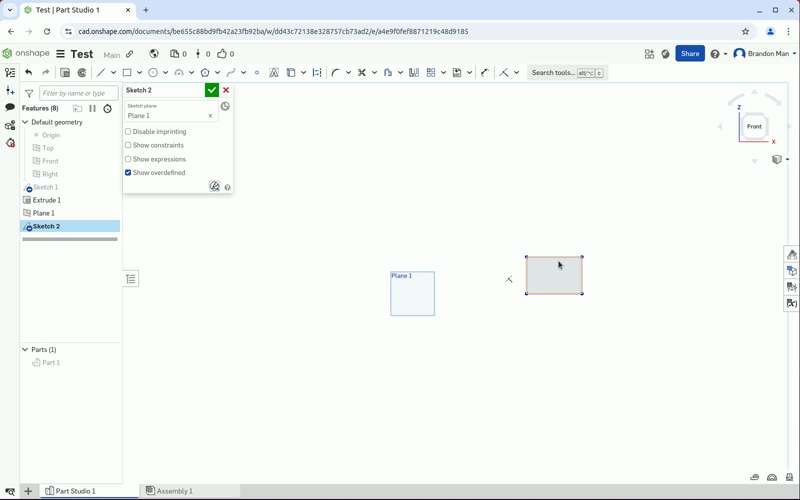
scroll(6)
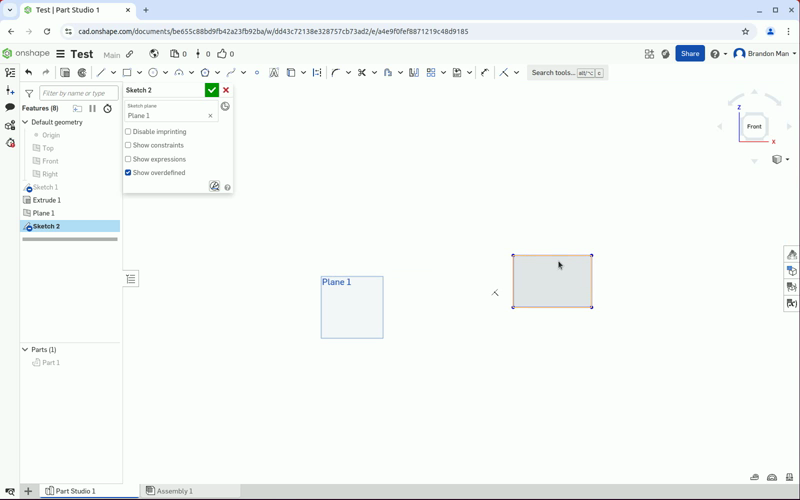
scroll(6)
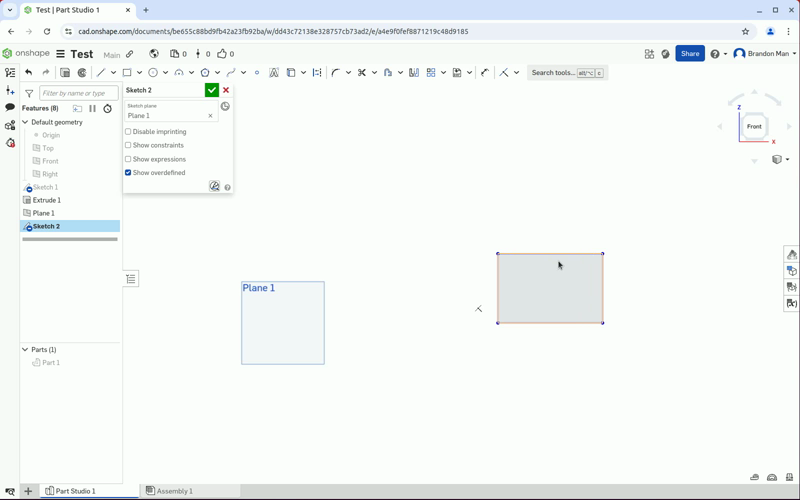
scroll(6)
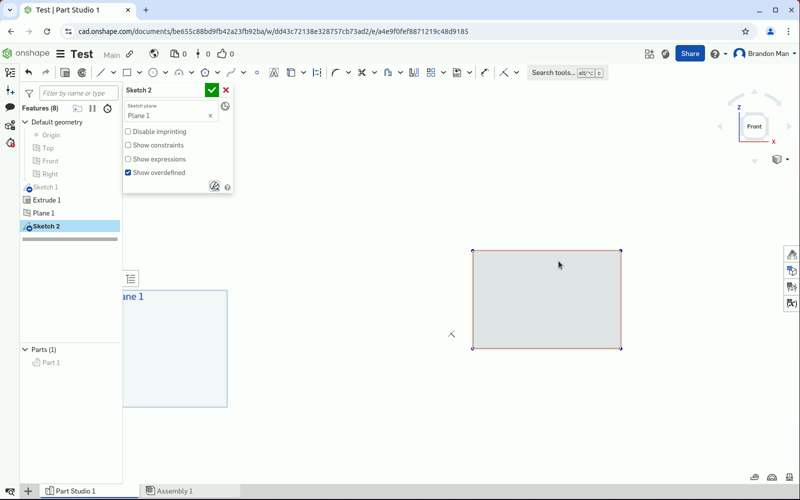
scroll(6)
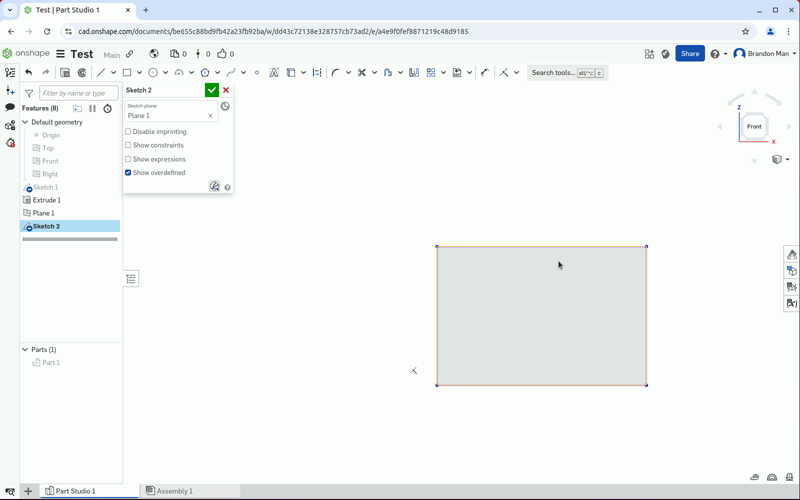
scroll(6)
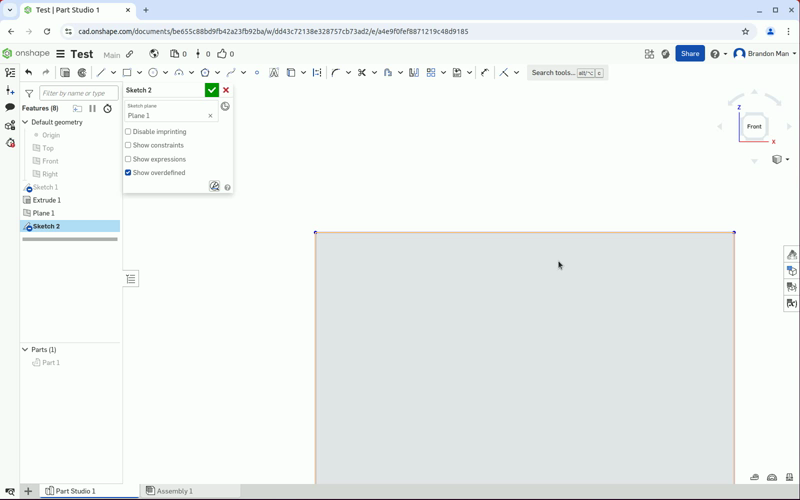
click(558, 260)
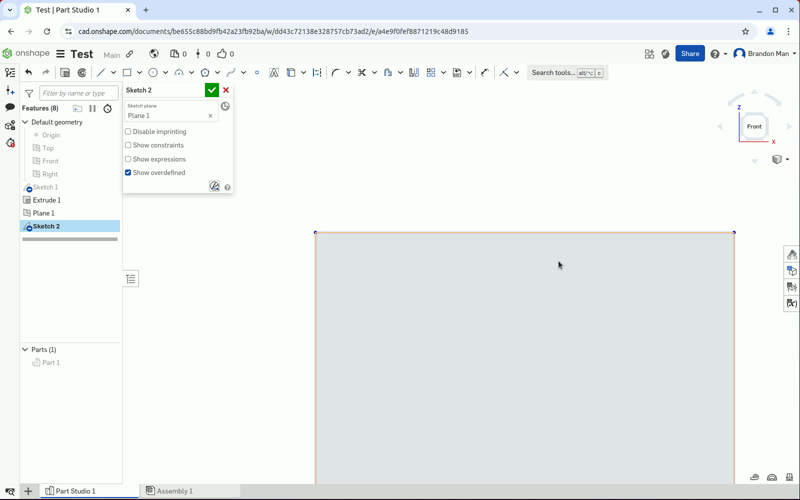
scroll(-6)
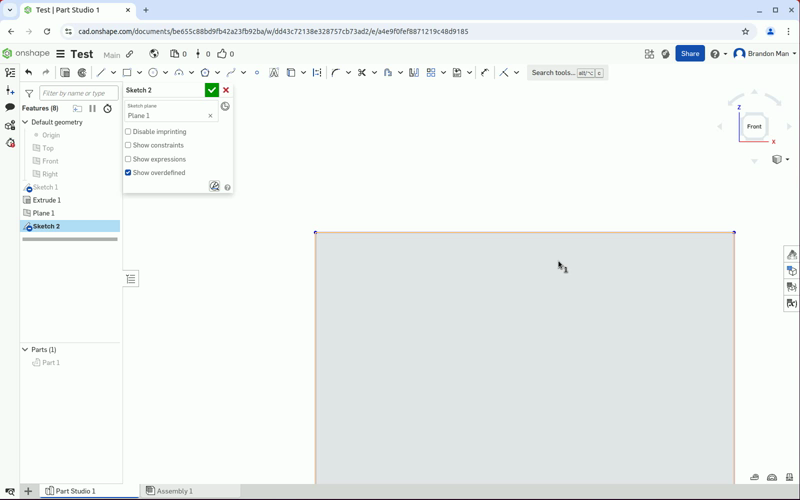
scroll(-6)
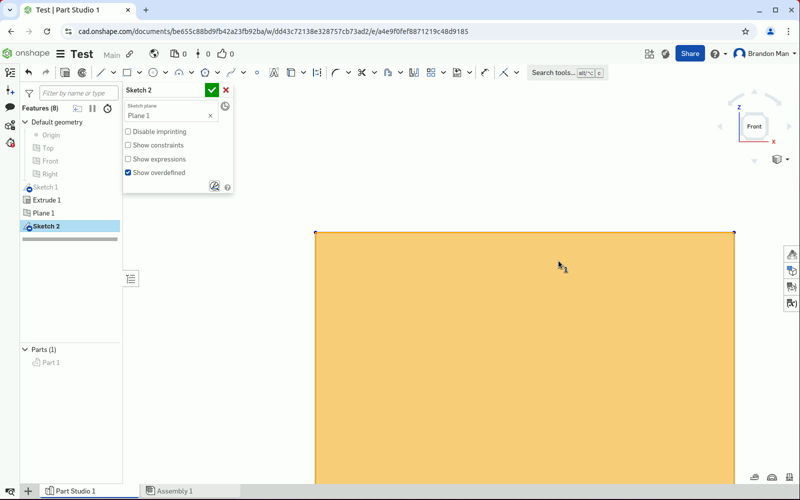
scroll(-6)
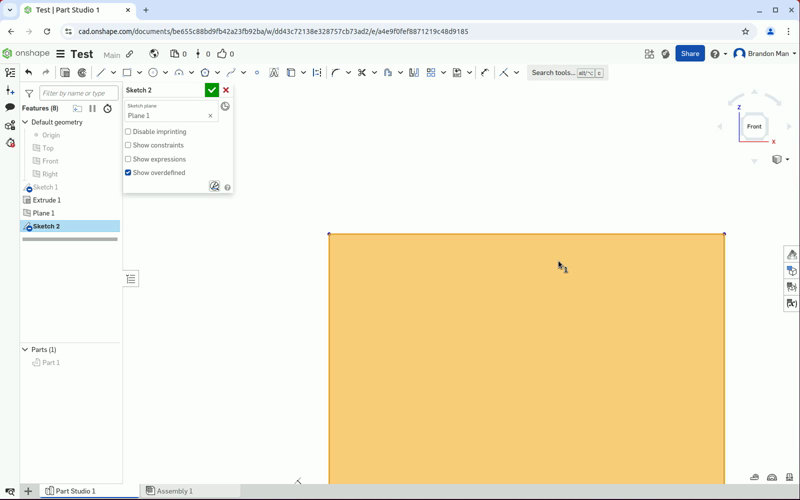
scroll(-6)
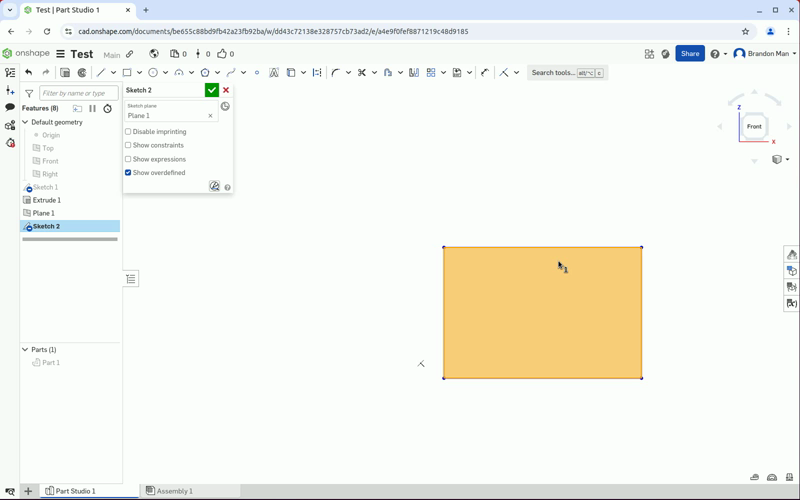
scroll(-6)
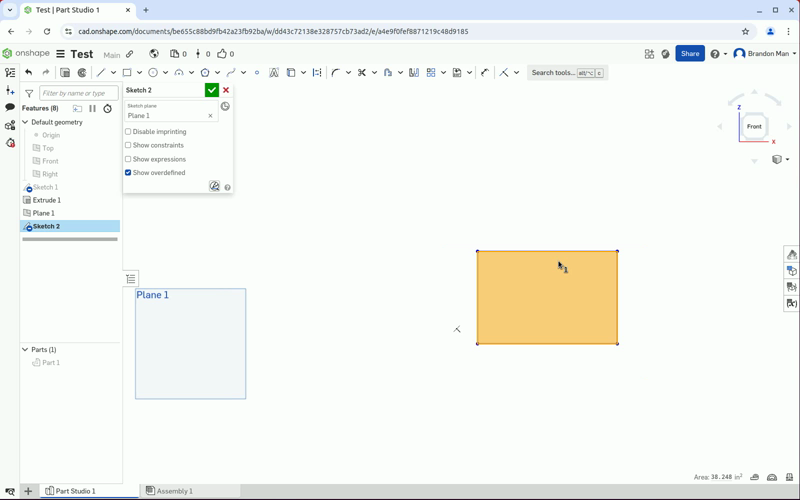
scroll(-6)
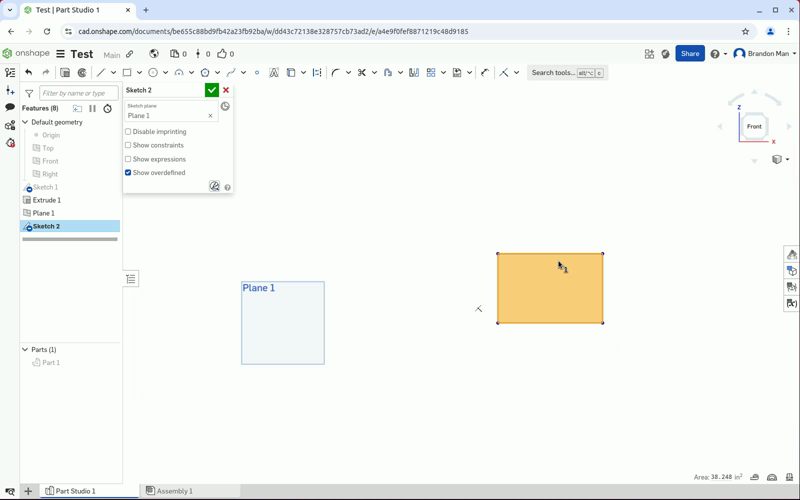
scroll(-6)
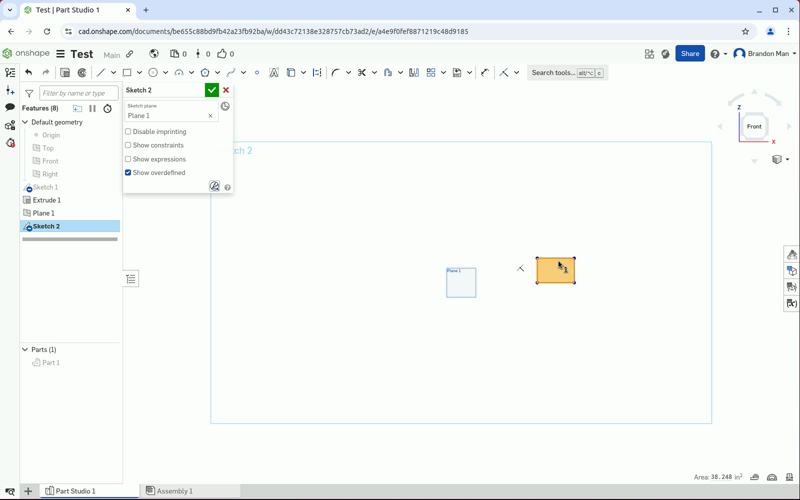
mouse_move(73, 352)
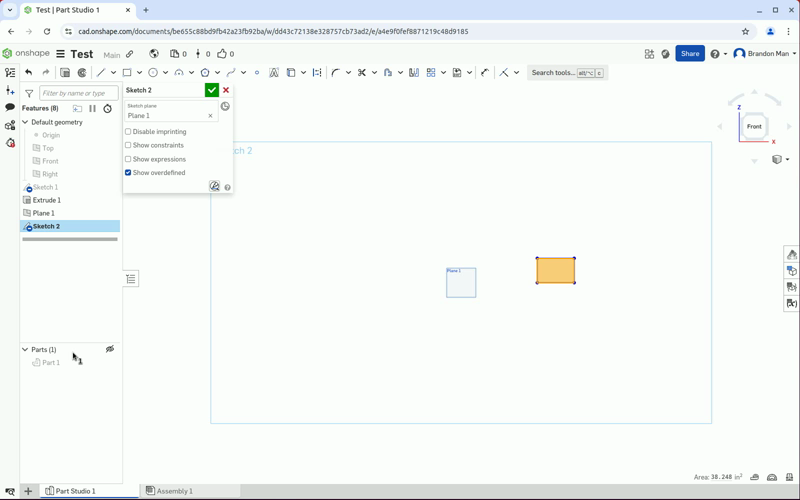
key(shift+y)
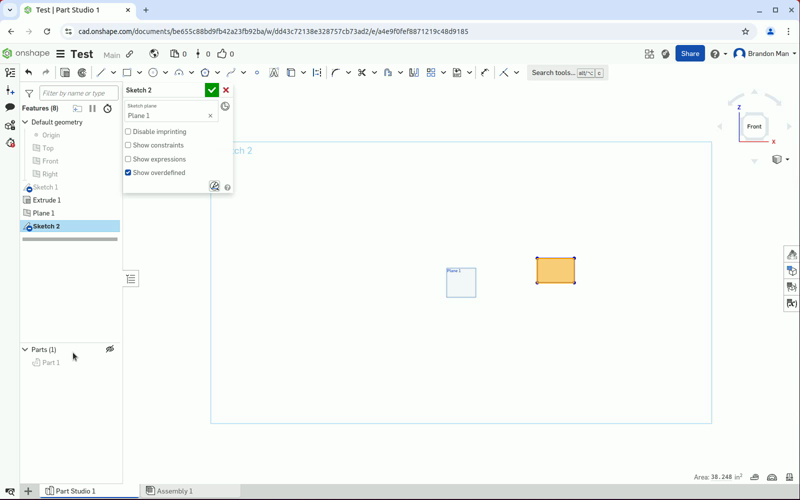
key(shift+e)
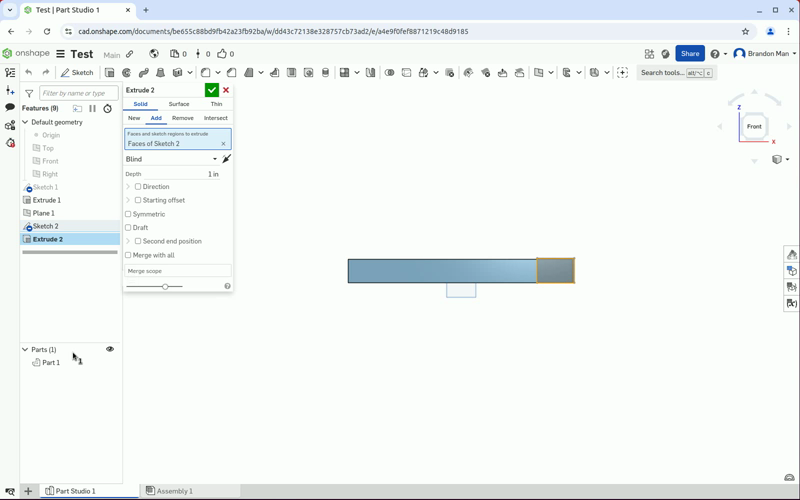
mouse_move(143, 106)
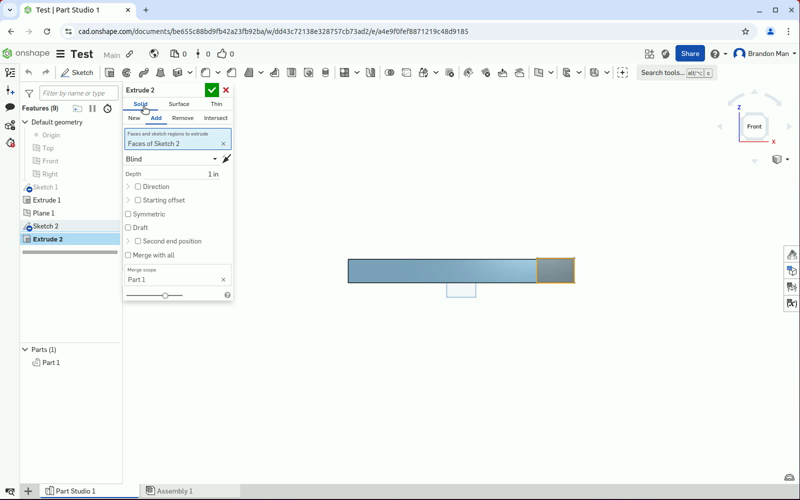
click(143, 106)
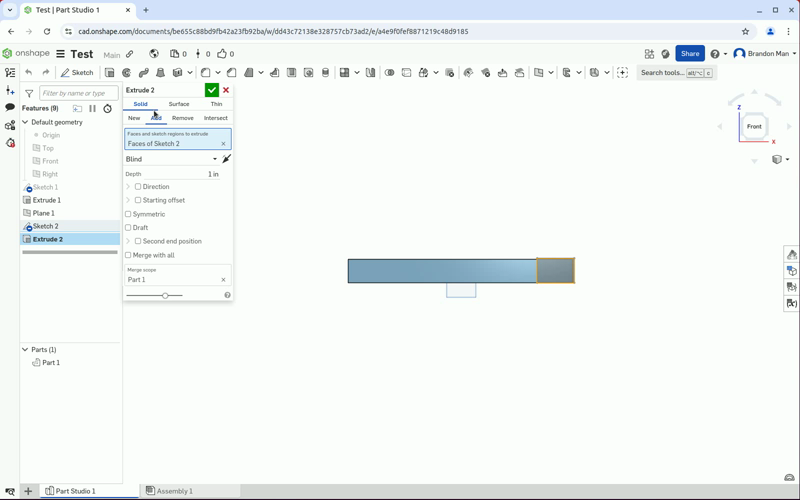
mouse_move(186, 120)
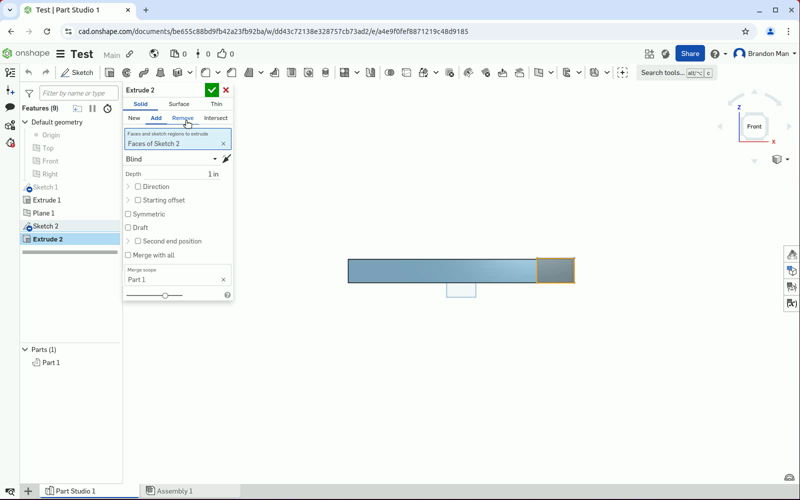
click(186, 120)
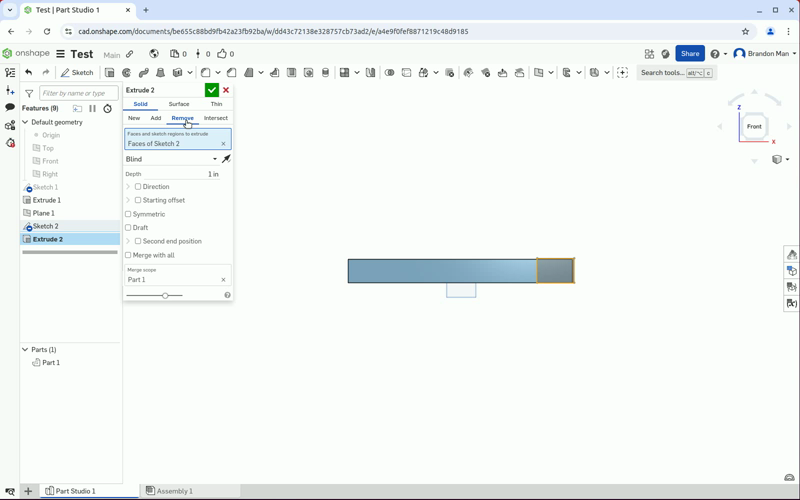
key(tab, 4)
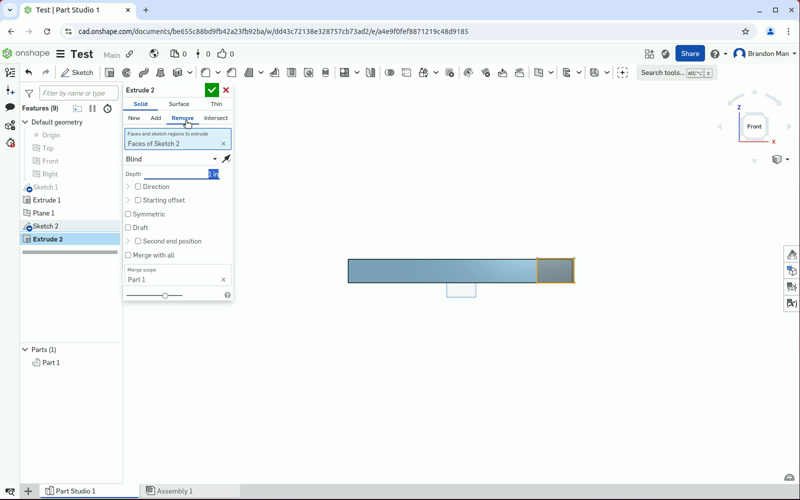
text(1.444)
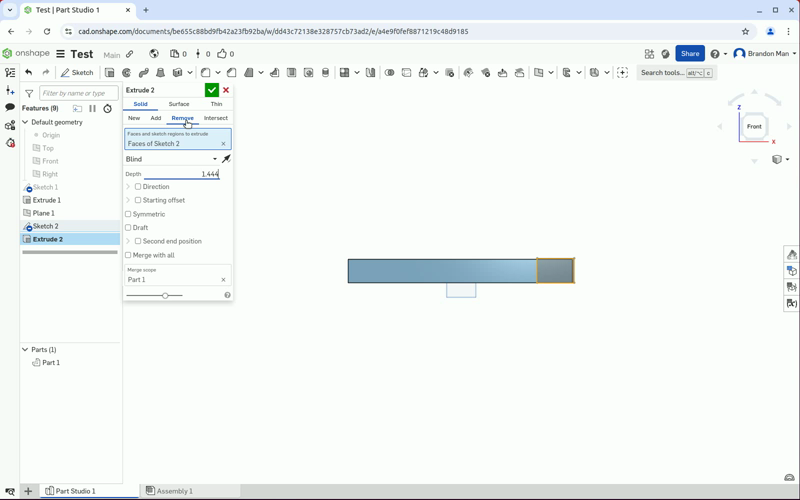
key(tab, 6)
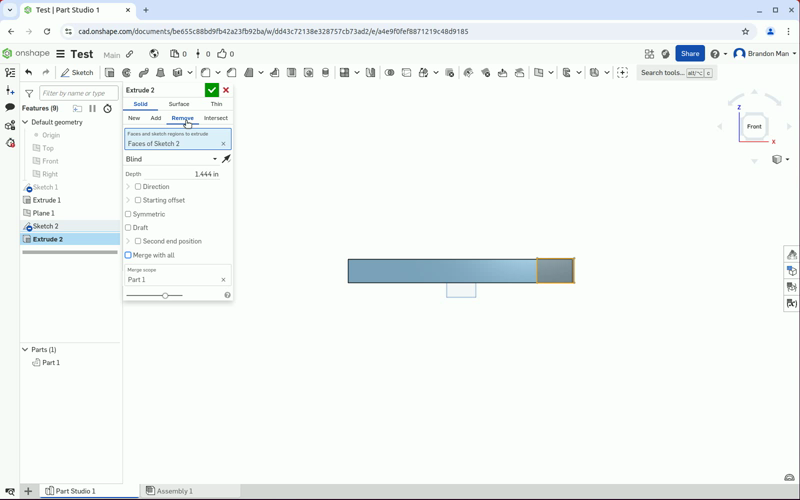
key(space)
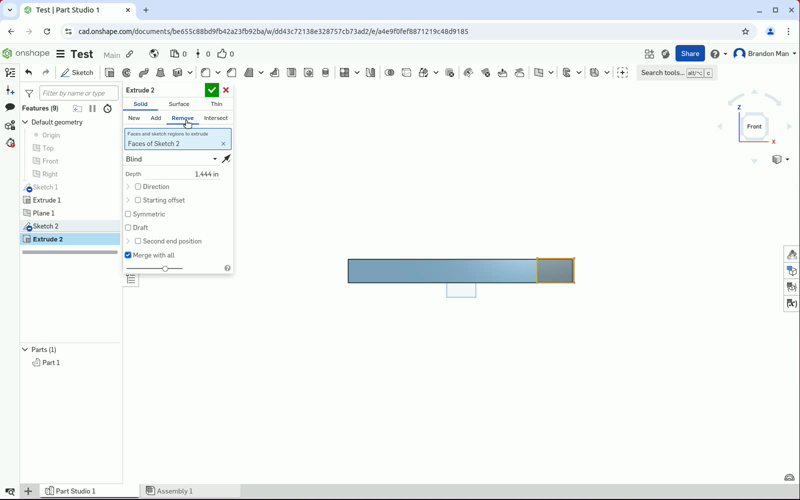
key(enter)
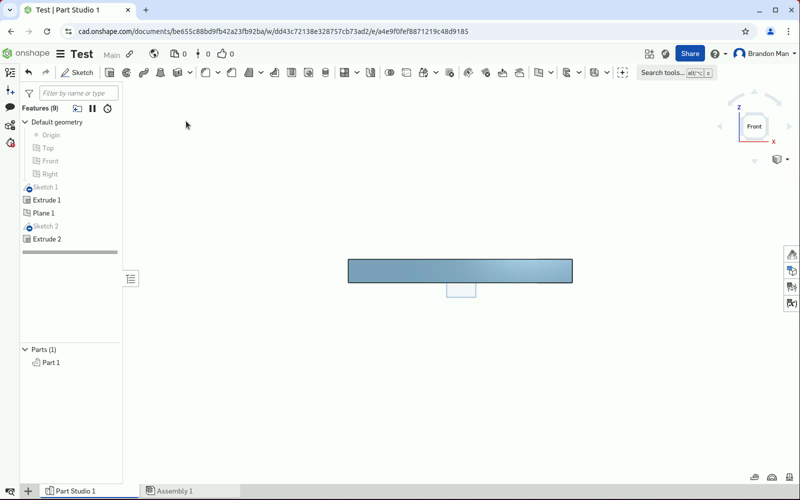
key(shift+h)
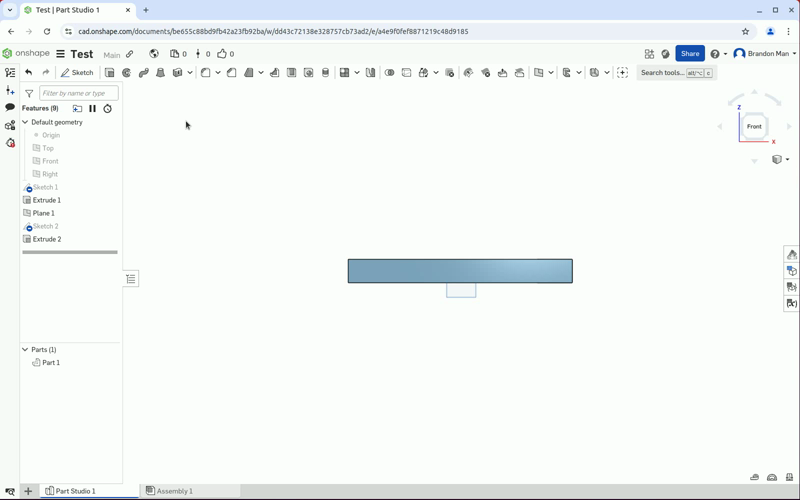
key(shift+h)
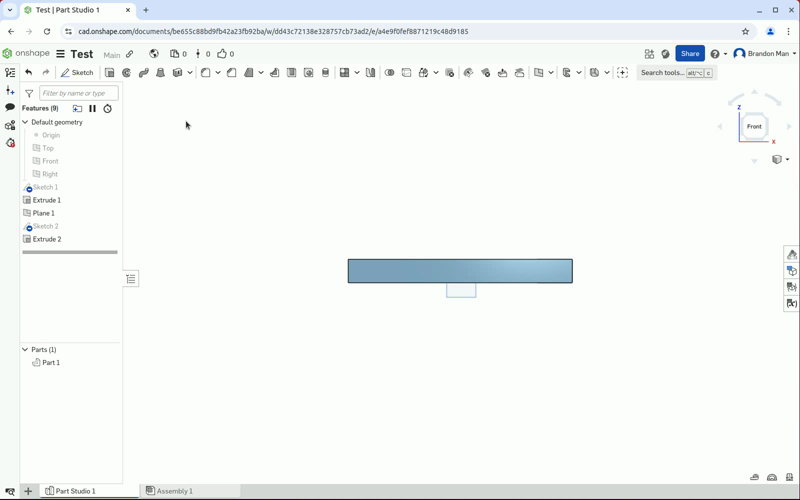
mouse_move(73, 189)
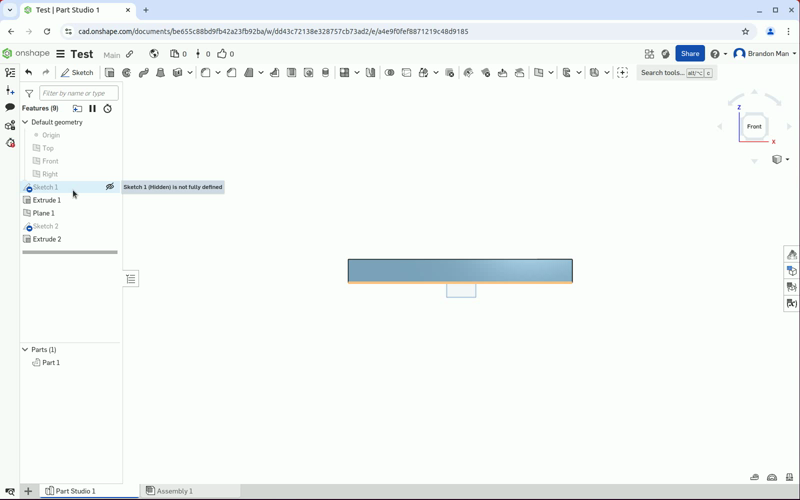
click(73, 189)
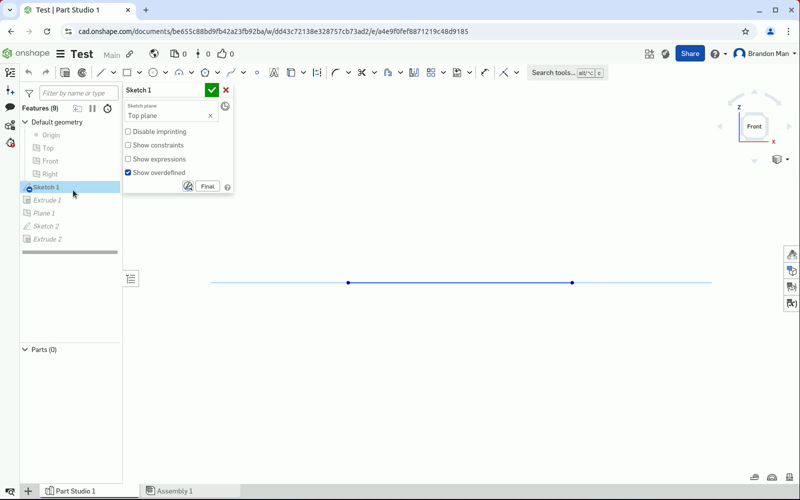
mouse_move(229, 92)
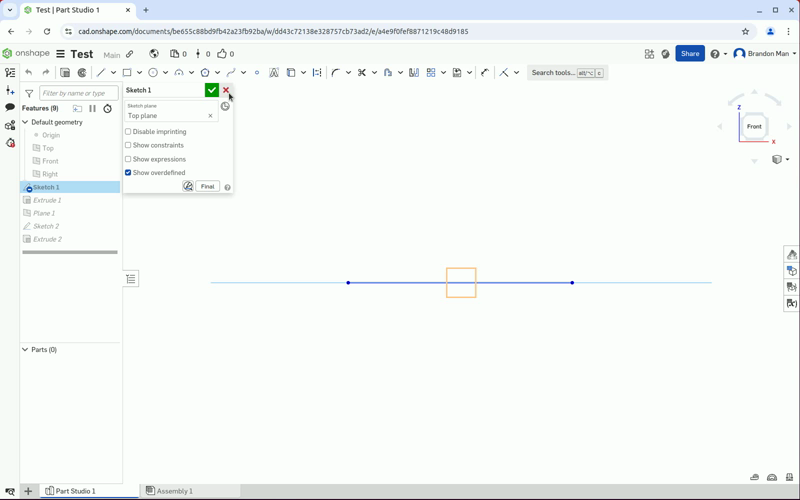
click(229, 92)
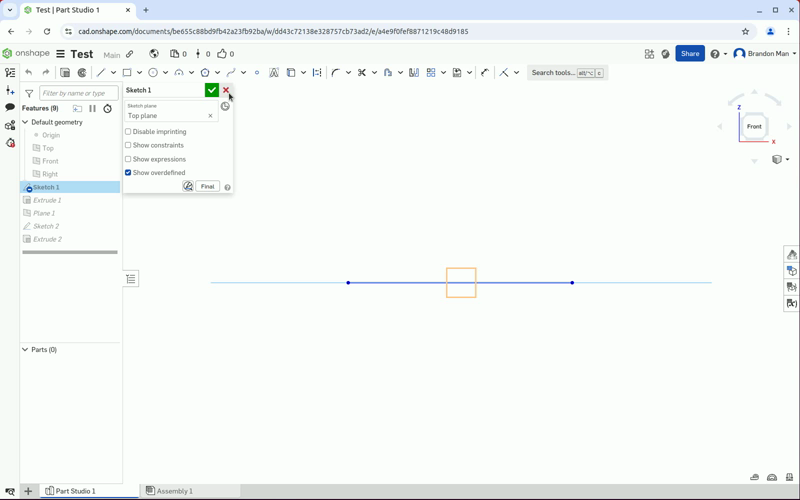
key(shift+s)
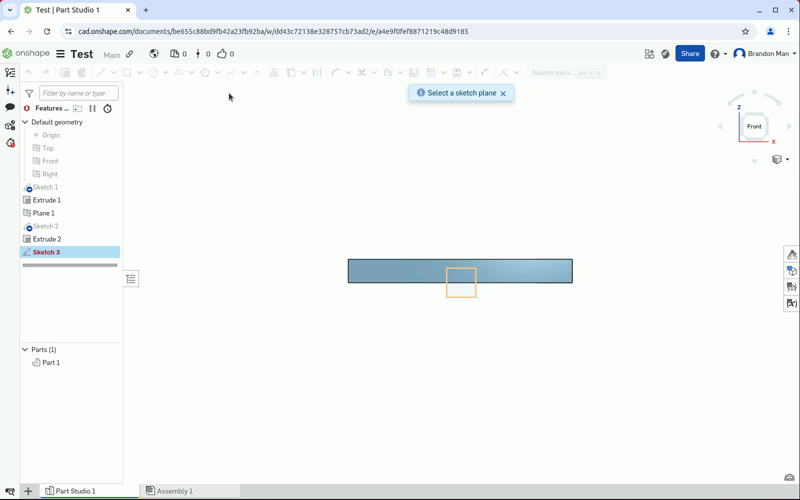
mouse_move(73, 215)
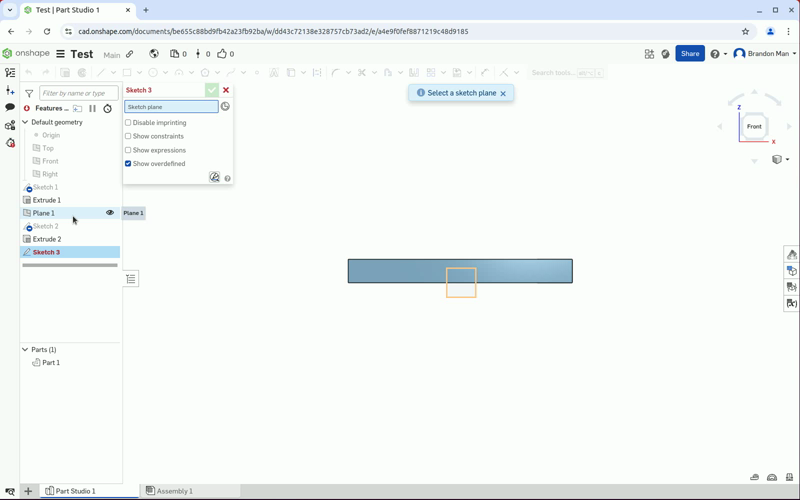
click(73, 215)
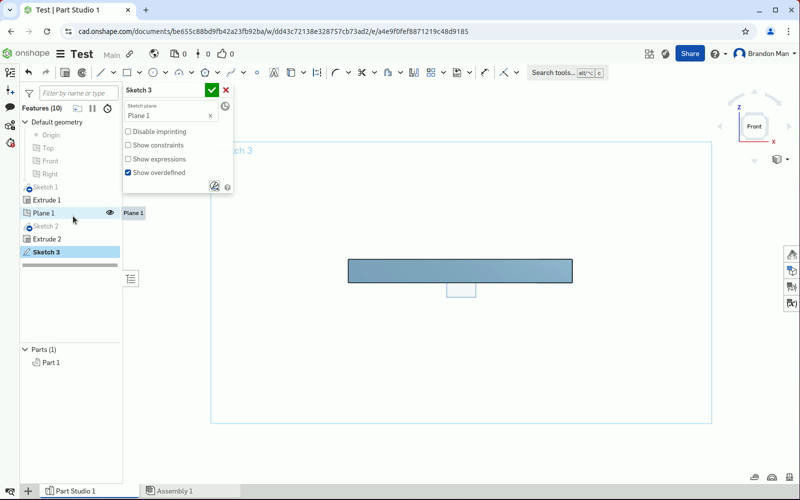
mouse_move(73, 352)
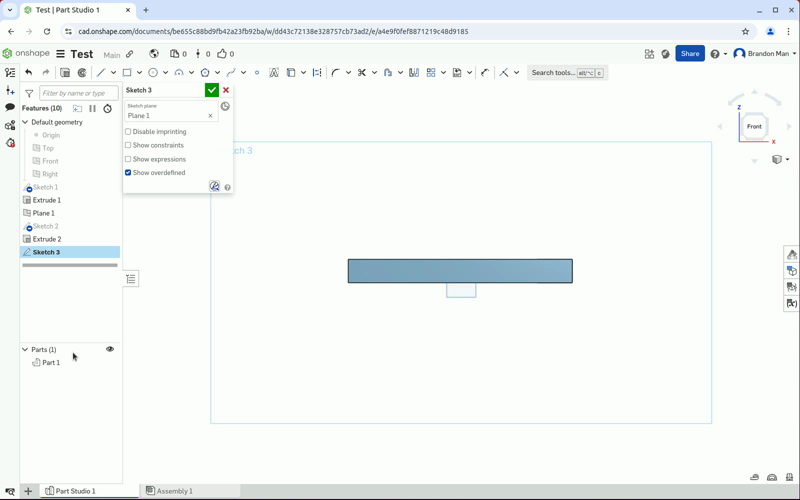
key(y)
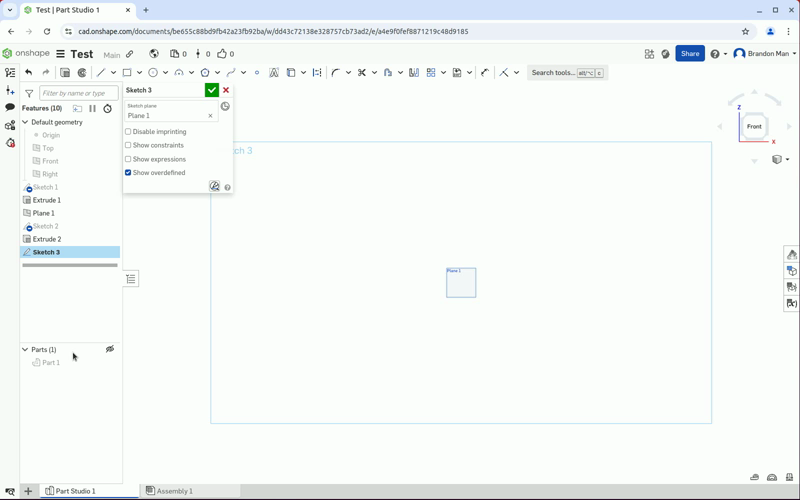
key(l)
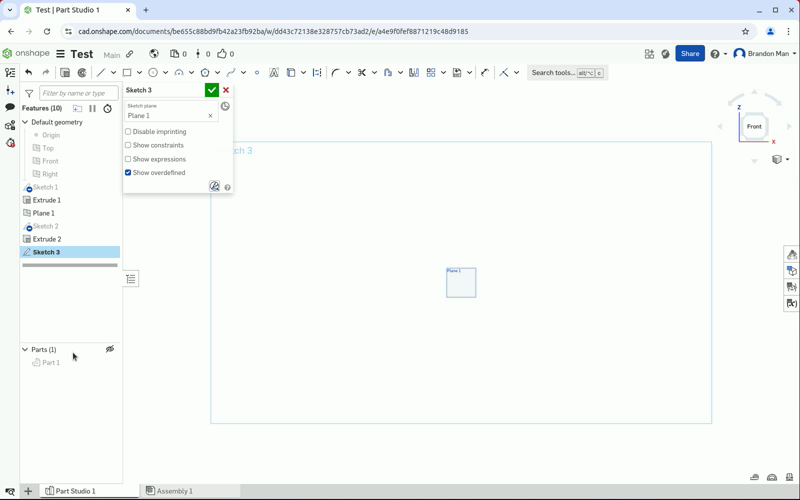
key_down(shift)
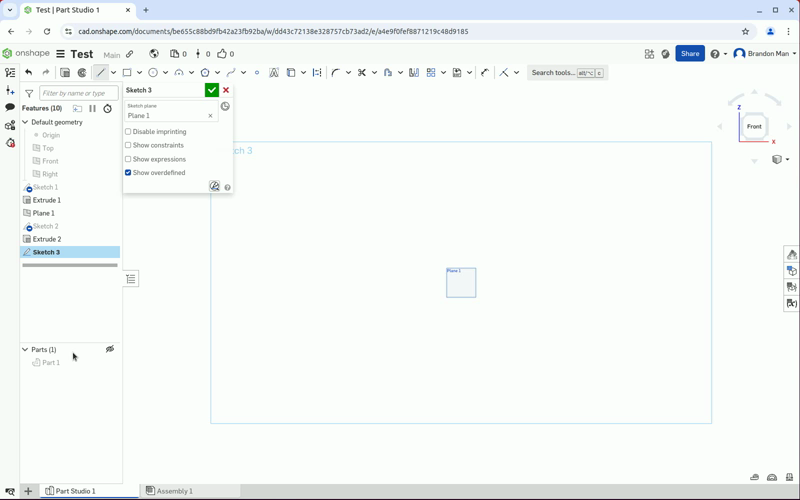
mouse_move(348, 282)
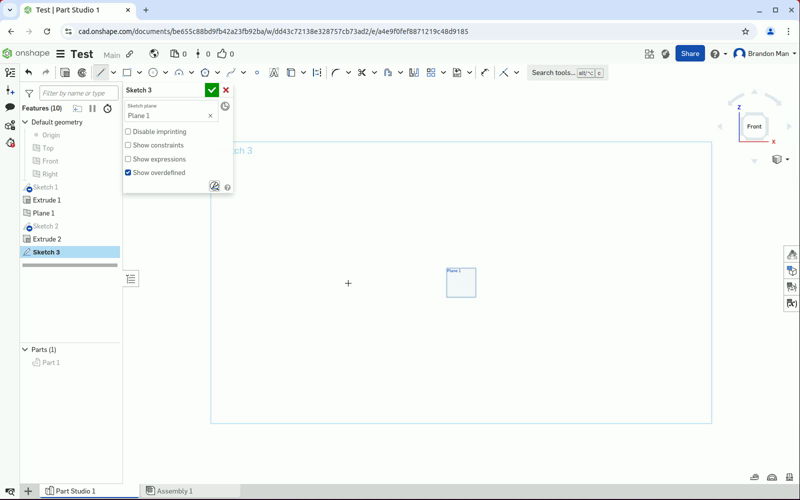
click(348, 282)
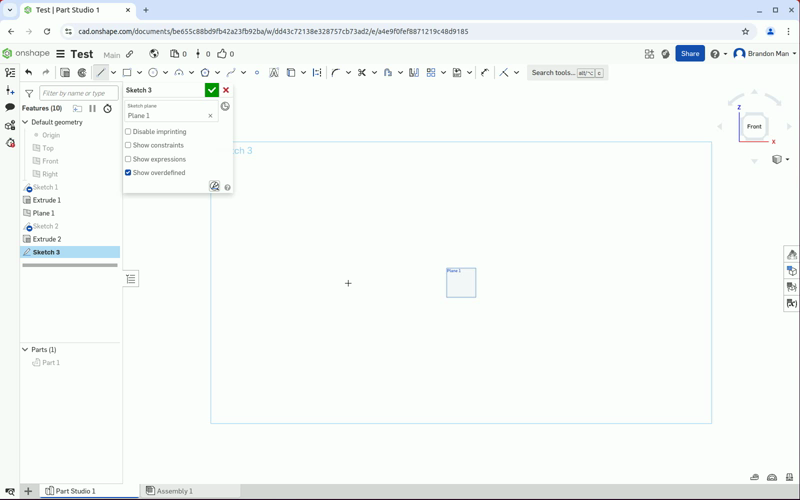
key_up(shift)
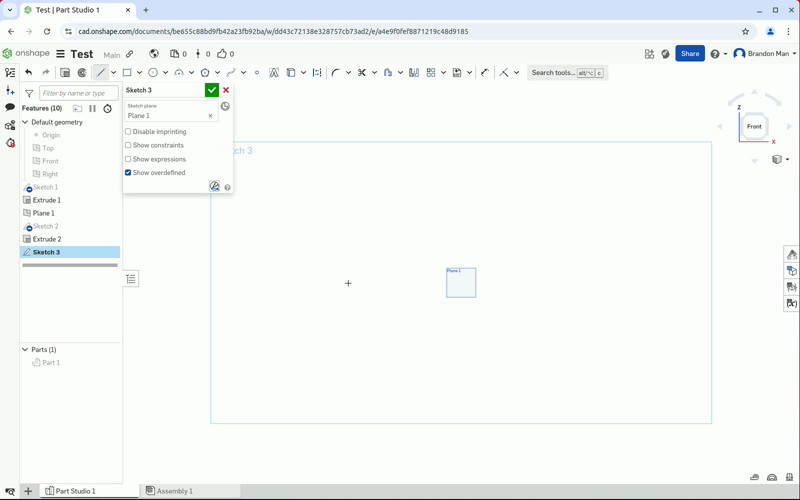
key_down(shift)
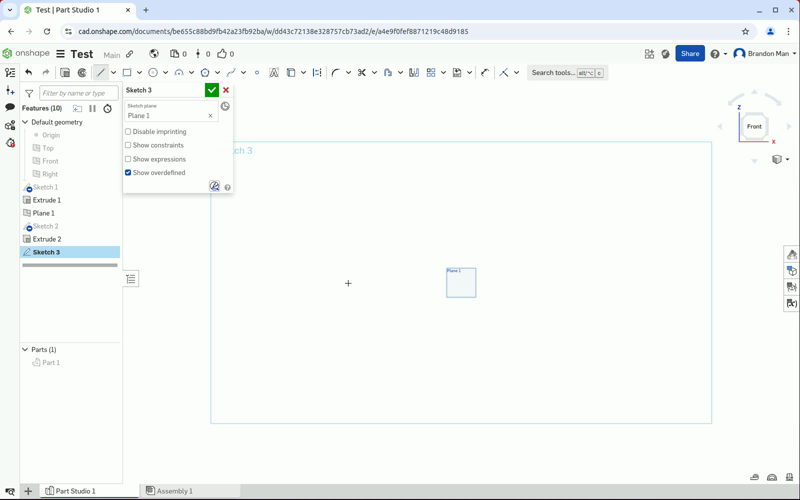
mouse_move(378, 282)
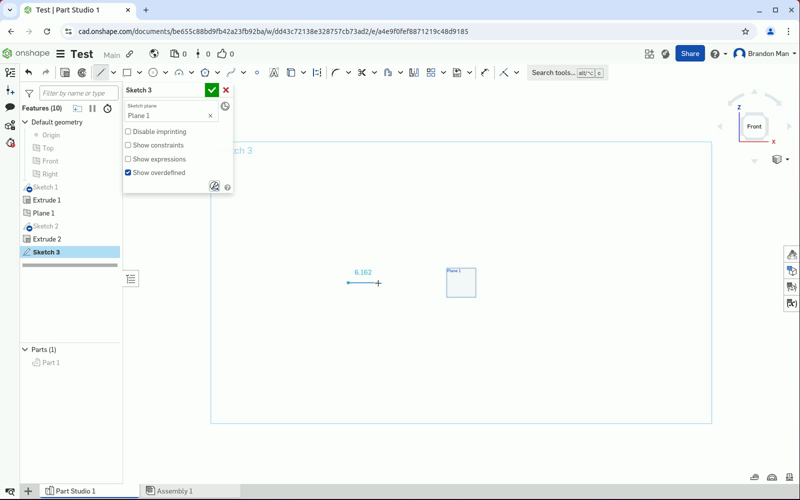
mouse_move(385, 282)
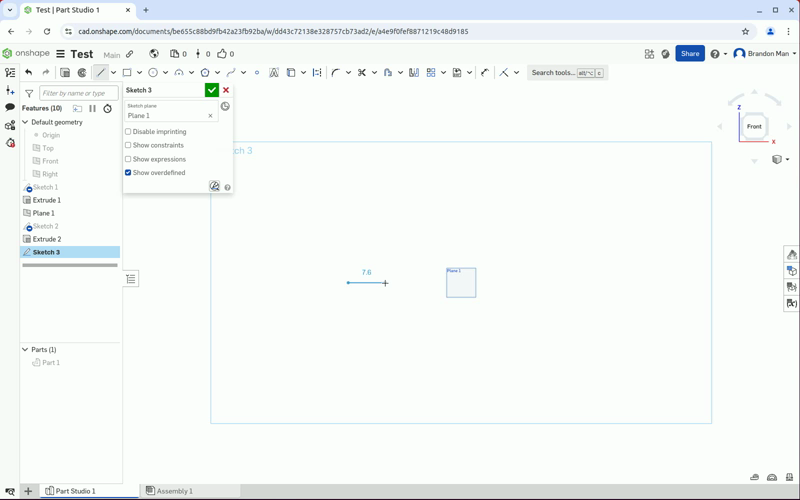
click(385, 282)
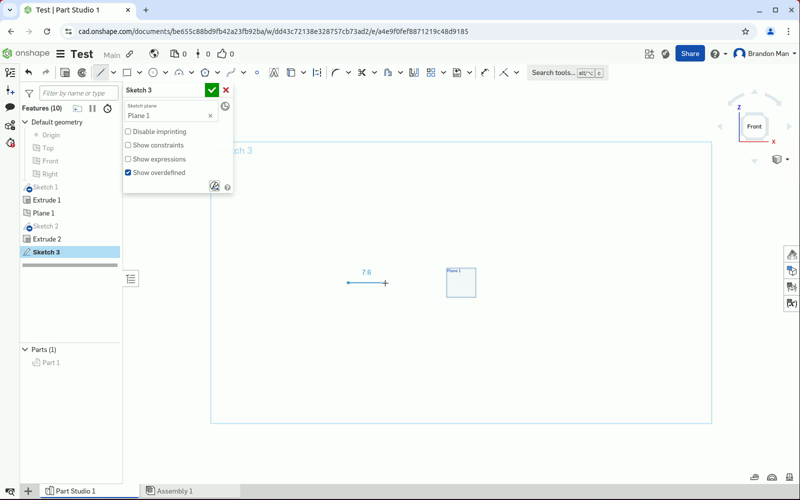
key_up(shift)
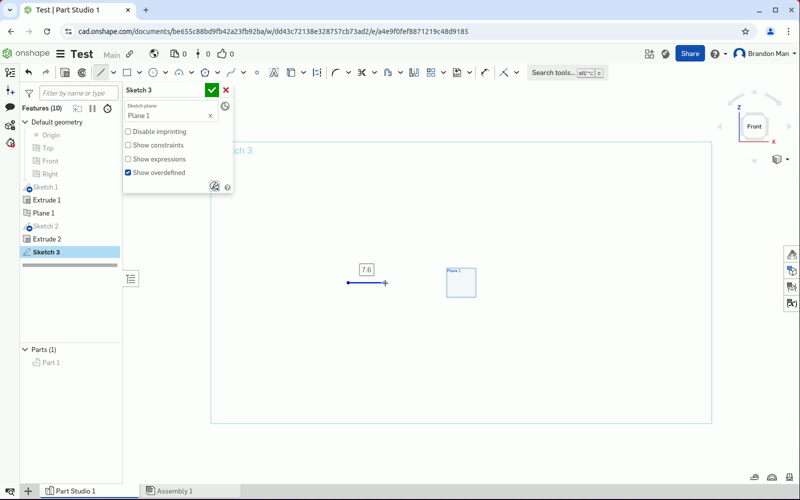
key_down(shift)
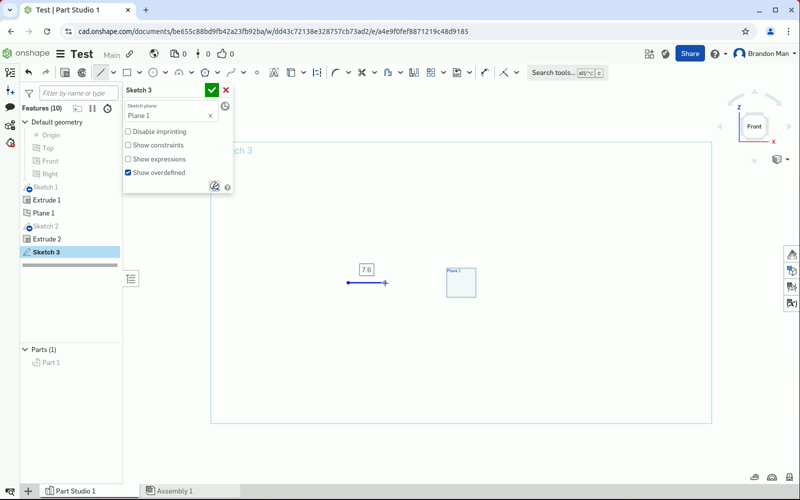
mouse_move(415, 282)
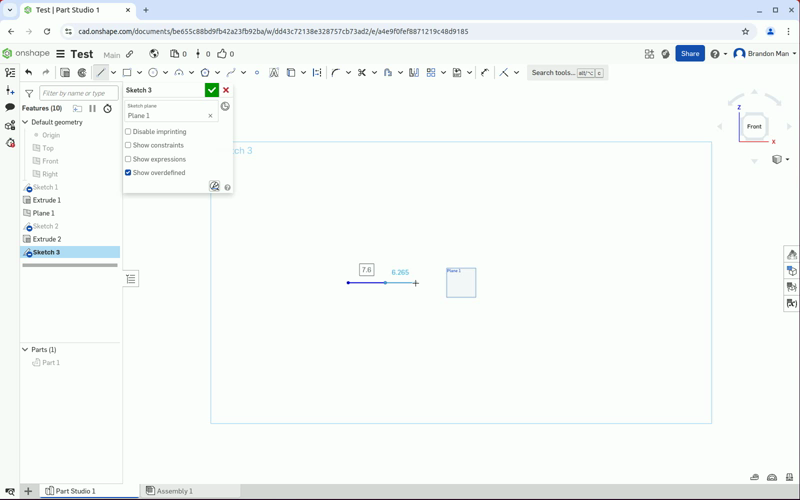
mouse_move(385, 258)
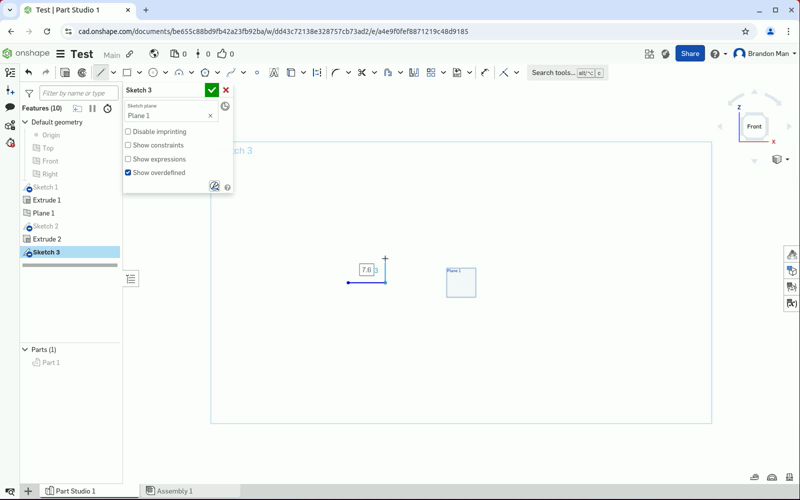
click(385, 258)
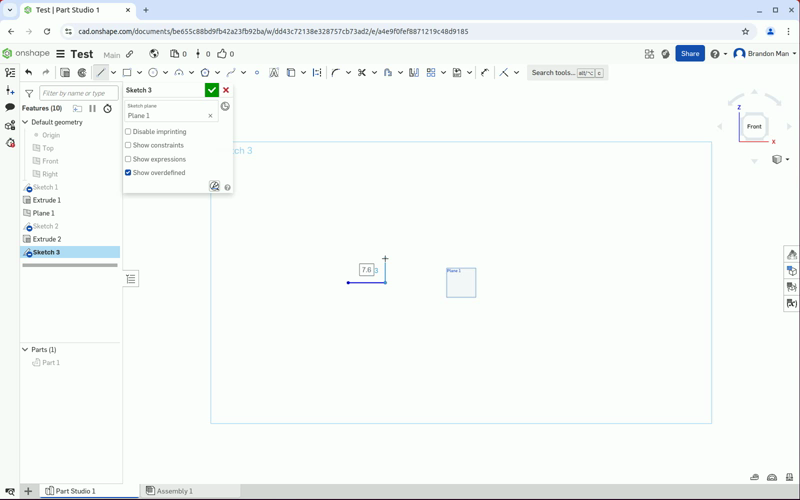
key_up(shift)
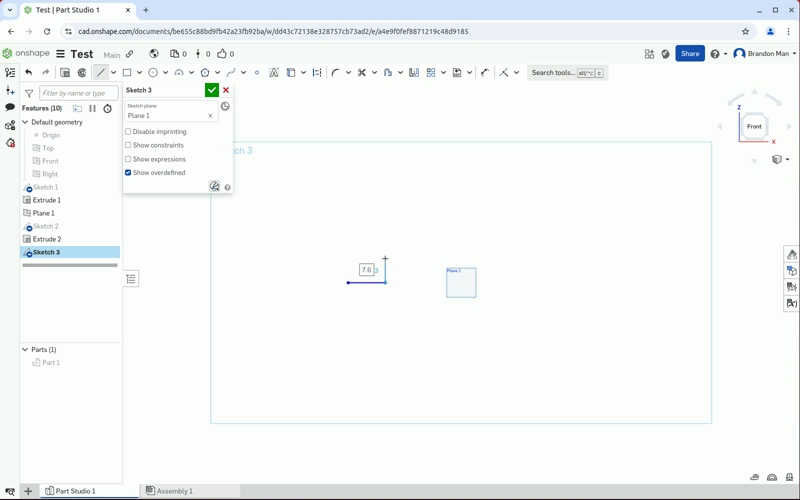
key_down(shift)
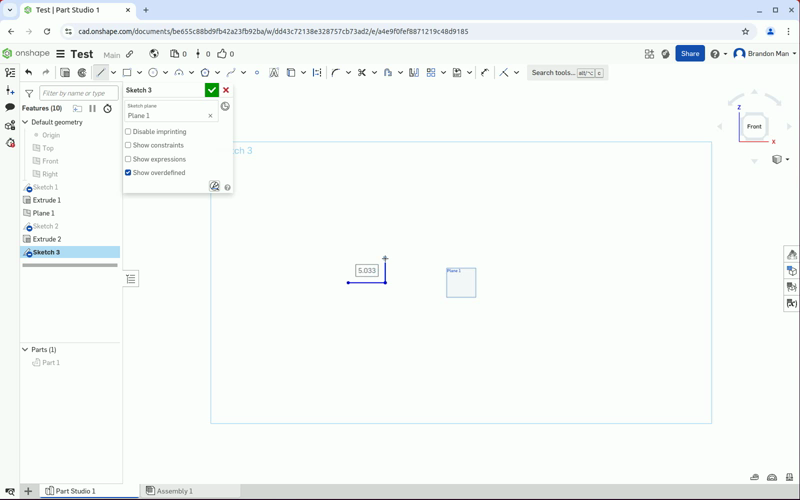
mouse_move(415, 258)
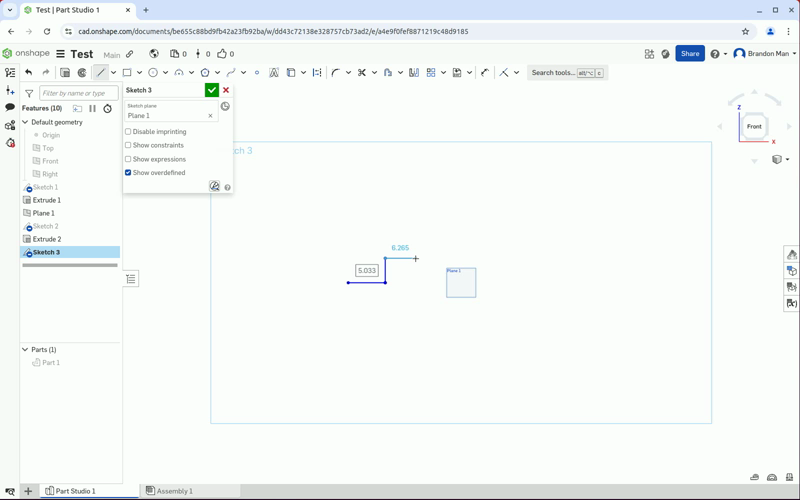
mouse_move(348, 258)
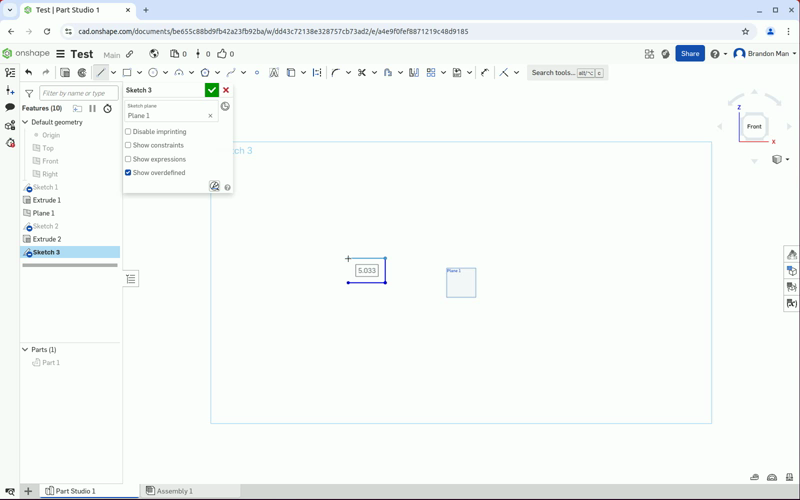
click(348, 258)
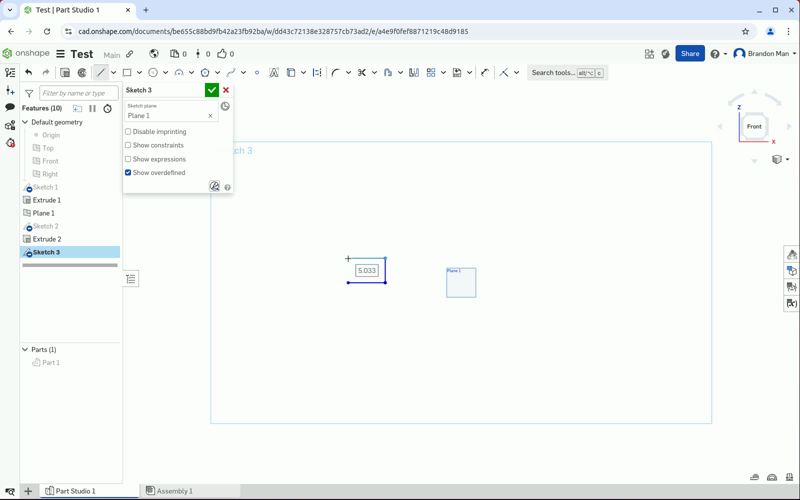
key_up(shift)
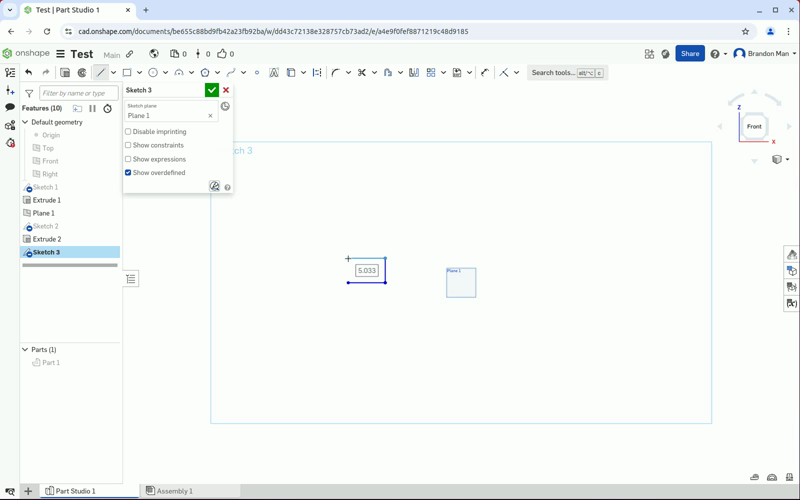
mouse_move(378, 258)
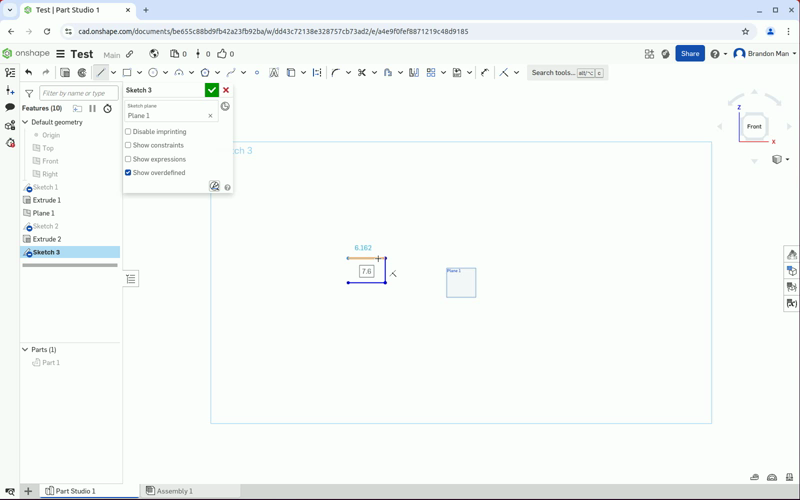
key_down(shift)
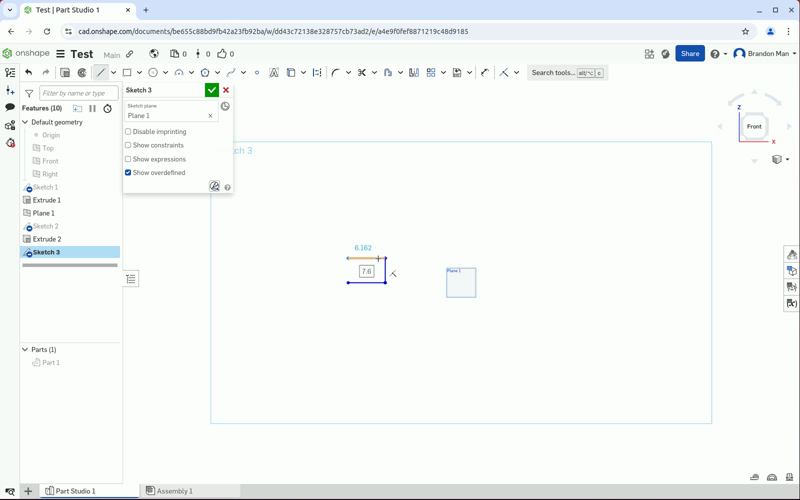
mouse_move(348, 282)
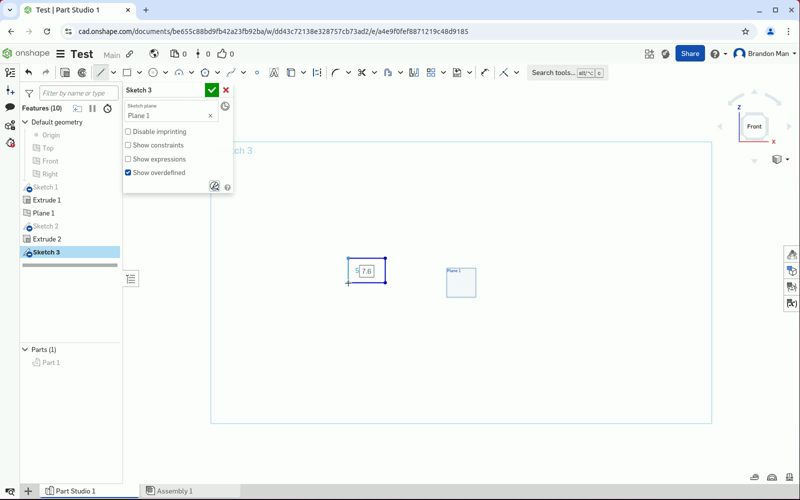
key_up(shift)
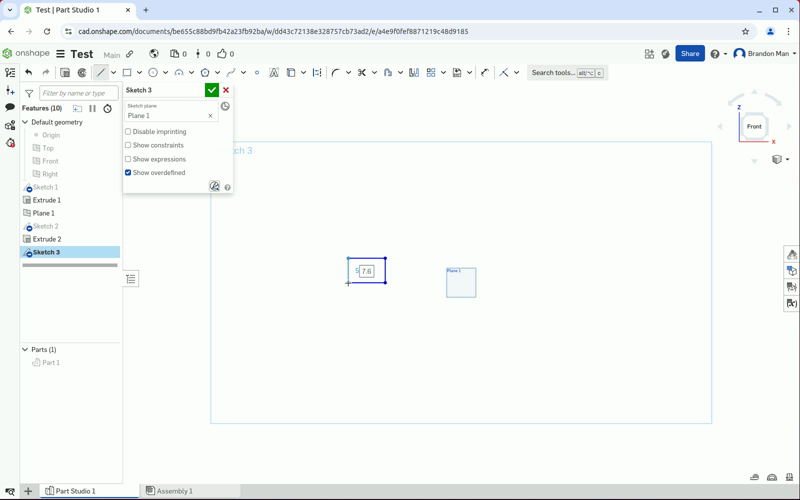
click(348, 282)
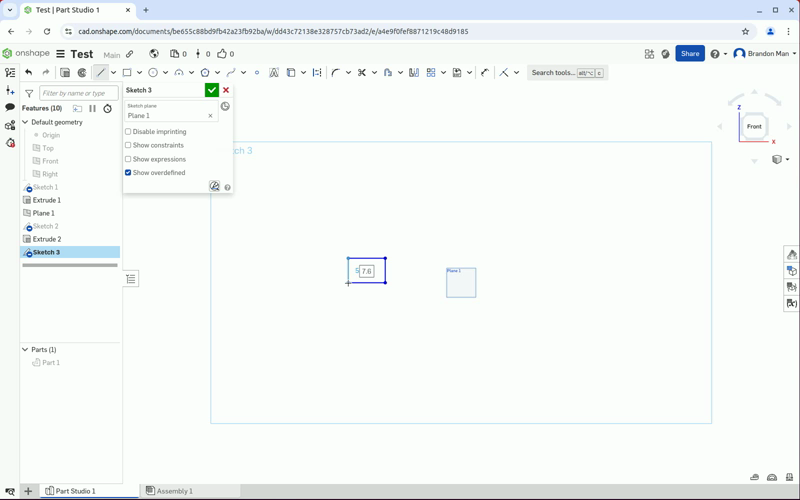
key(esc)
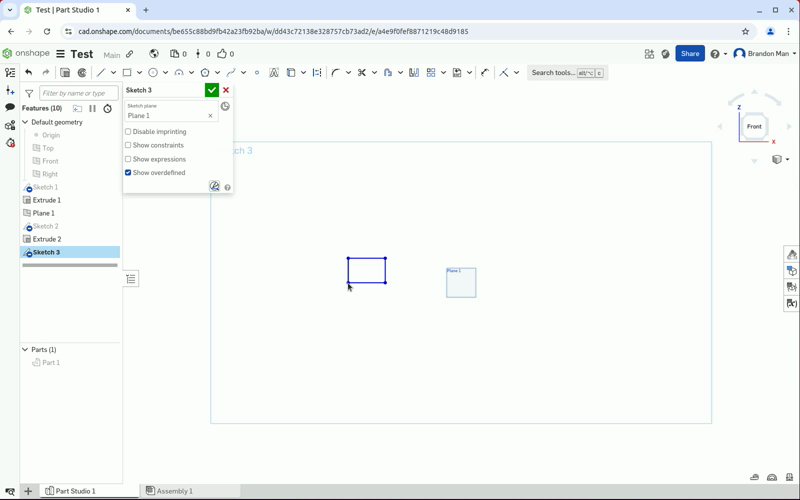
mouse_move(370, 260)
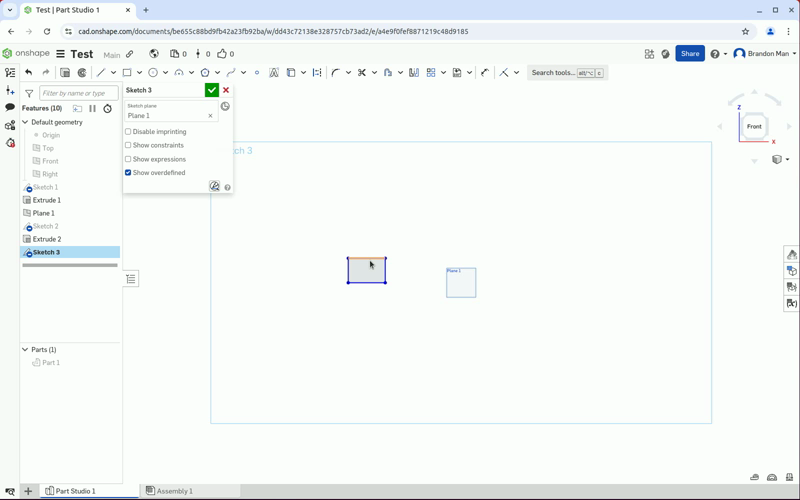
scroll(6)
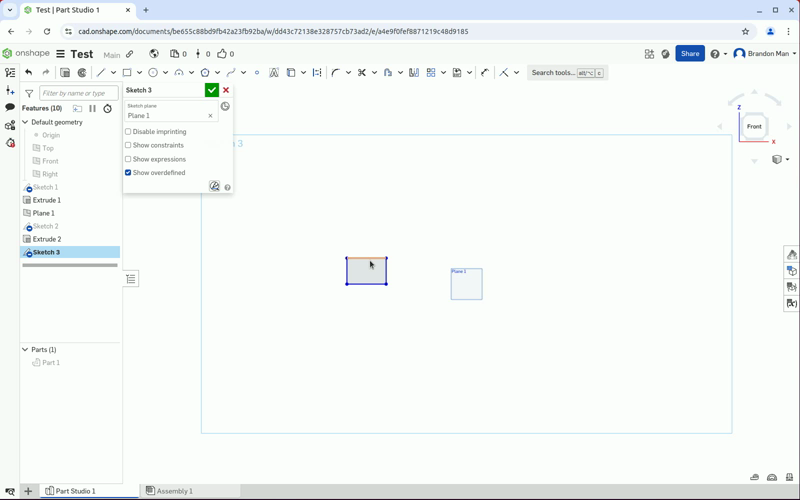
scroll(6)
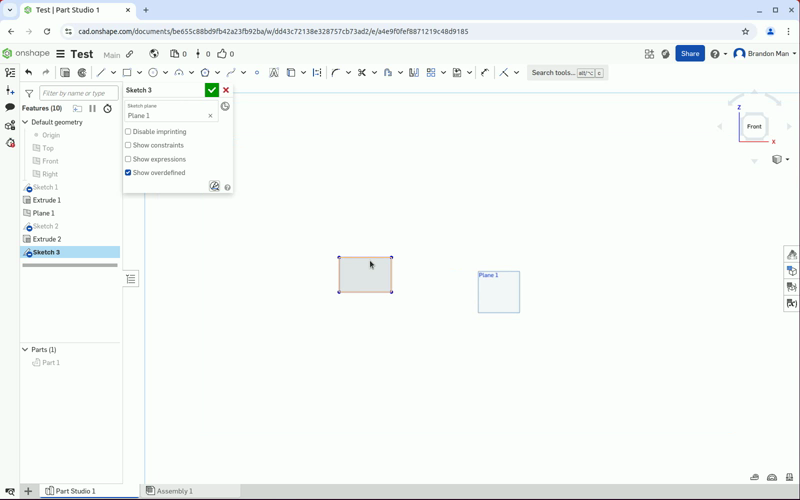
scroll(6)
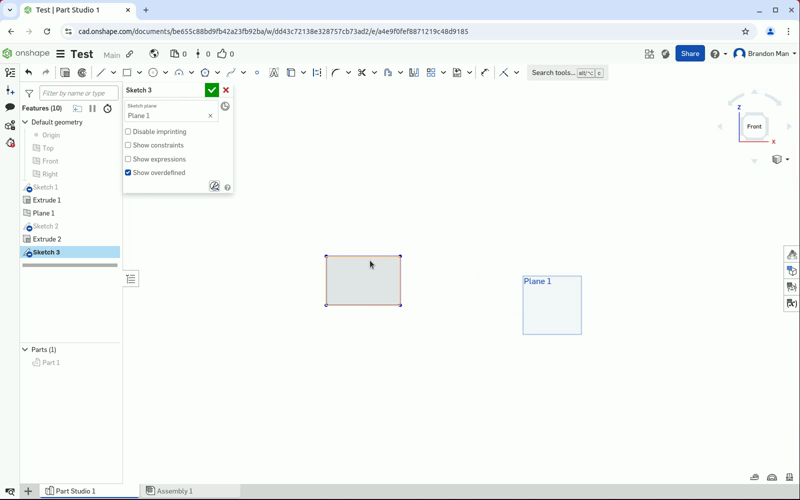
scroll(6)
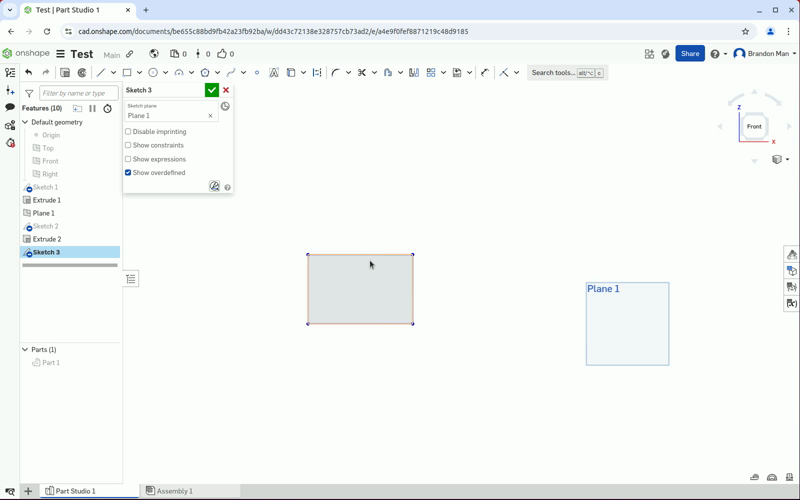
scroll(6)
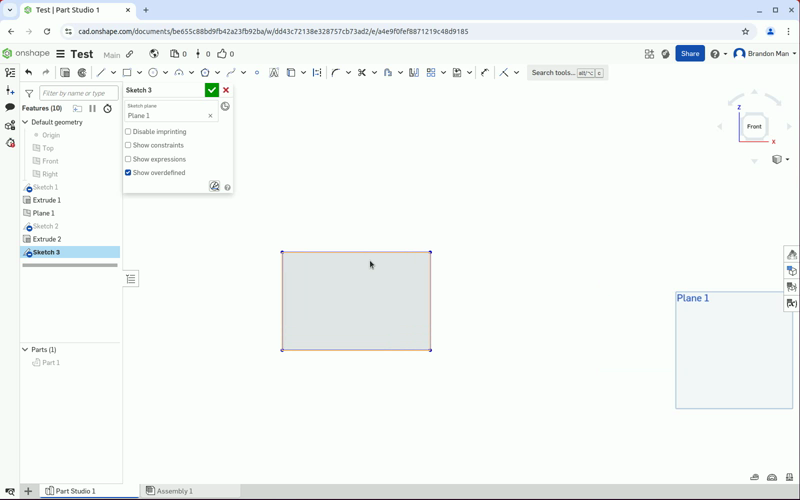
scroll(6)
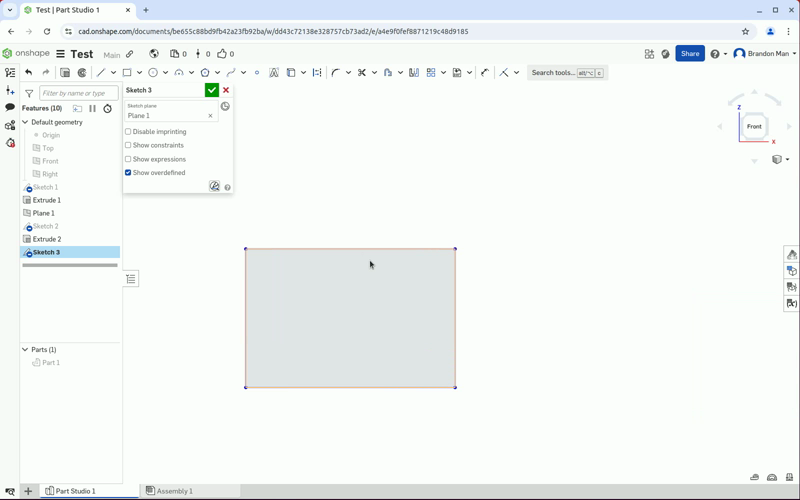
scroll(6)
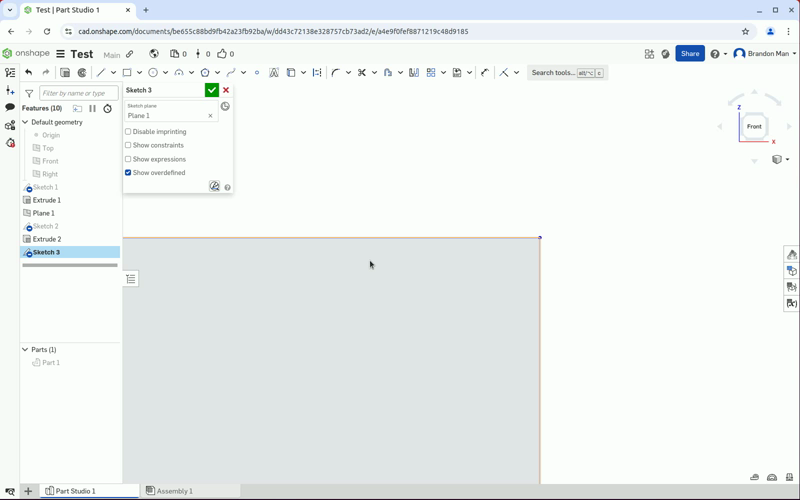
click(370, 260)
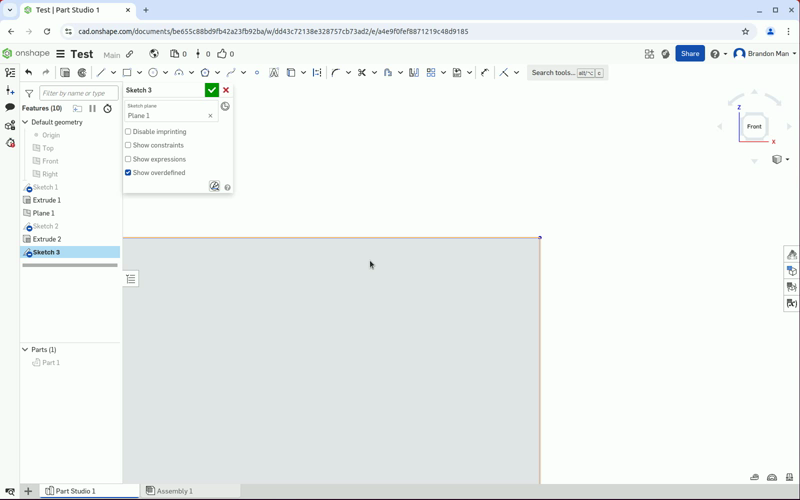
scroll(-6)
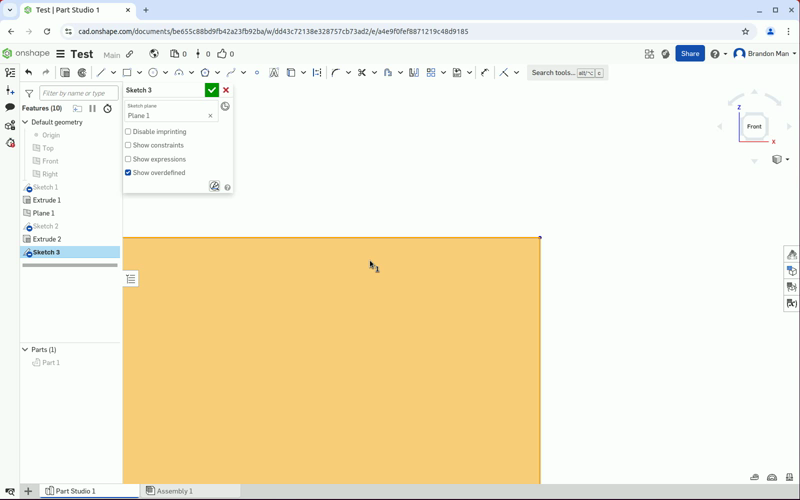
scroll(-6)
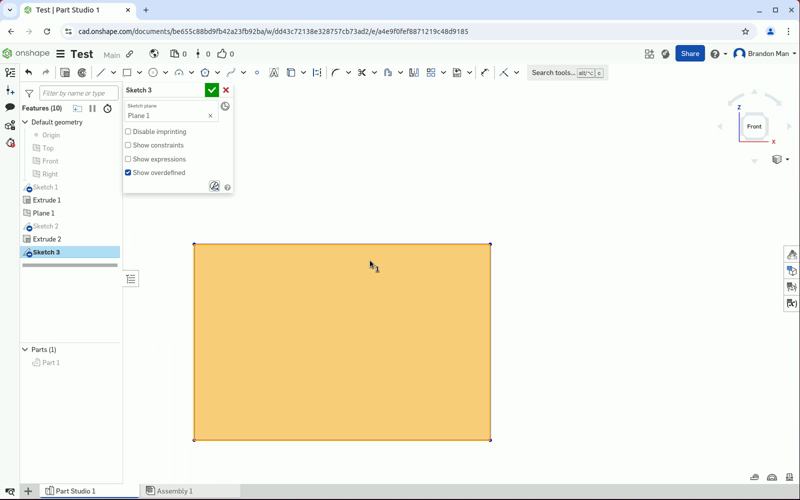
scroll(-6)
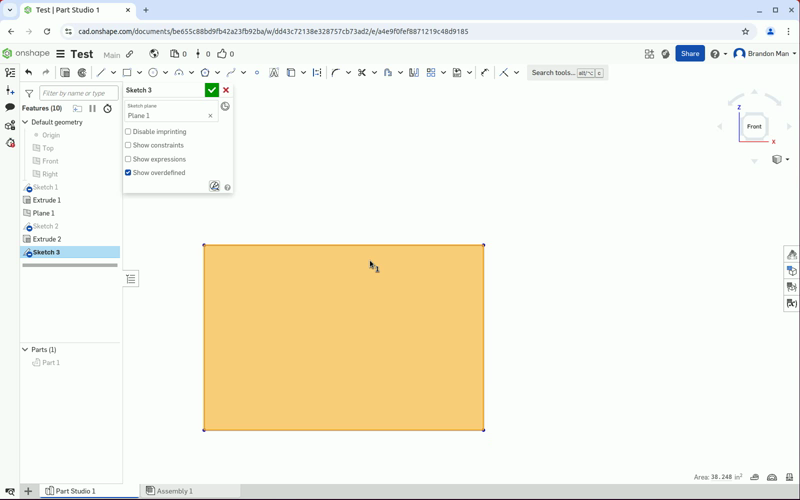
scroll(-6)
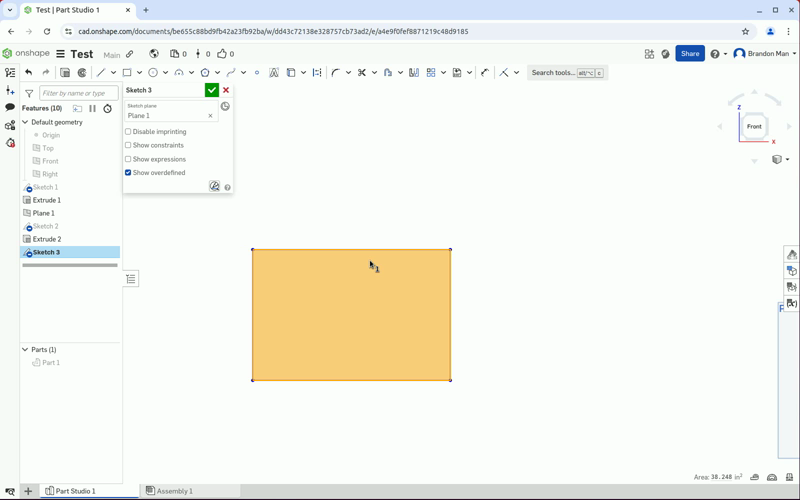
scroll(-6)
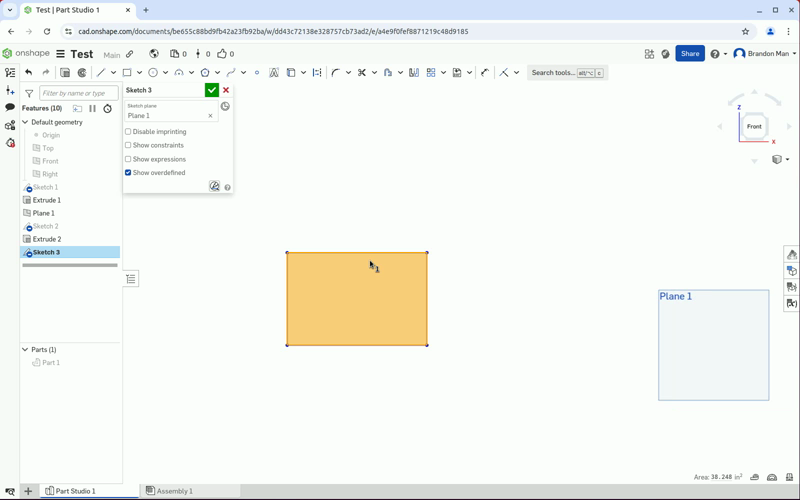
scroll(-6)
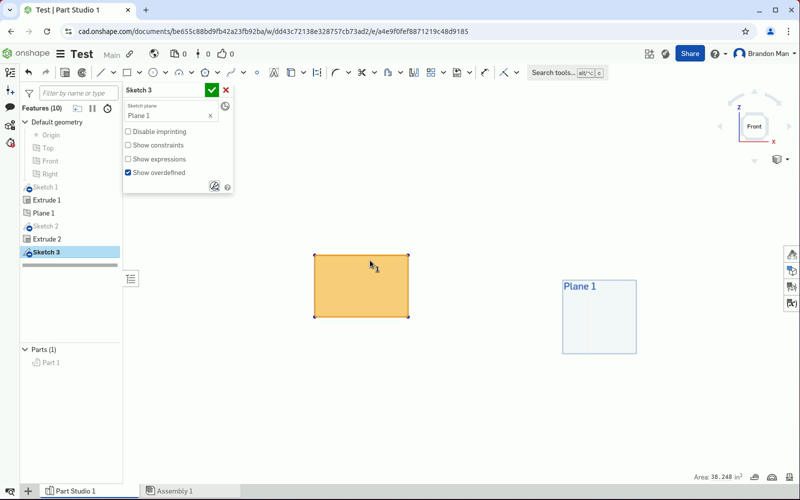
scroll(-6)
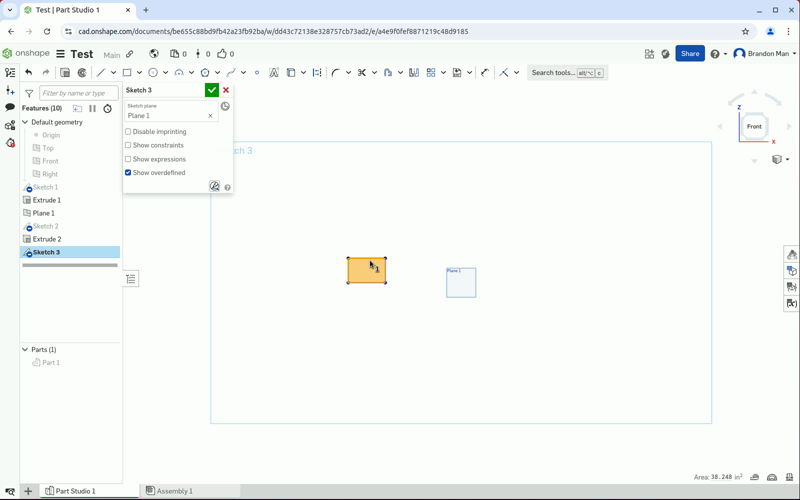
mouse_move(73, 352)
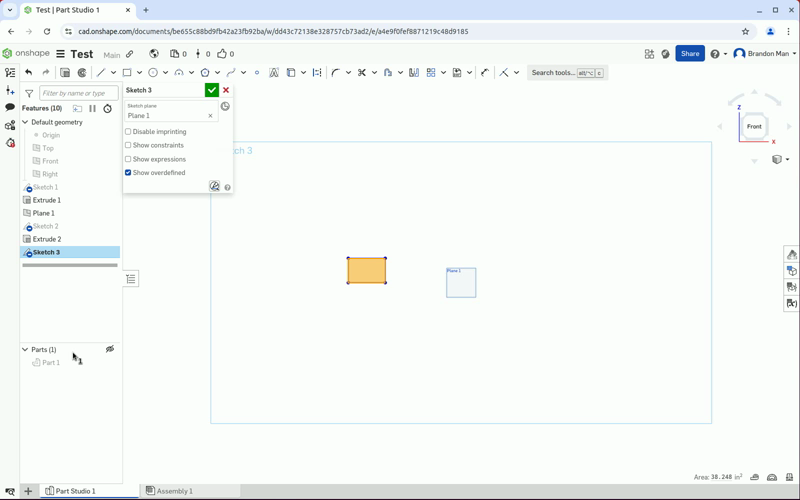
key(shift+y)
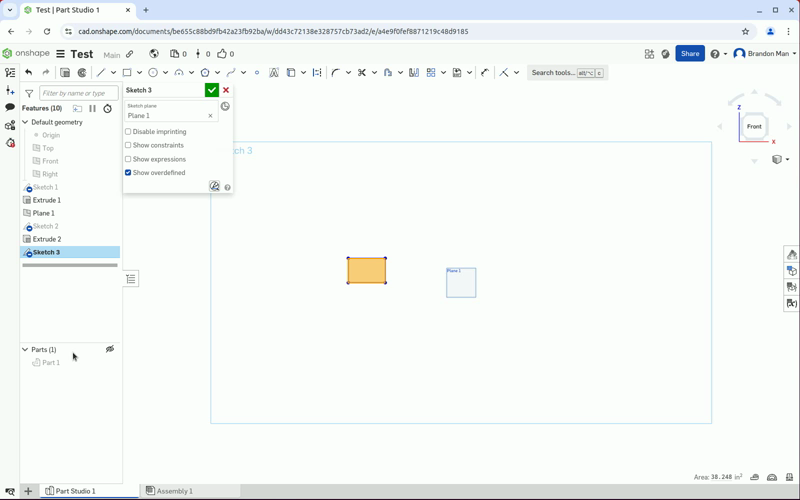
key(shift+e)
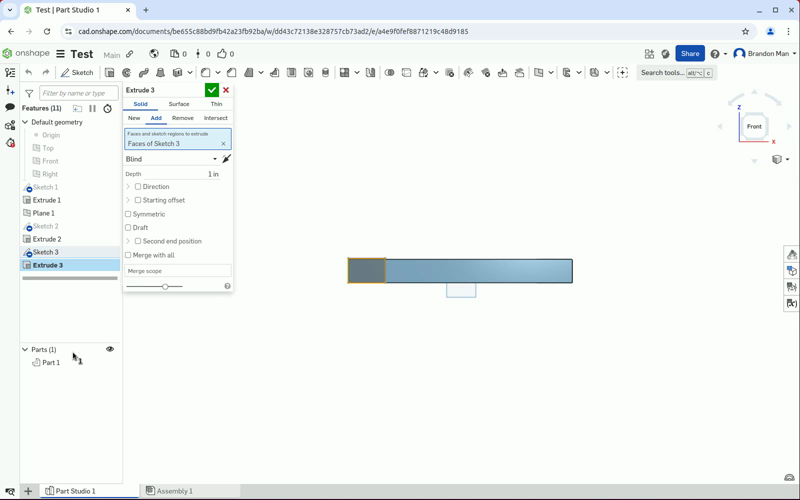
mouse_move(143, 106)
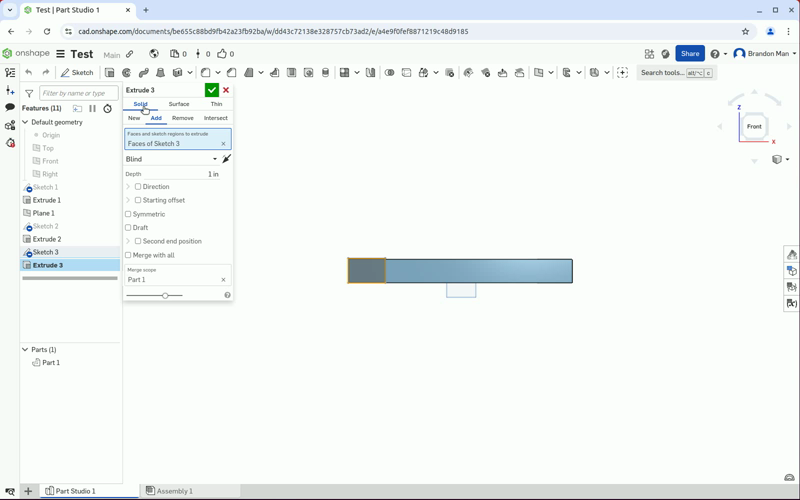
click(143, 106)
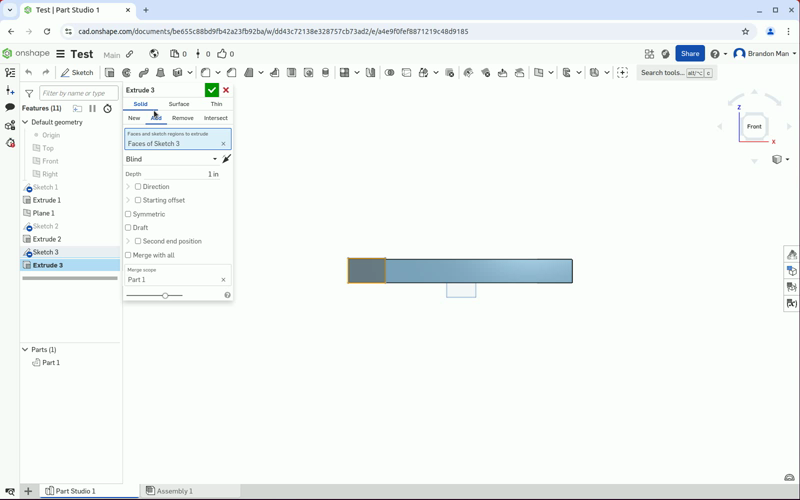
mouse_move(186, 120)
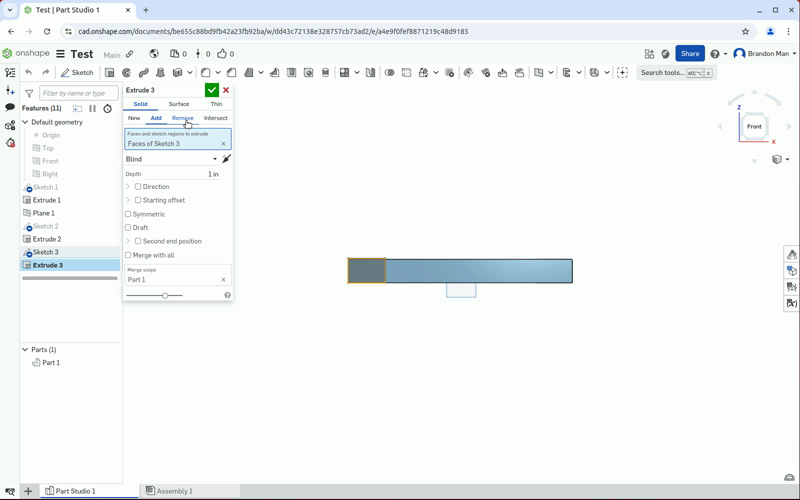
click(186, 120)
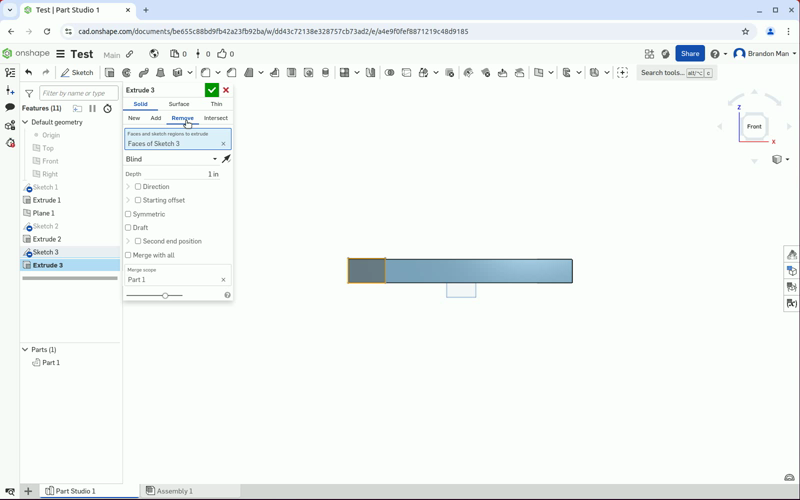
key(tab, 4)
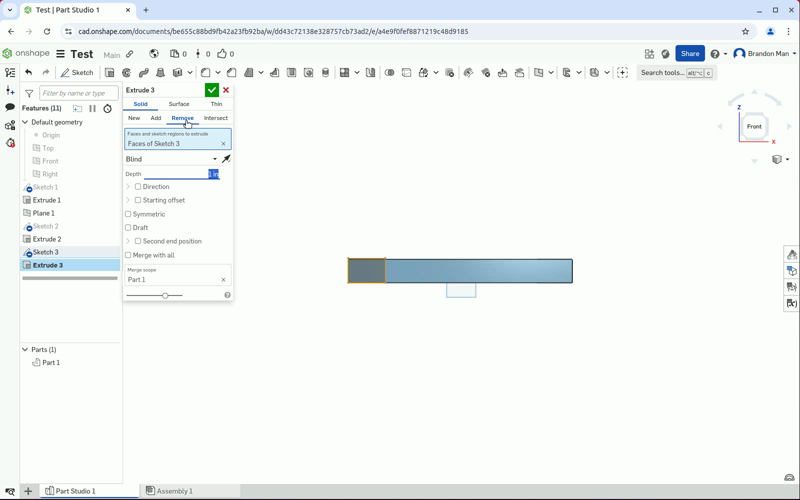
text(1.444)
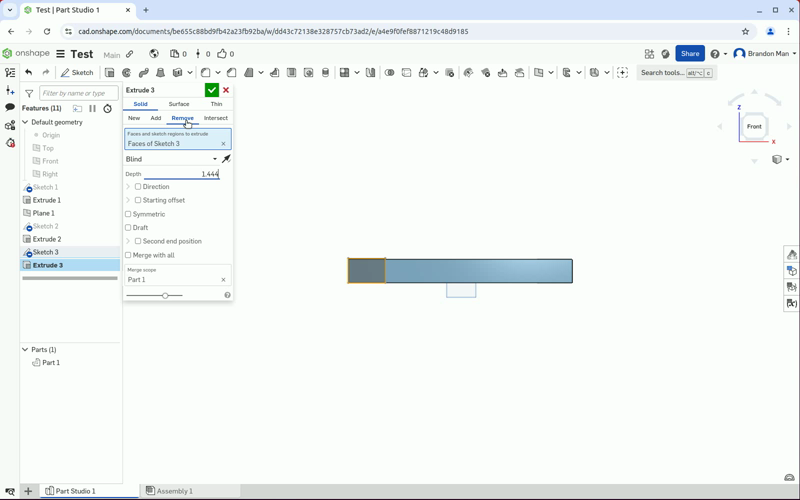
key(tab, 6)
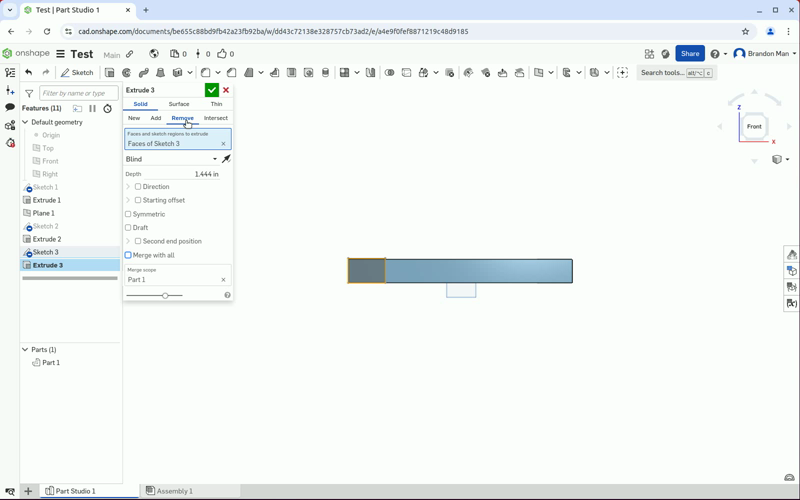
key(space)
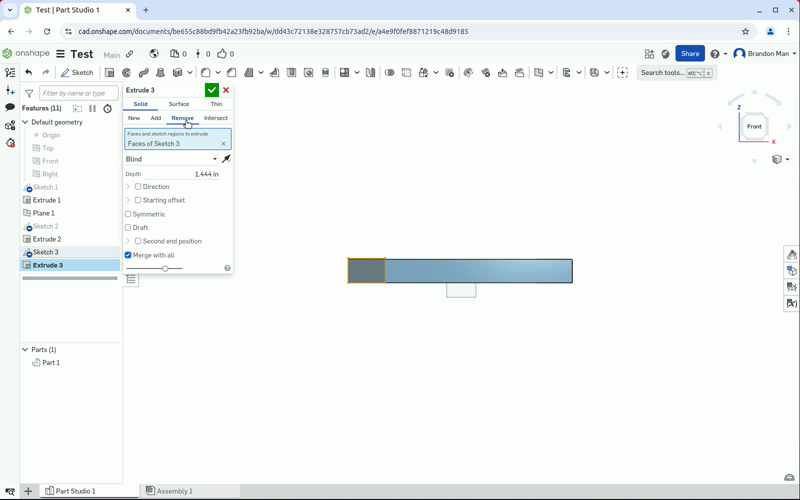
key(enter)
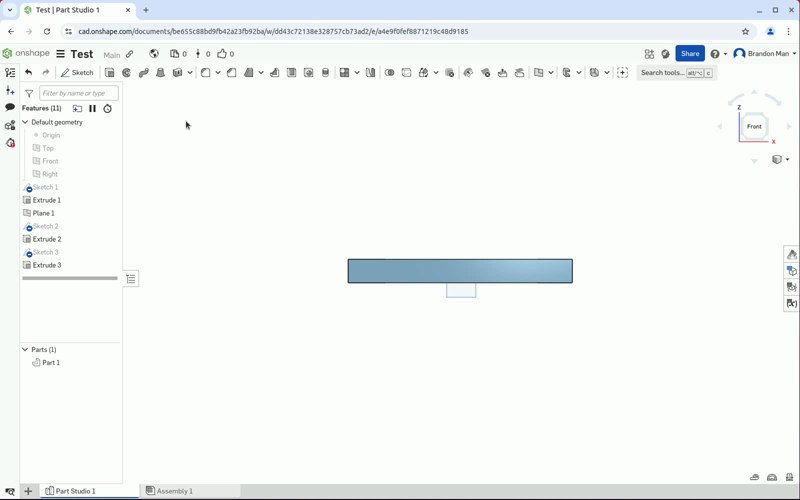
key(shift+h)
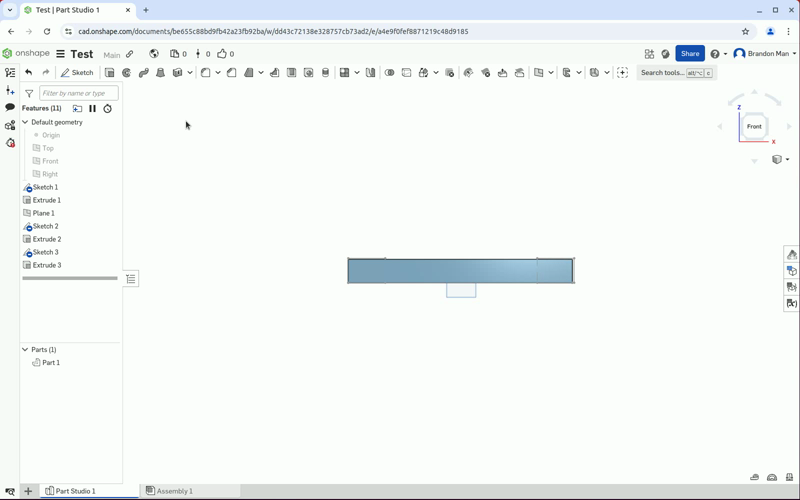
key(shift+h)
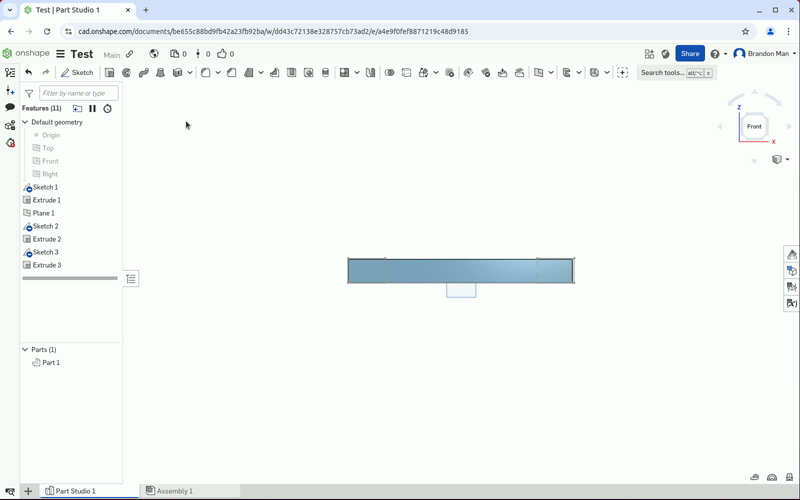
key(shift+7)
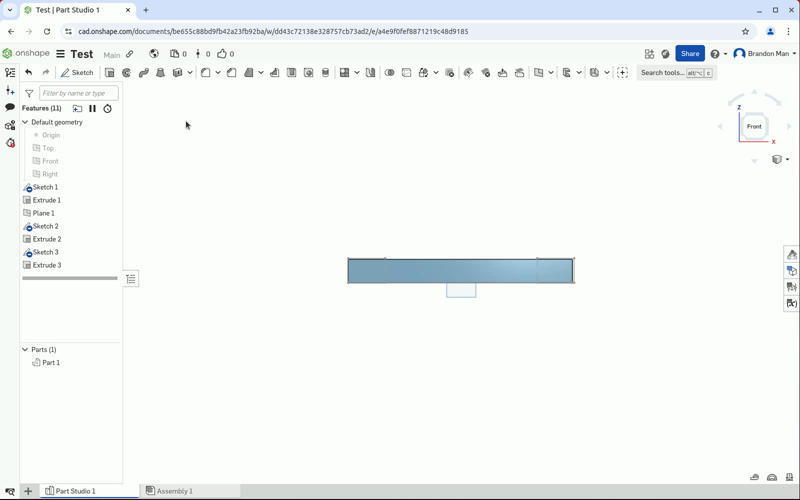
key(left, 2)
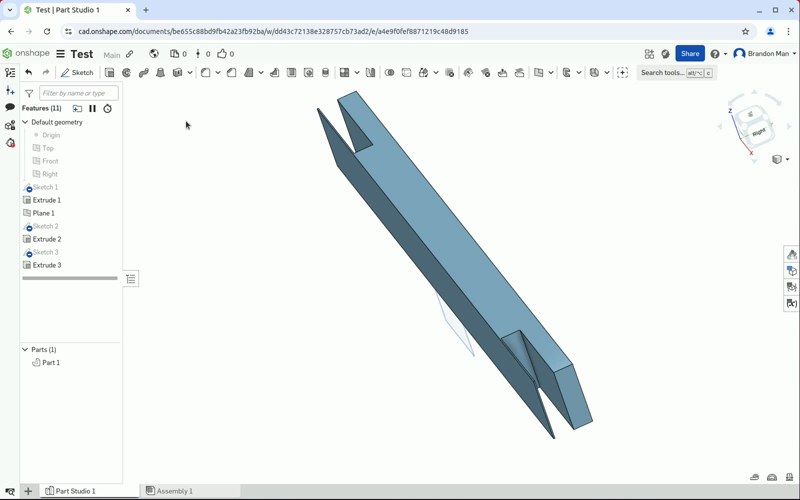
key(down, 2)
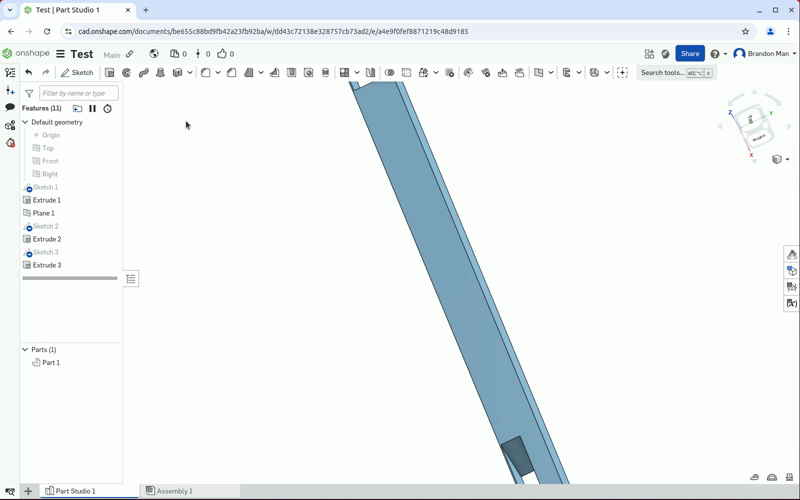
key(up, 2)
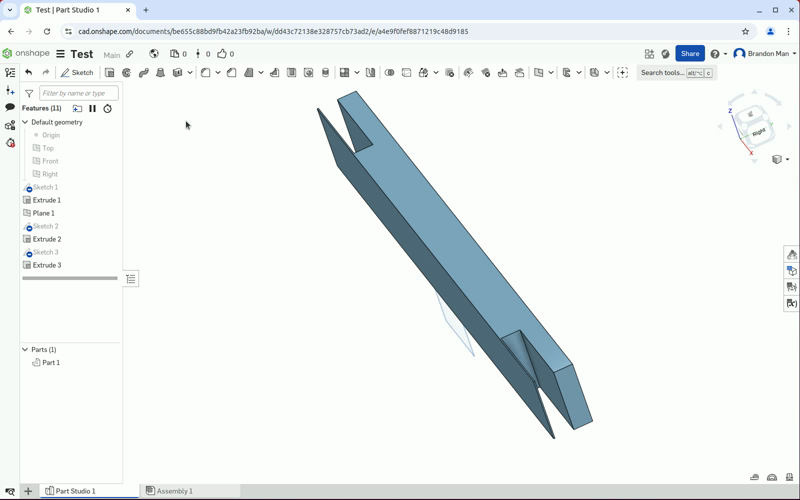
key(right, 2)
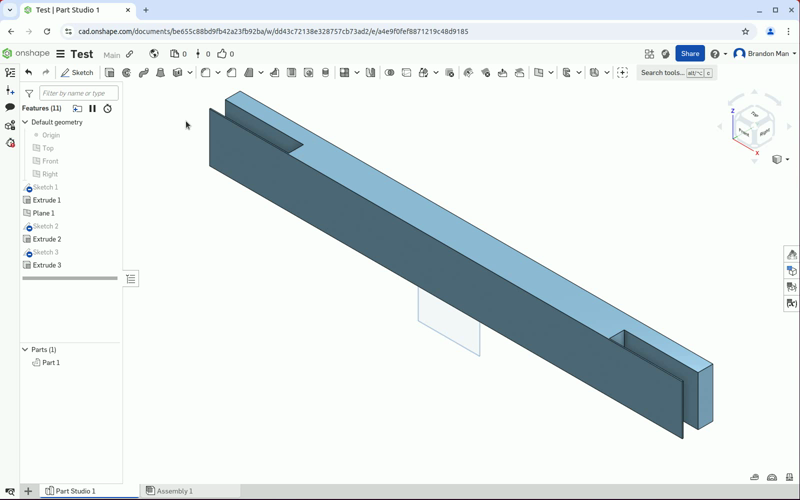
mouse_move(73, 189)
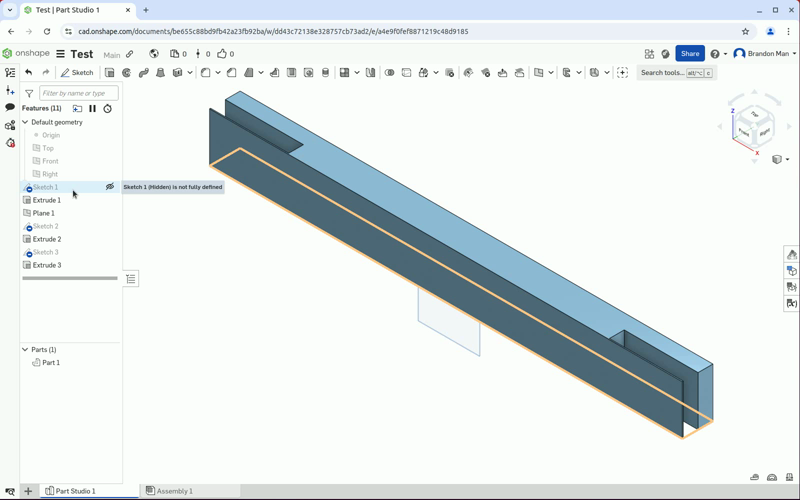
click(73, 189)